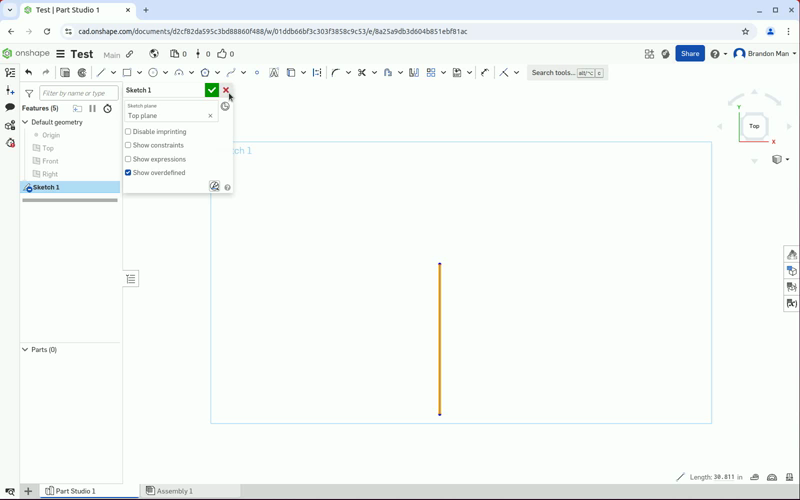
key(shift+h)
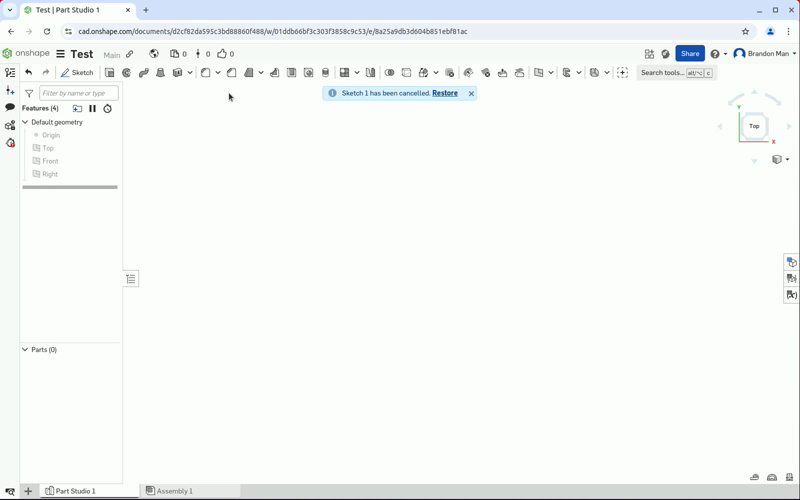
mouse_move(73, 352)
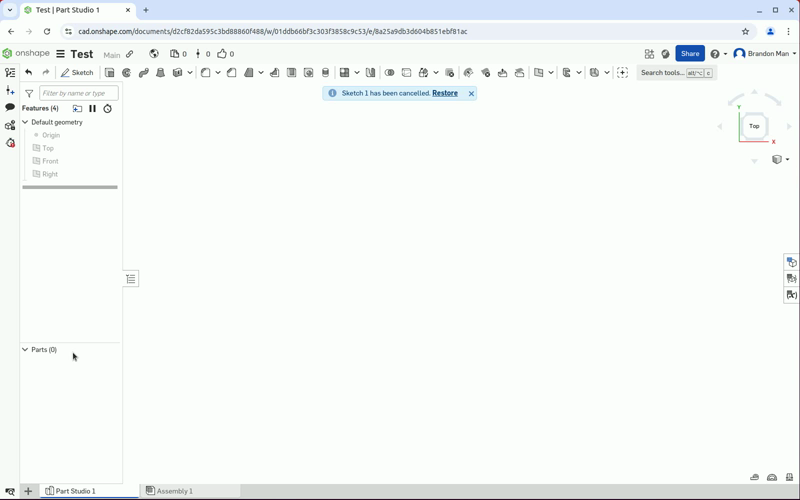
key(y)
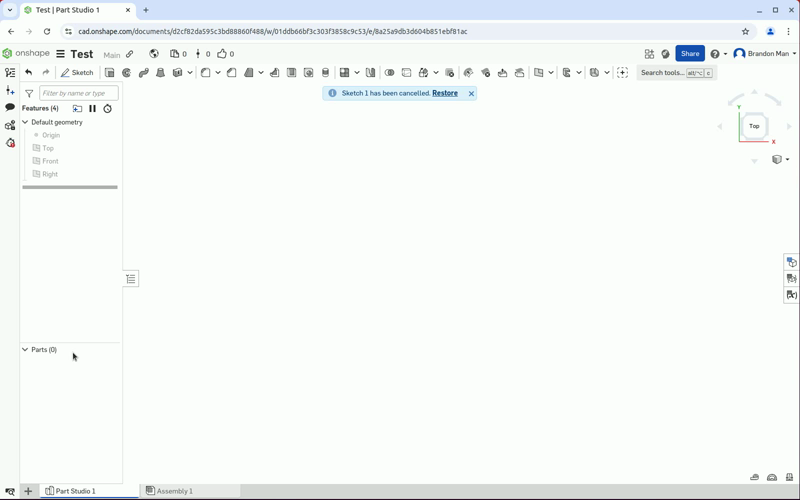
key(shift+p)
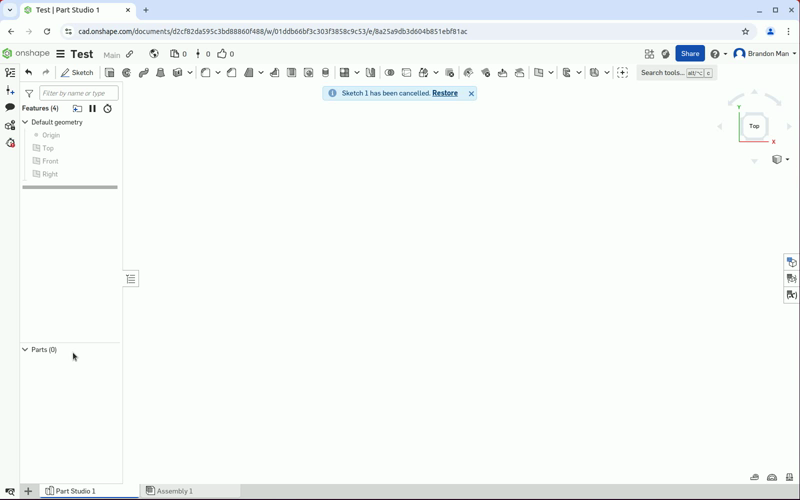
key(space)
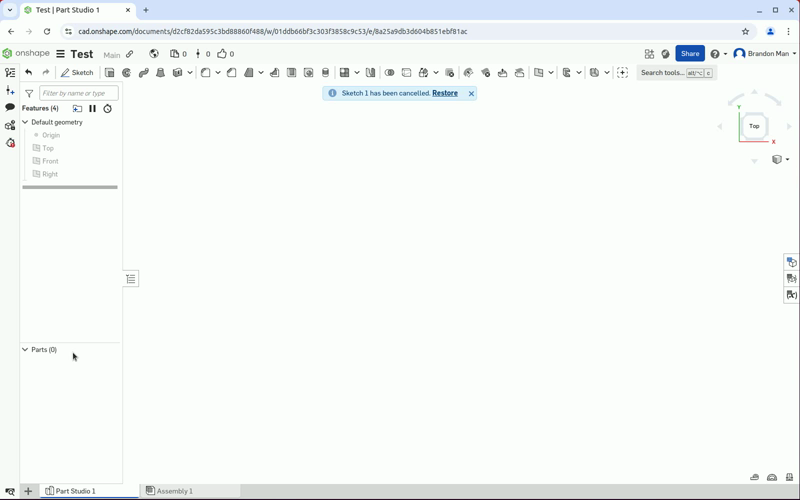
key_down(shift)
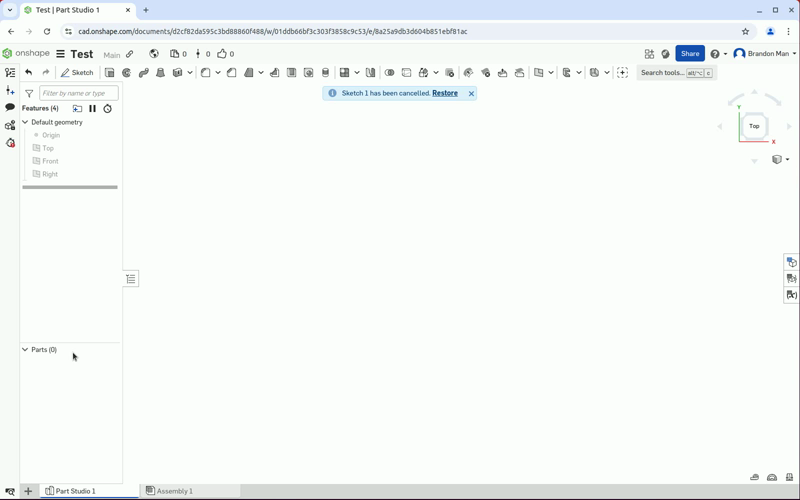
key(up)
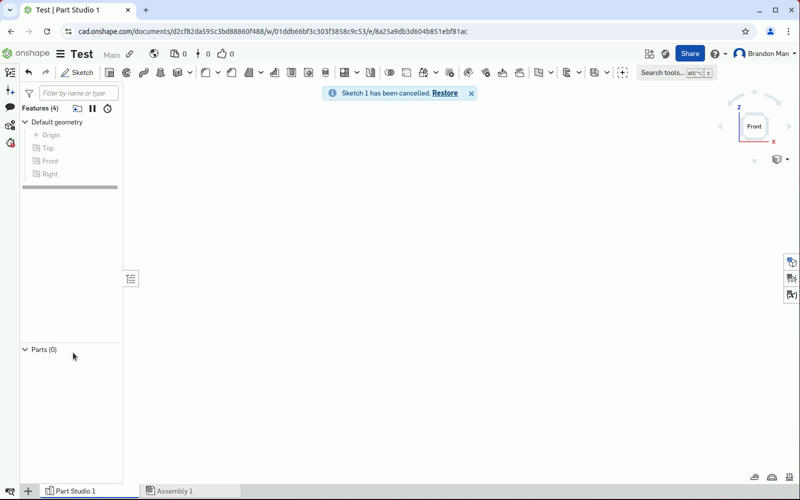
key_up(shift)
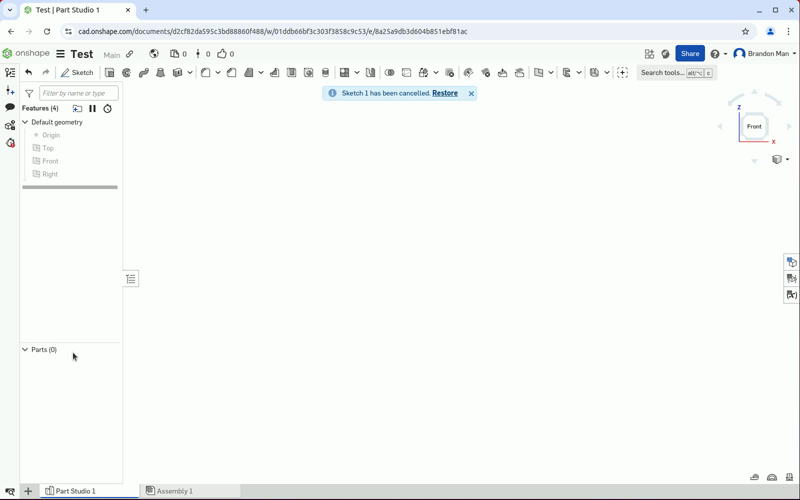
mouse_move(73, 352)
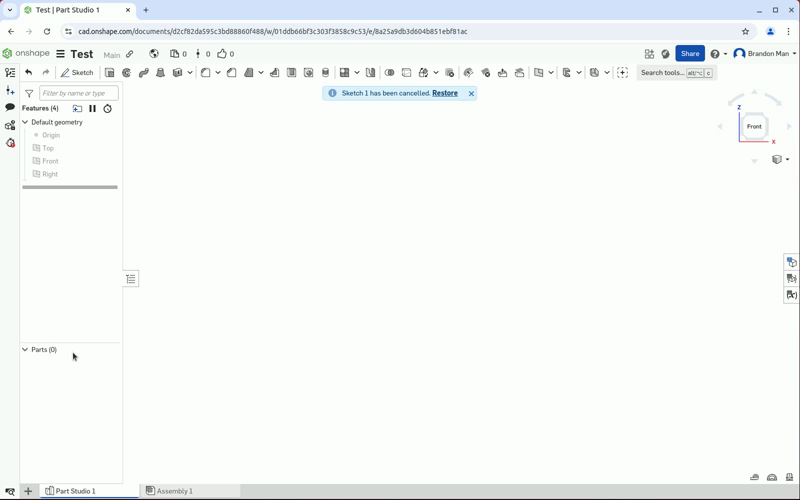
key(shift+y)
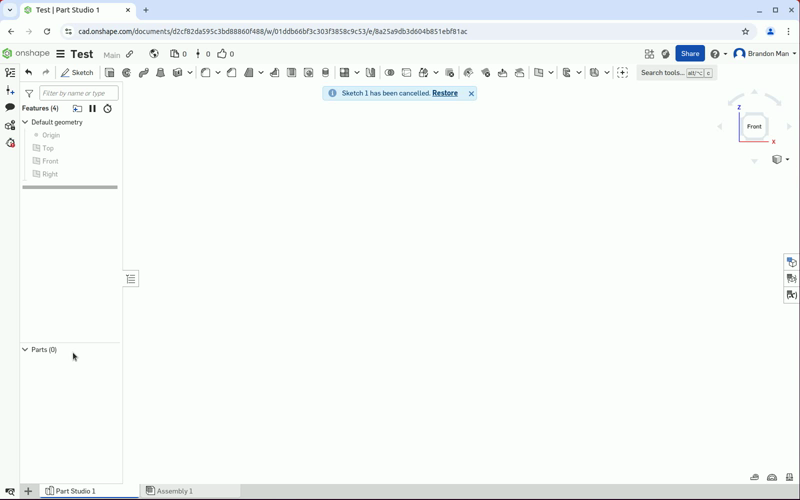
key(shift+s)
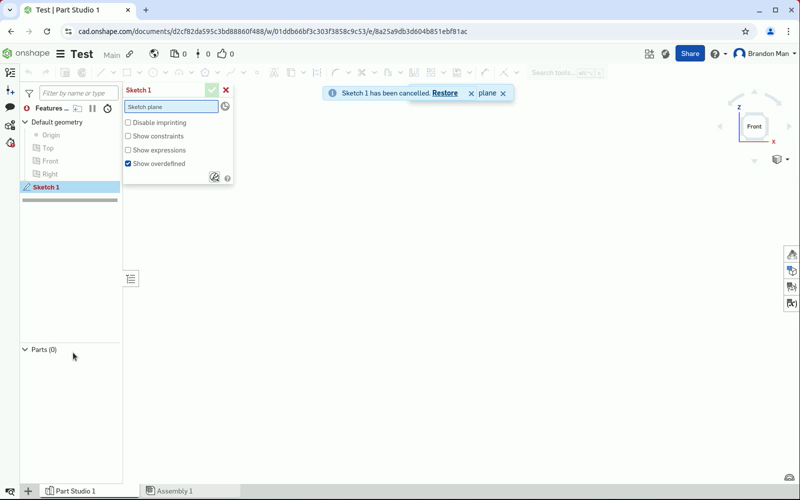
mouse_move(73, 163)
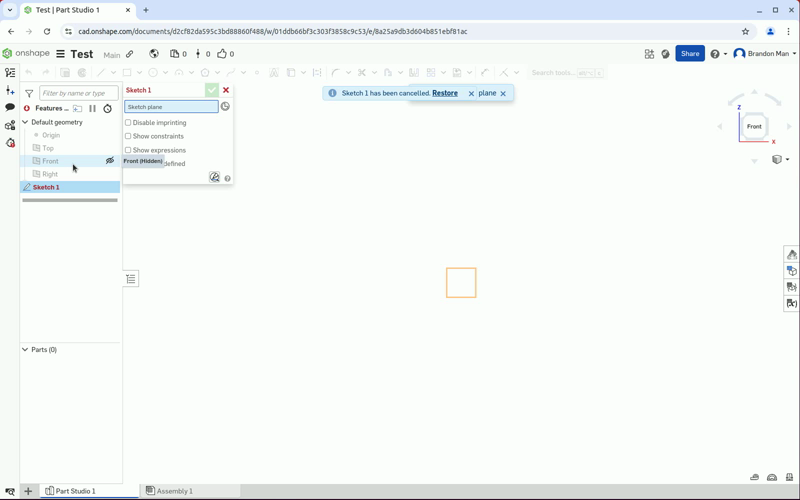
click(73, 163)
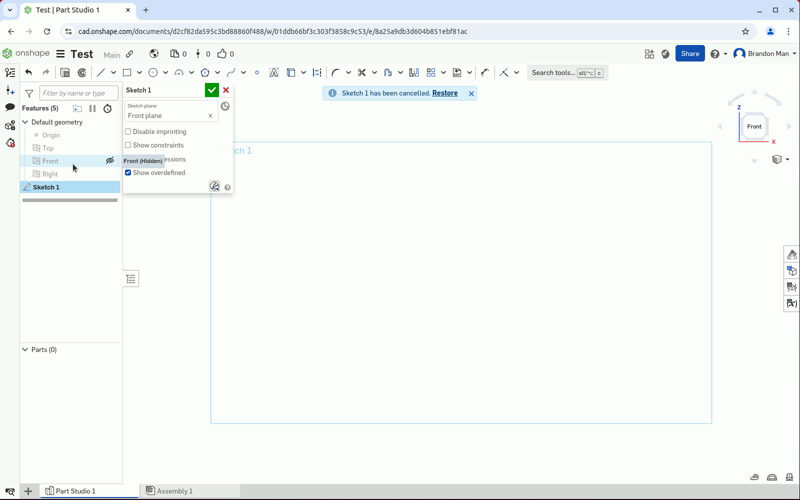
mouse_move(73, 352)
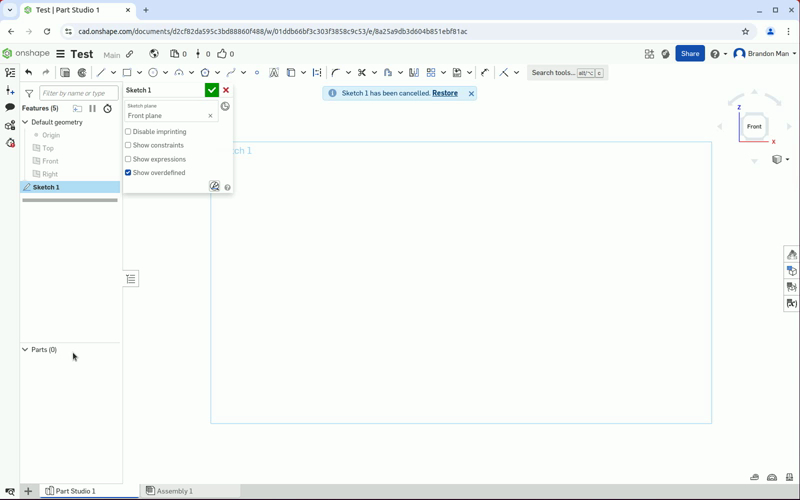
key(y)
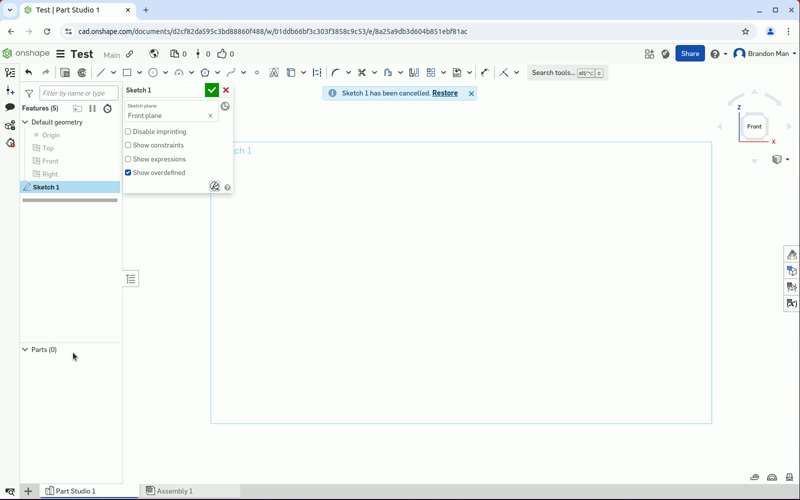
key(a)
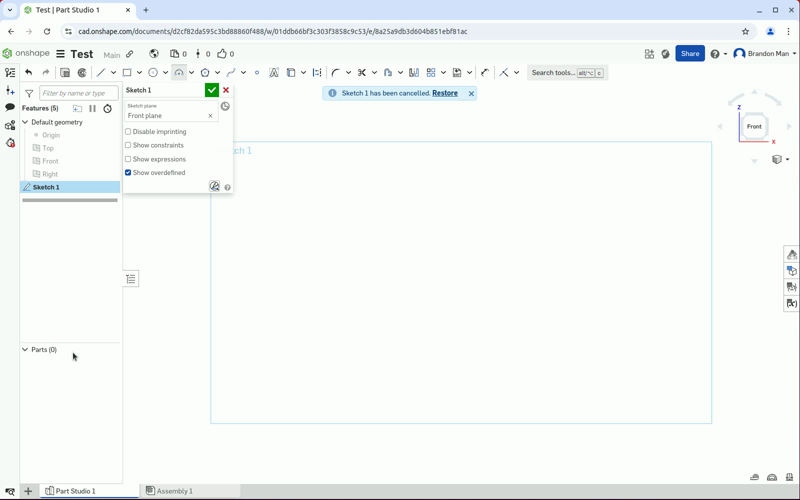
key_down(shift)
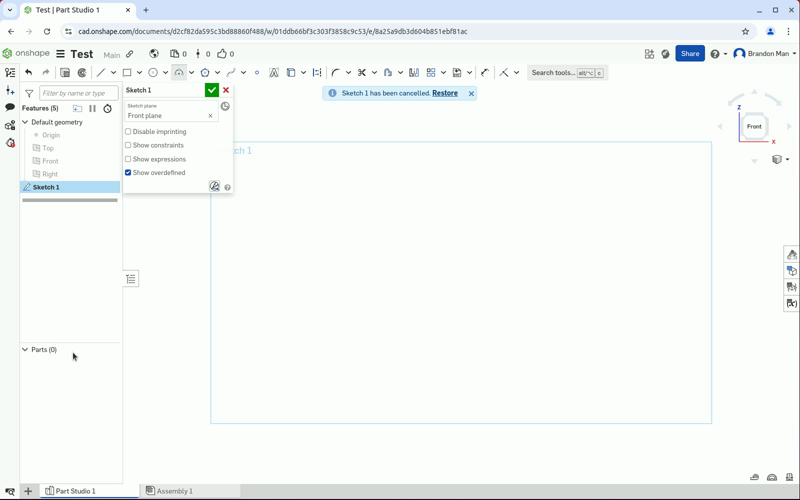
mouse_move(350, 337)
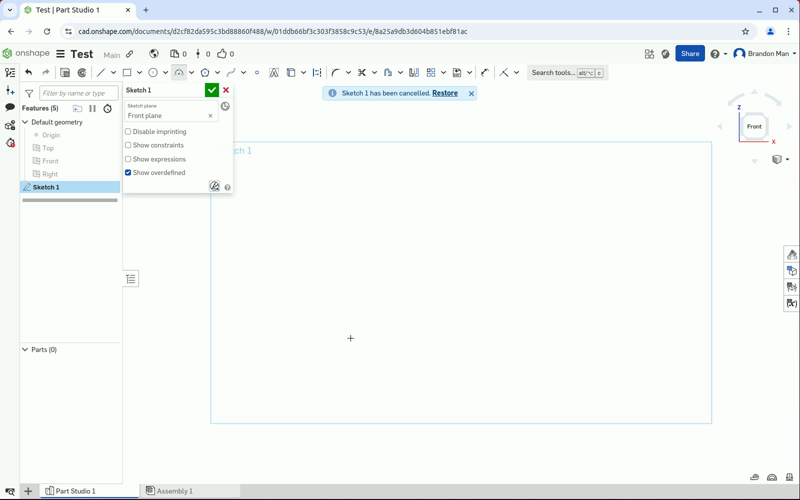
click(350, 337)
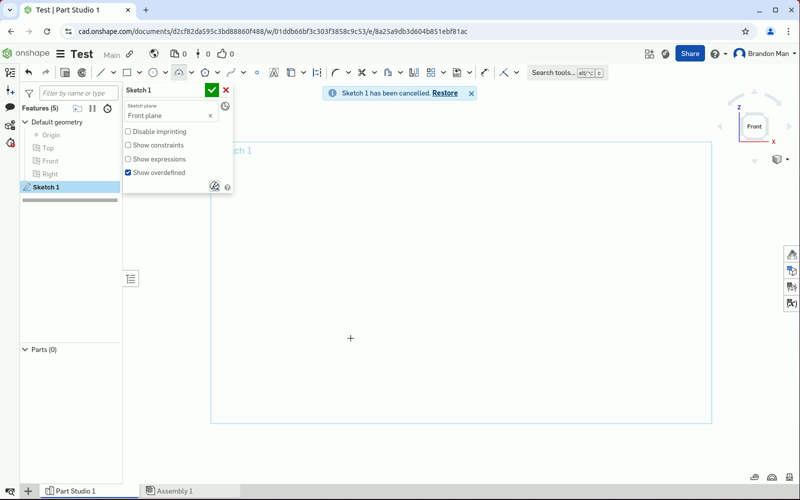
key_up(shift)
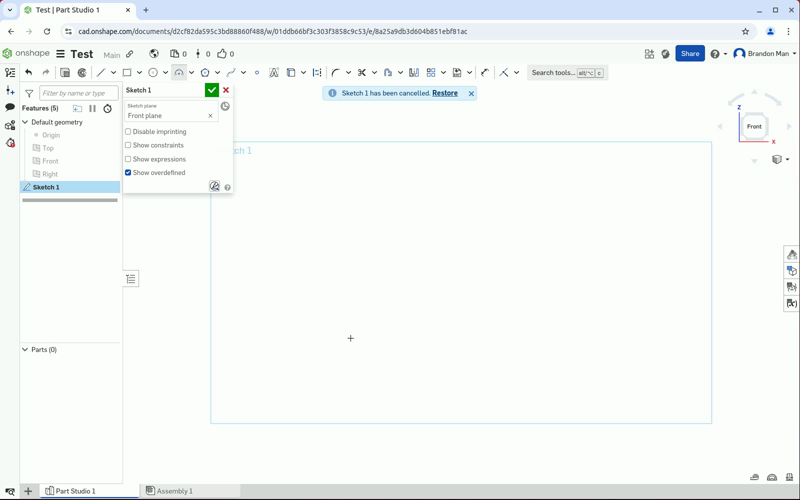
key_down(shift)
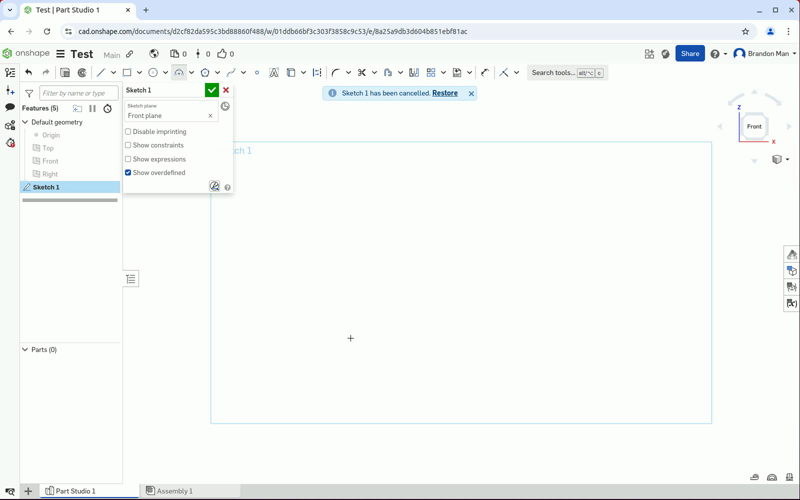
mouse_move(369, 354)
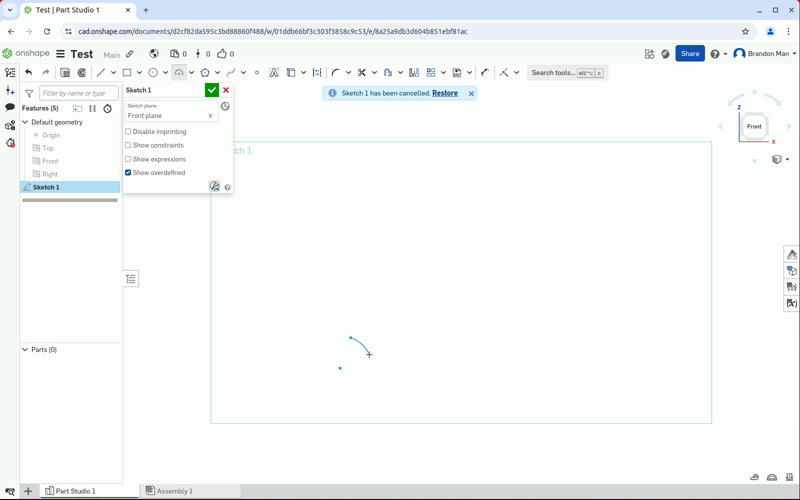
click(369, 354)
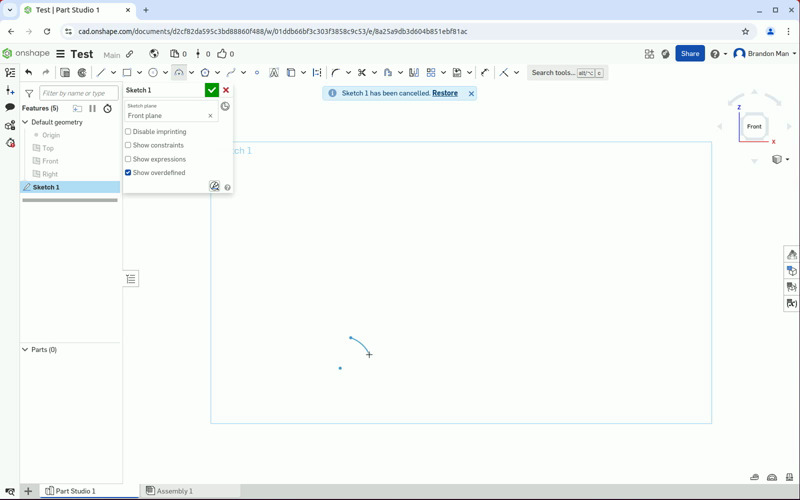
mouse_move(356, 350)
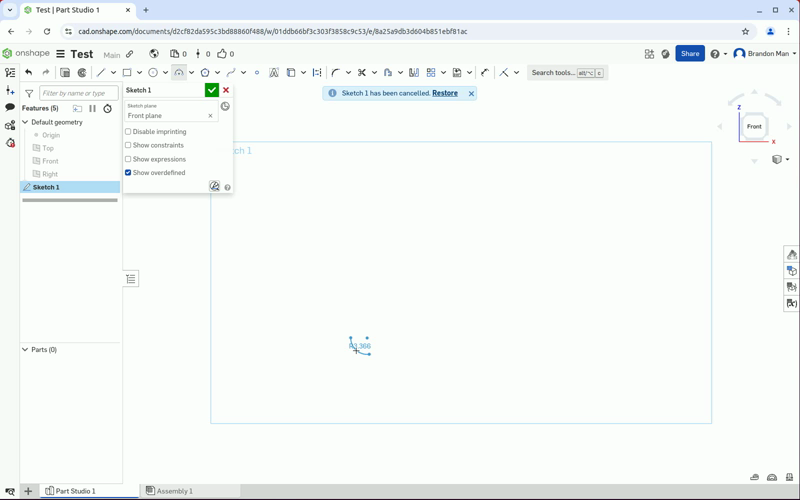
click(356, 350)
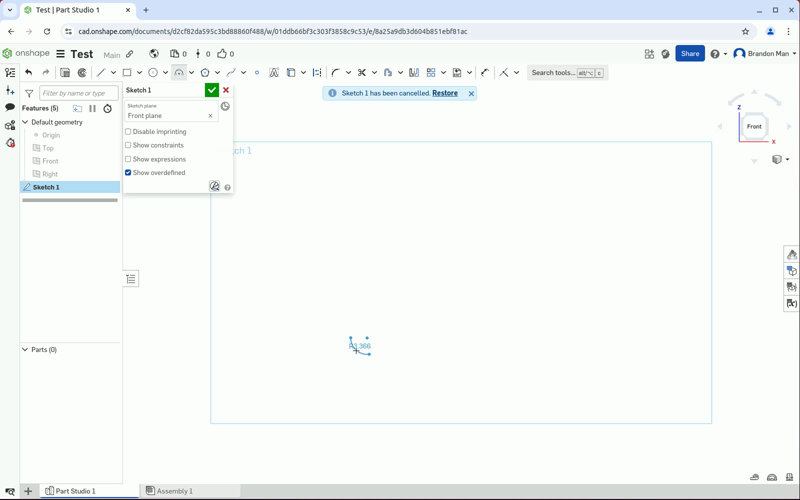
key_up(shift)
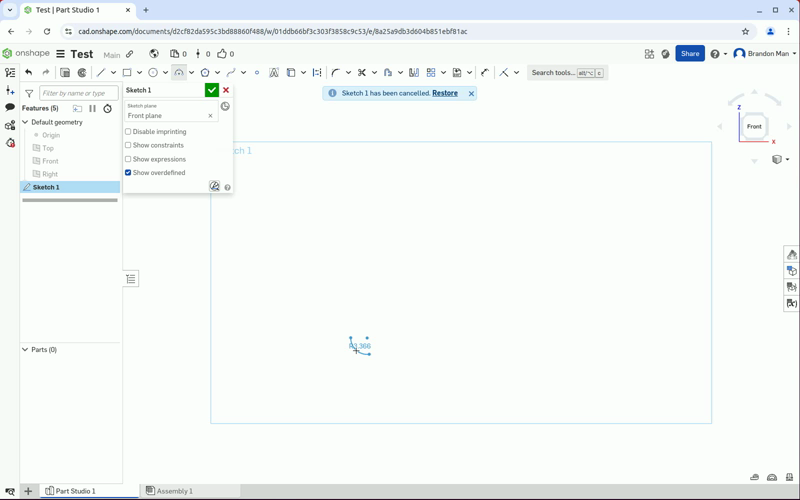
key(esc)
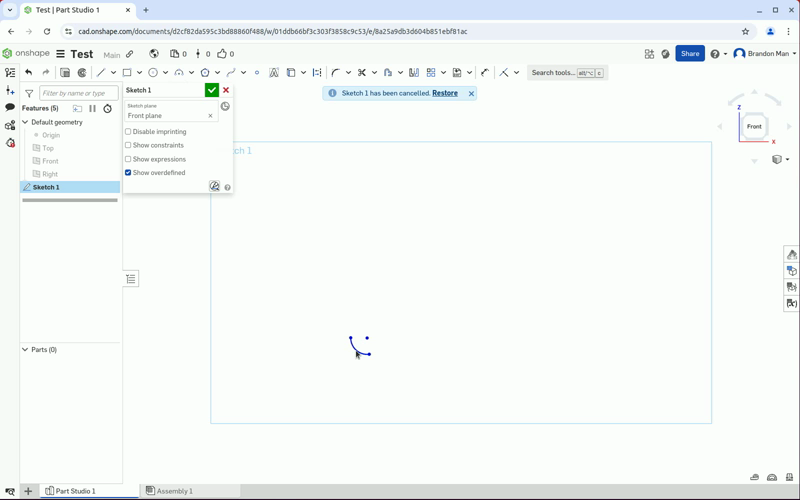
key(l)
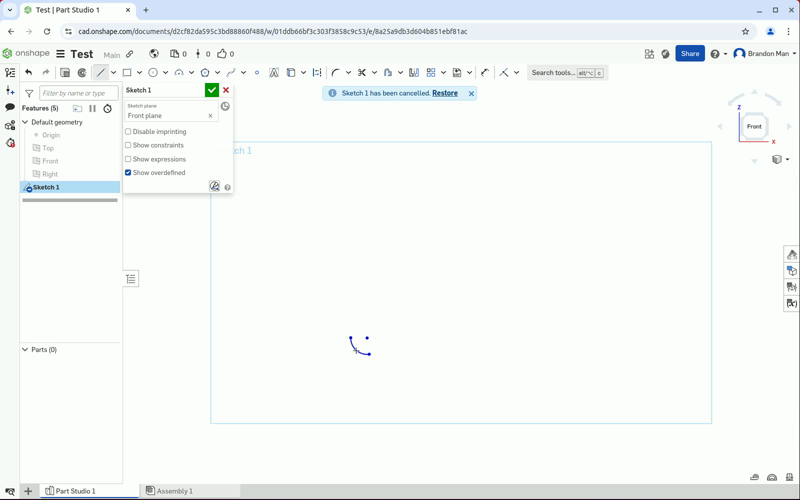
mouse_move(369, 354)
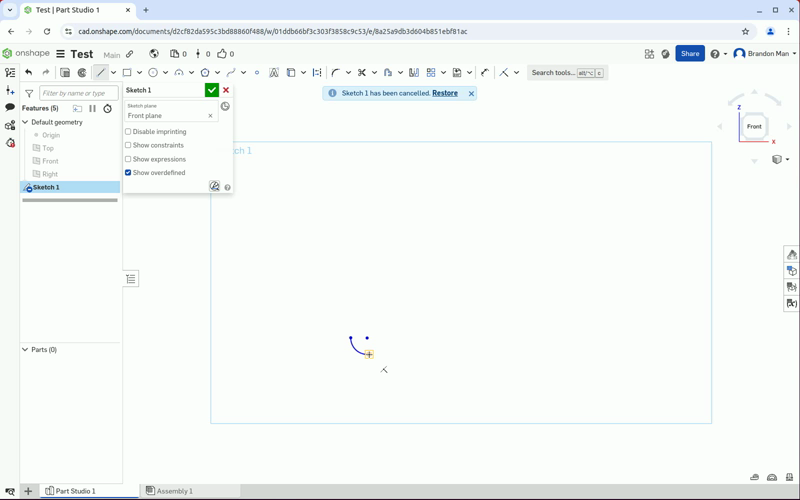
click(369, 354)
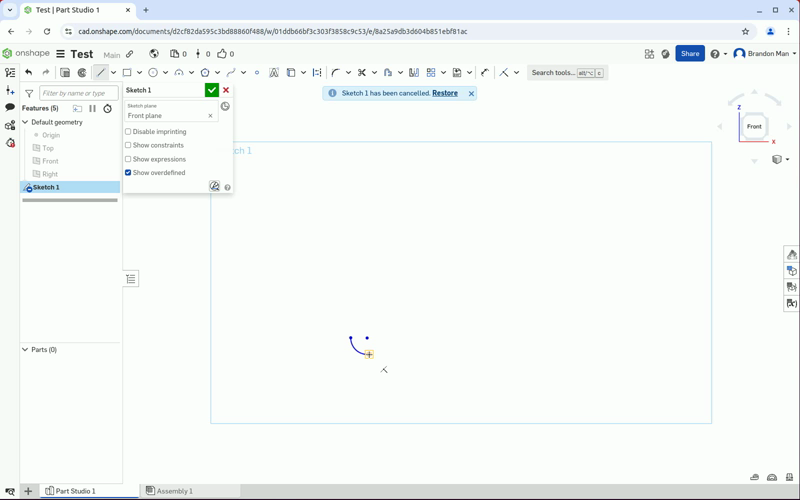
key_down(shift)
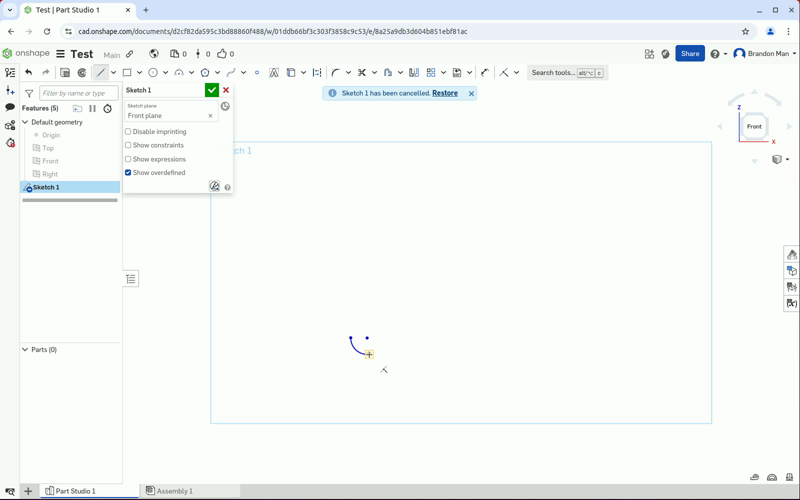
mouse_move(558, 354)
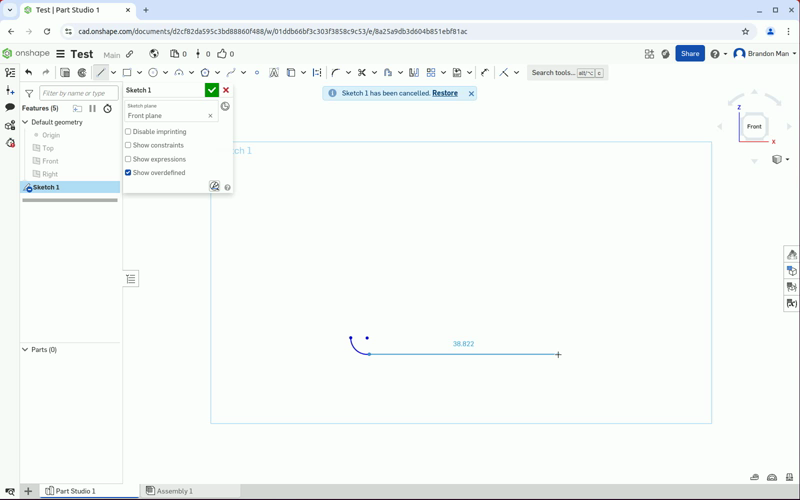
click(558, 354)
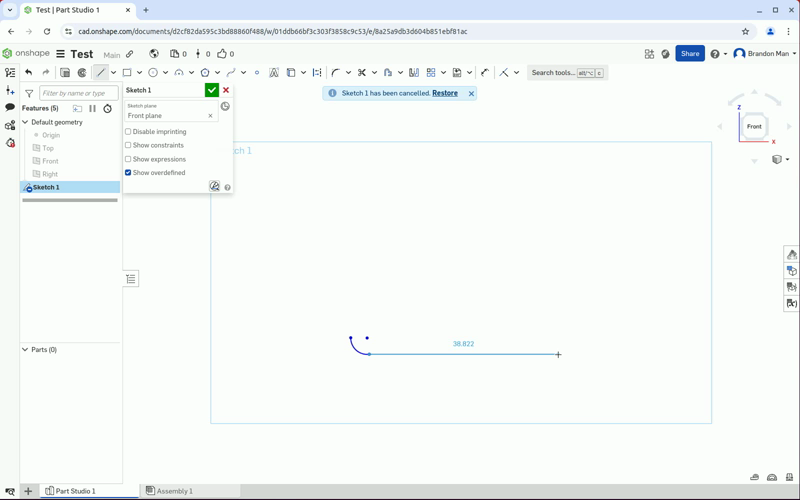
key_up(shift)
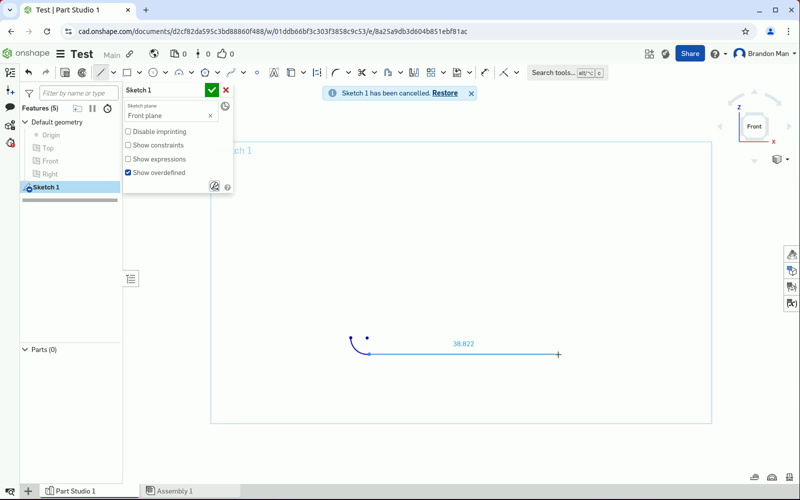
key(esc)
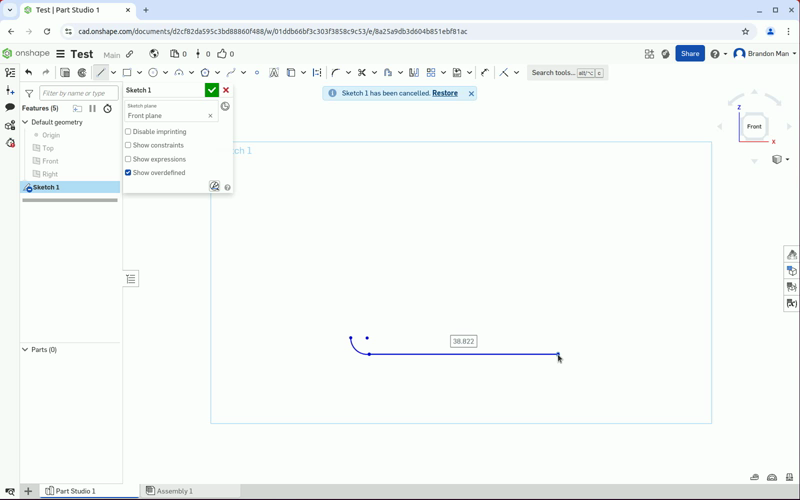
key(a)
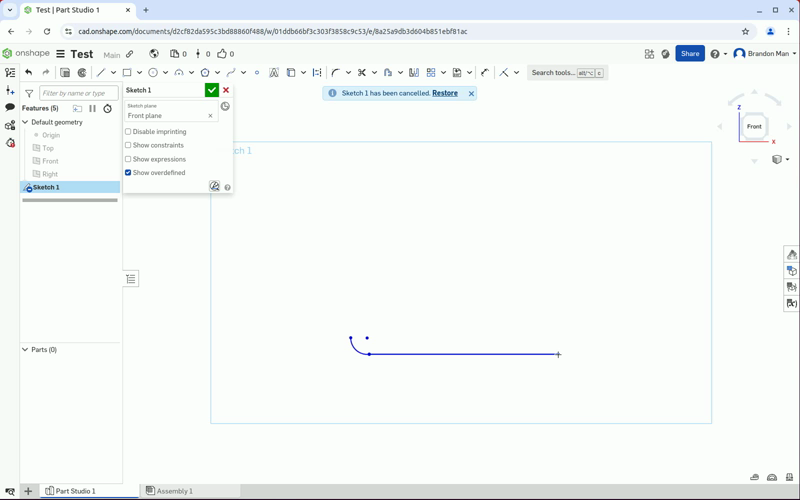
mouse_move(558, 354)
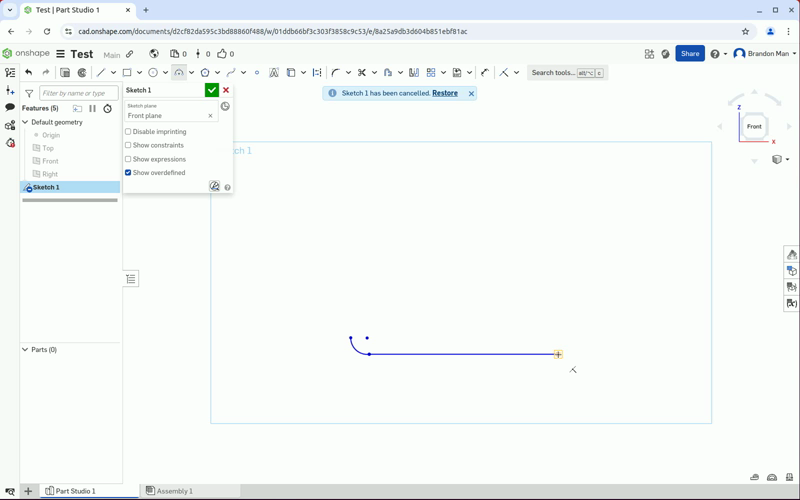
click(558, 354)
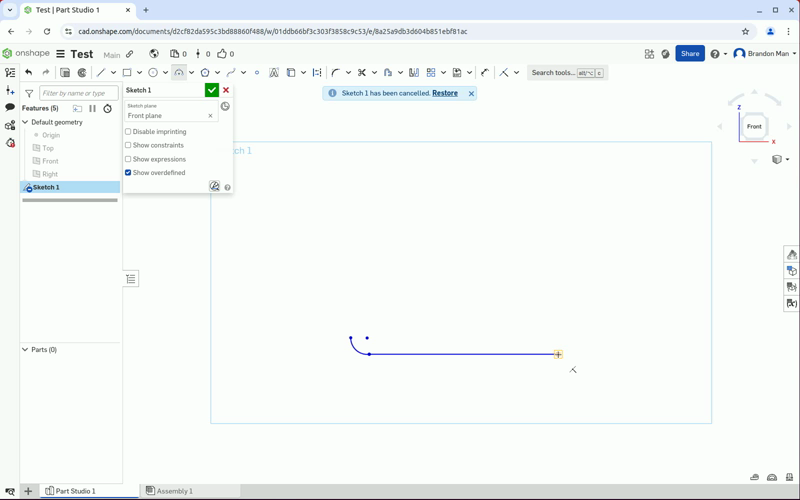
key_down(shift)
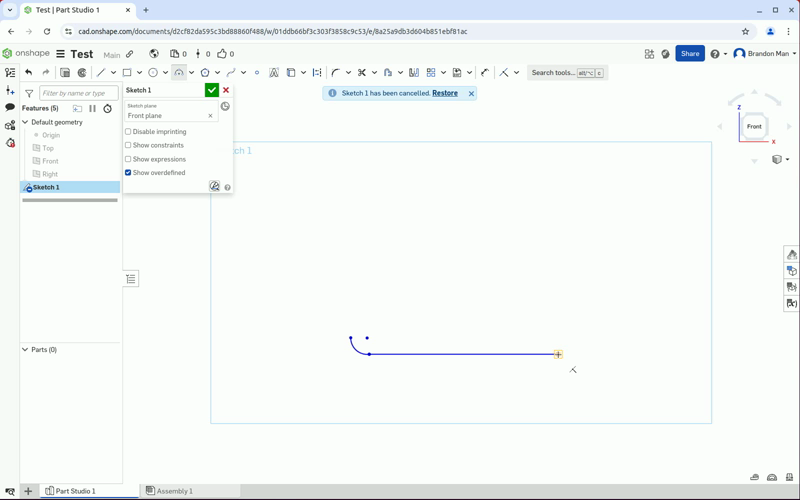
mouse_move(572, 342)
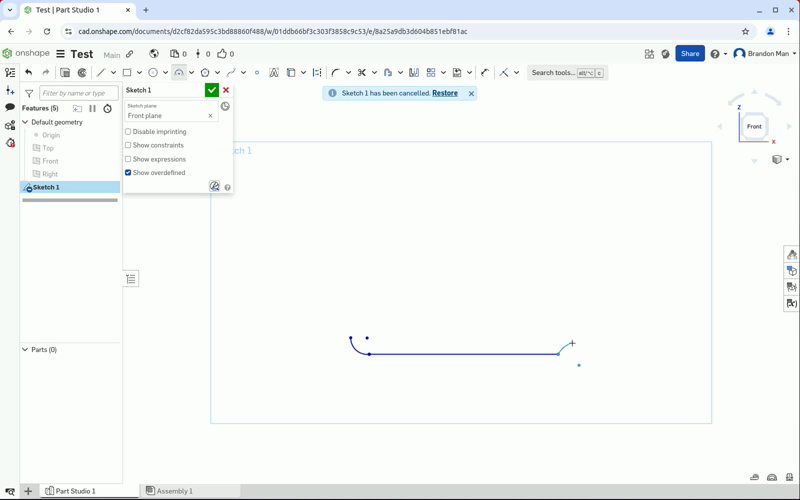
click(572, 342)
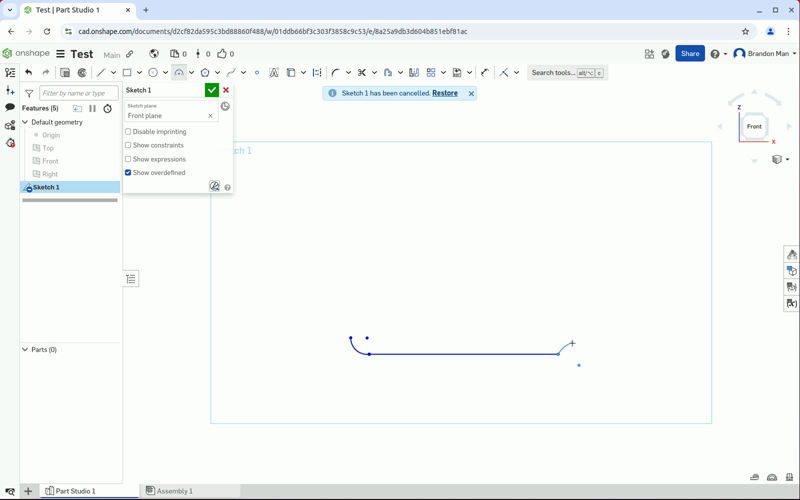
mouse_move(567, 351)
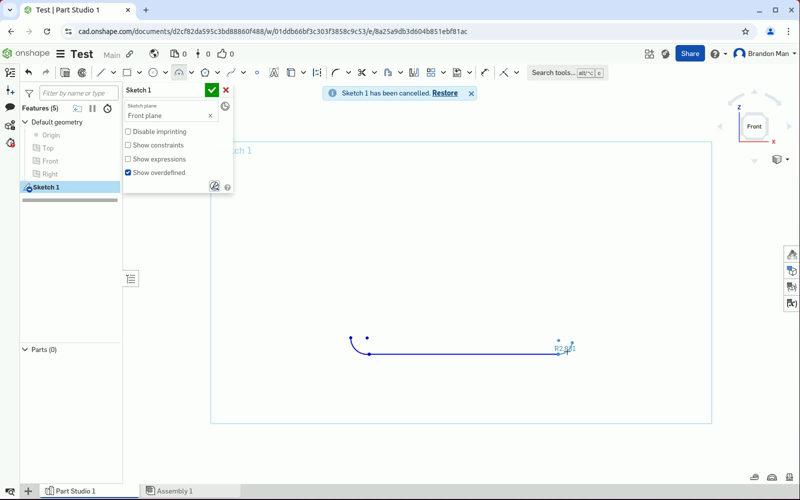
click(567, 351)
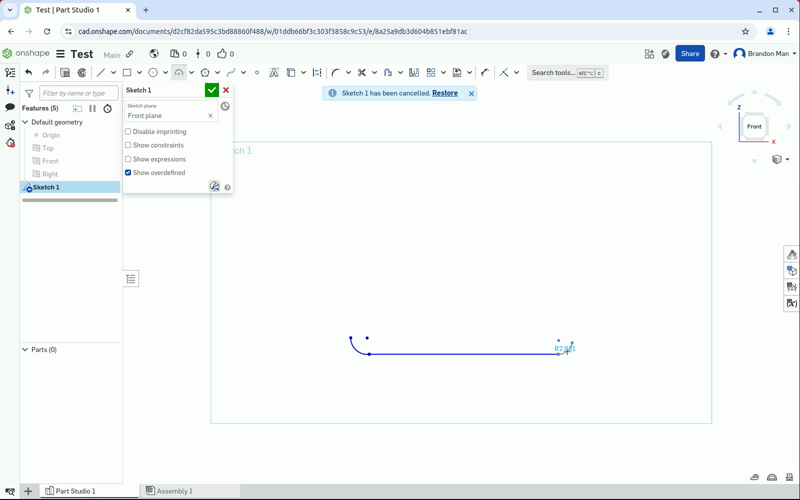
key_up(shift)
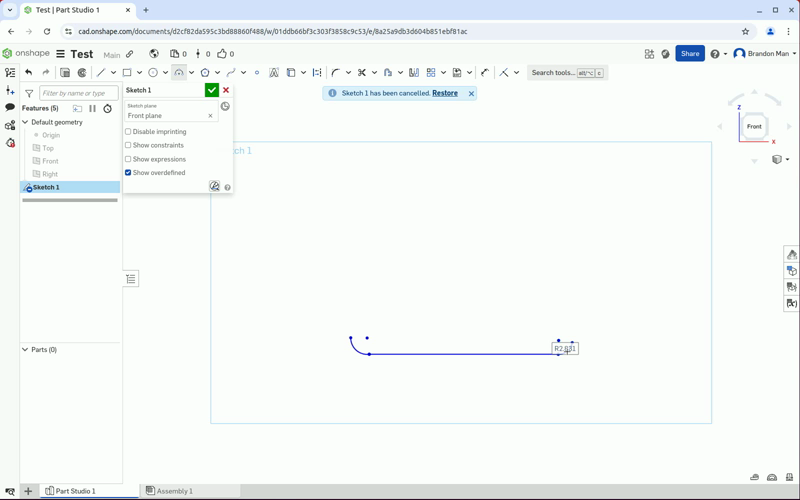
key(esc)
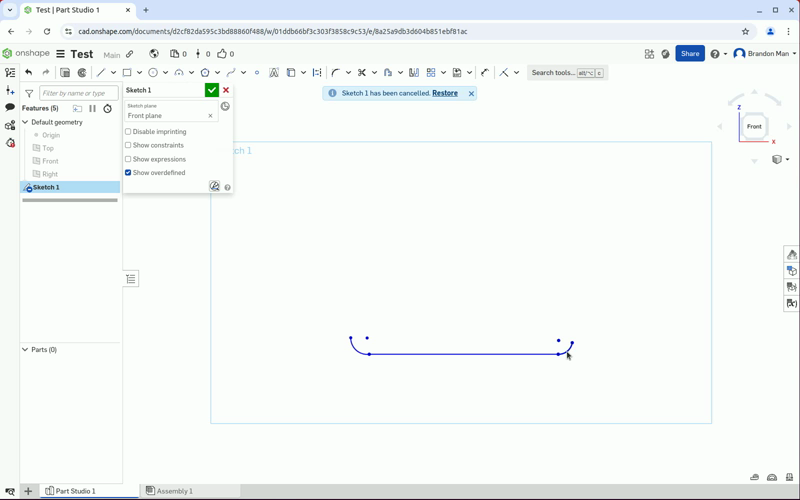
key(l)
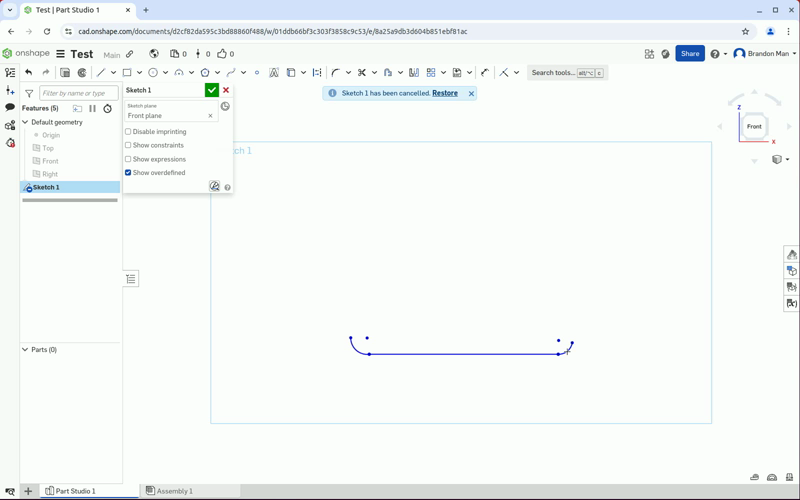
mouse_move(572, 342)
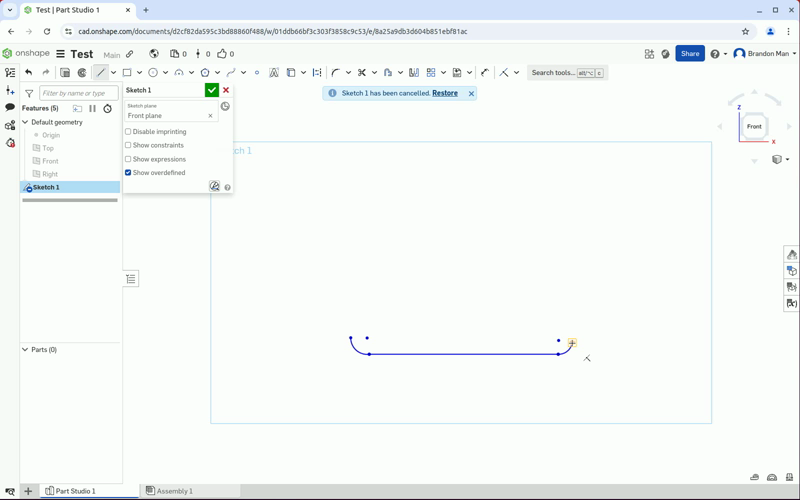
click(572, 342)
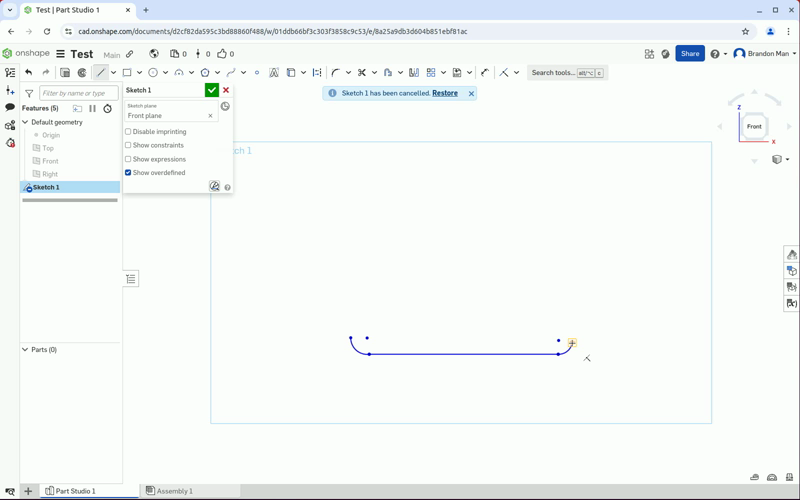
key_down(shift)
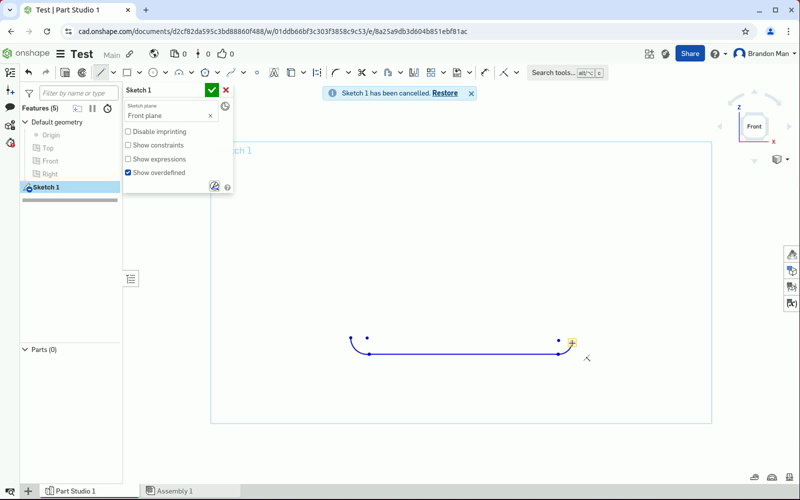
mouse_move(572, 258)
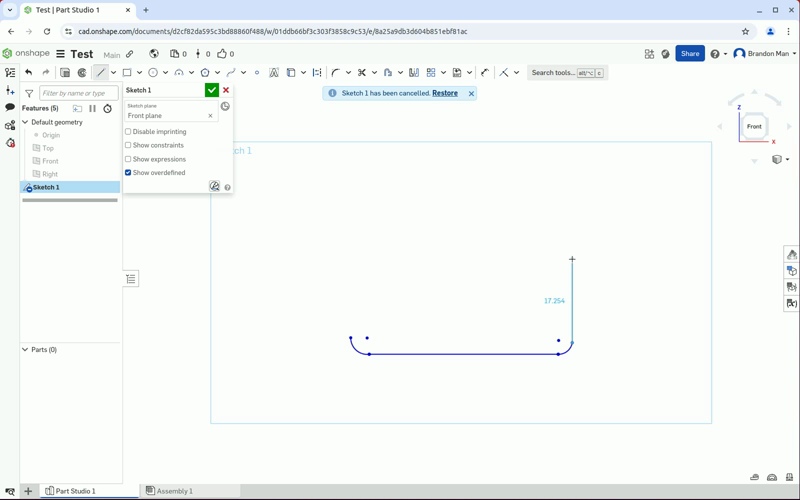
click(572, 258)
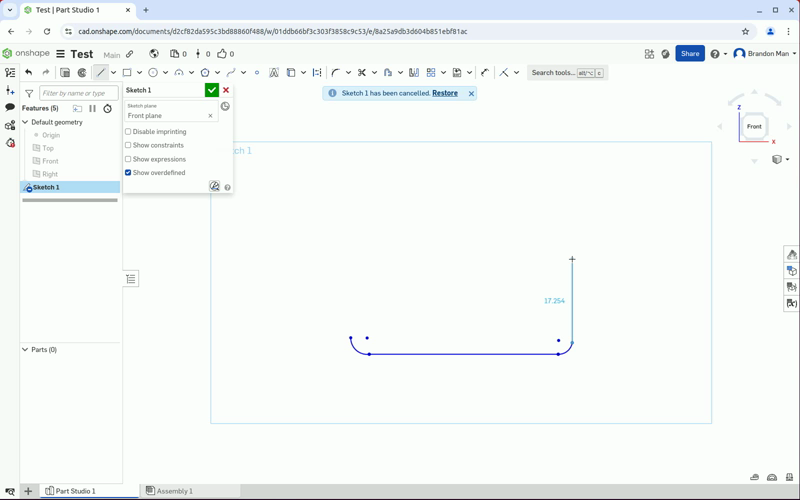
key_up(shift)
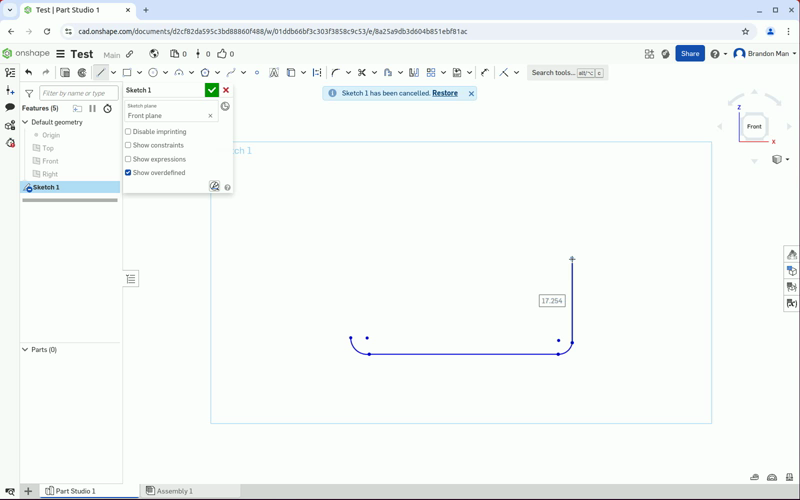
key(esc)
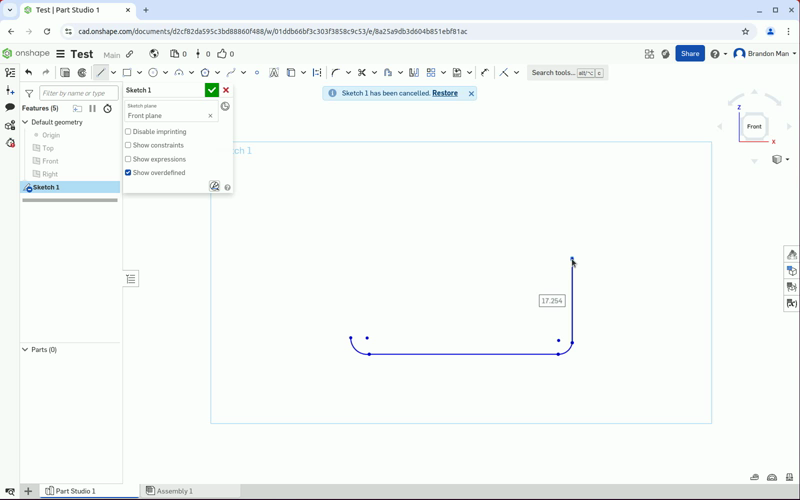
key(a)
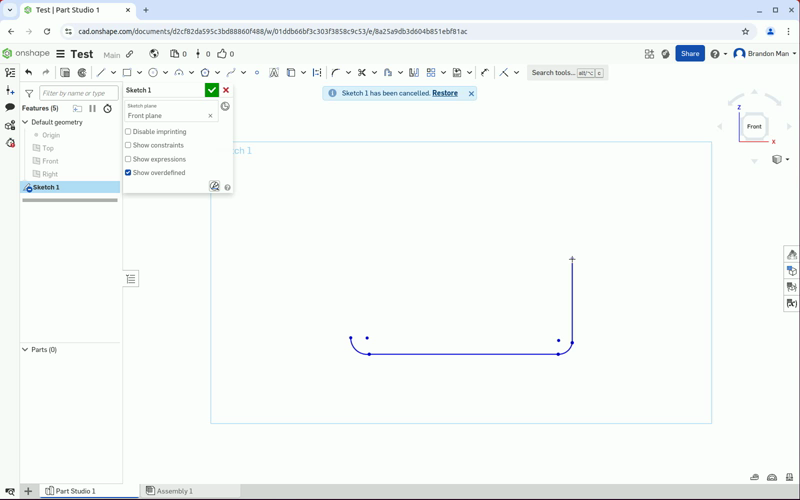
mouse_move(572, 258)
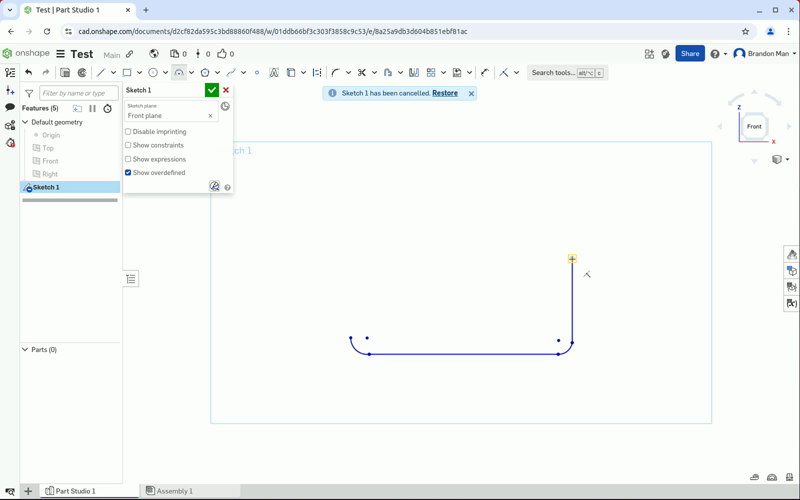
click(572, 258)
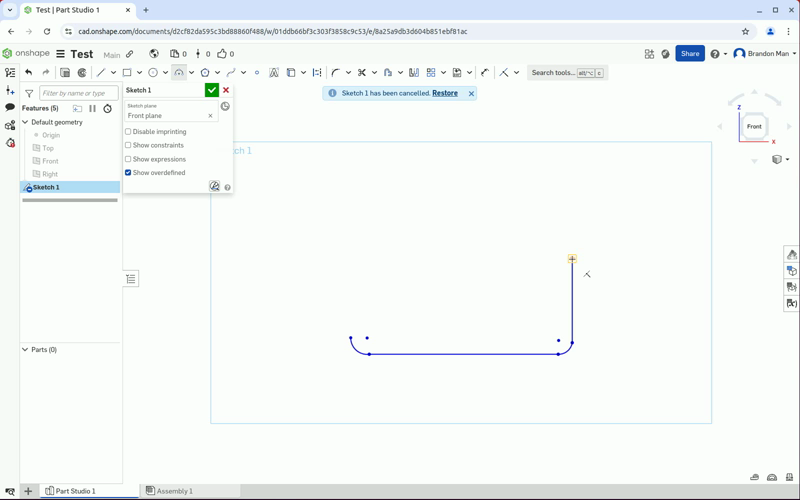
key_down(shift)
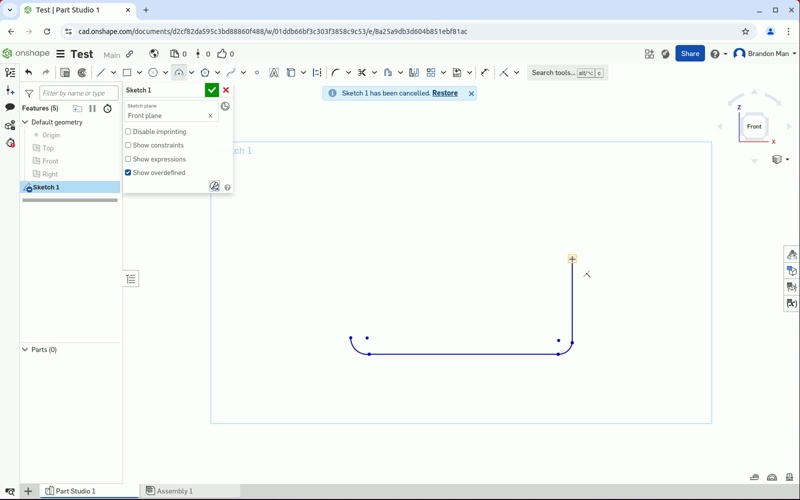
mouse_move(553, 244)
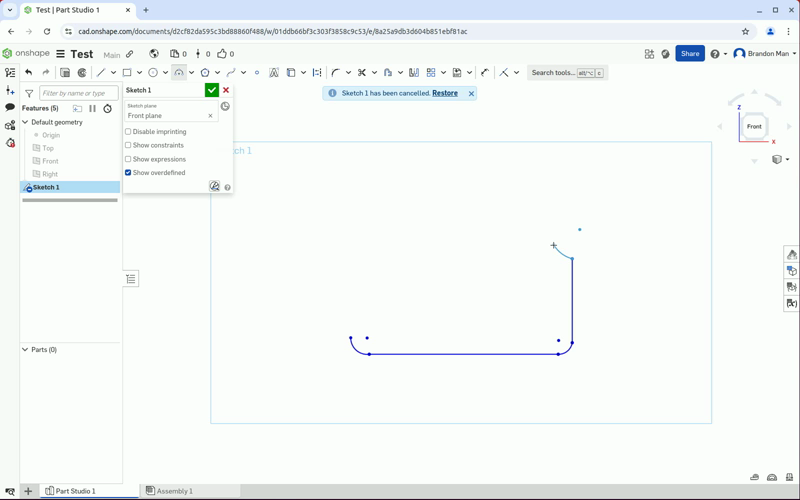
click(553, 244)
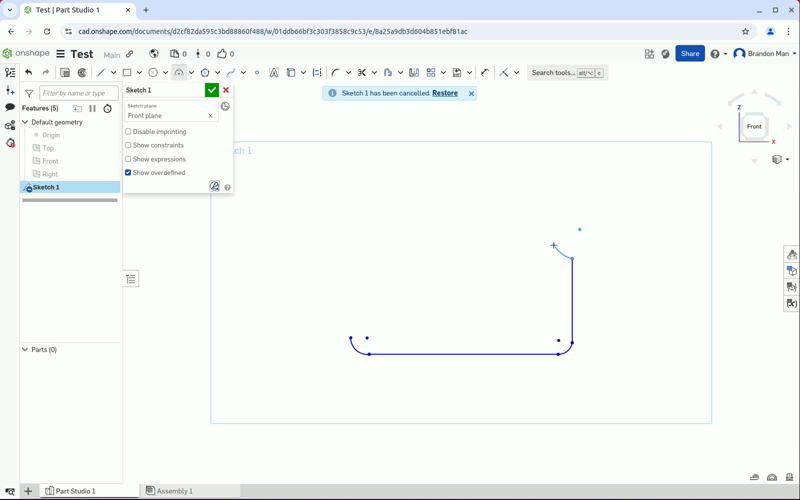
mouse_move(566, 247)
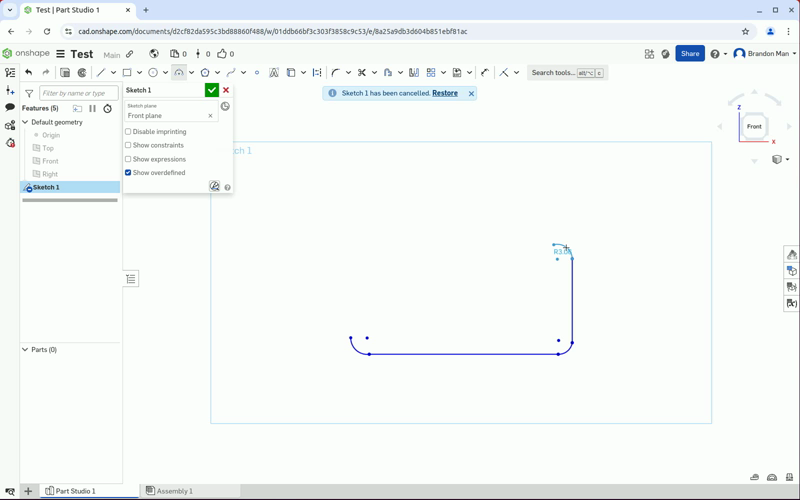
click(566, 247)
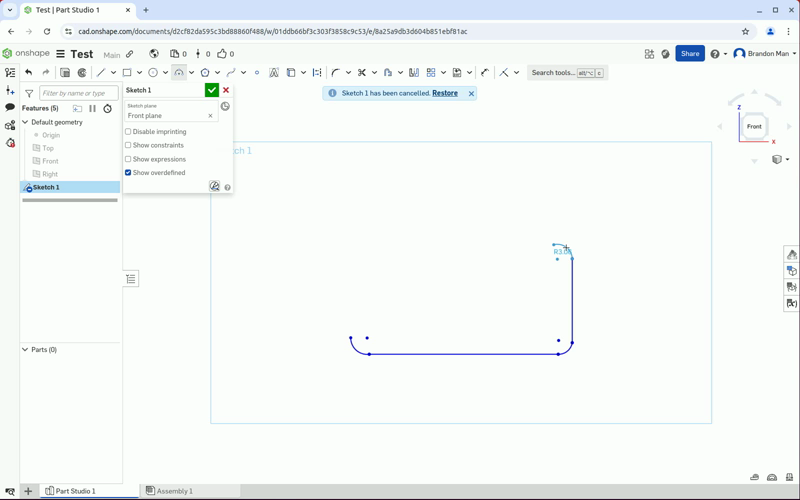
key_up(shift)
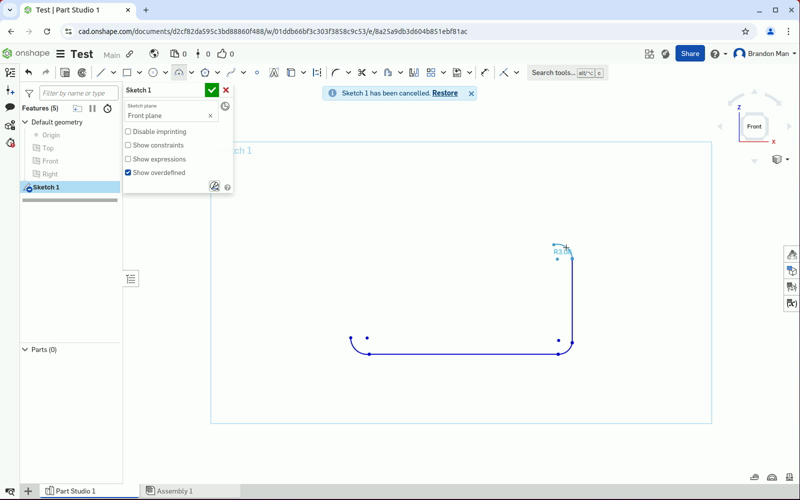
key(esc)
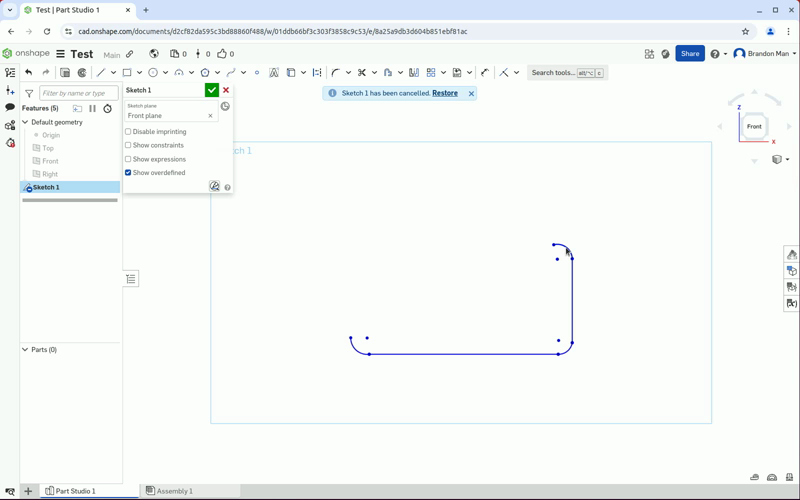
key(l)
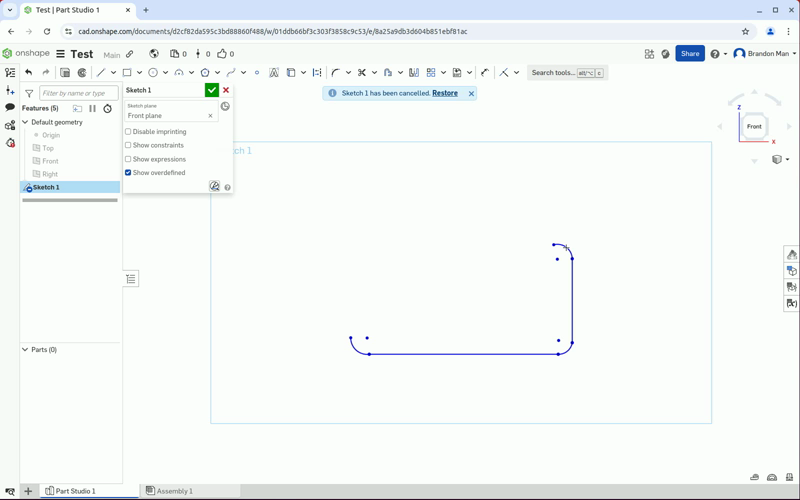
mouse_move(553, 244)
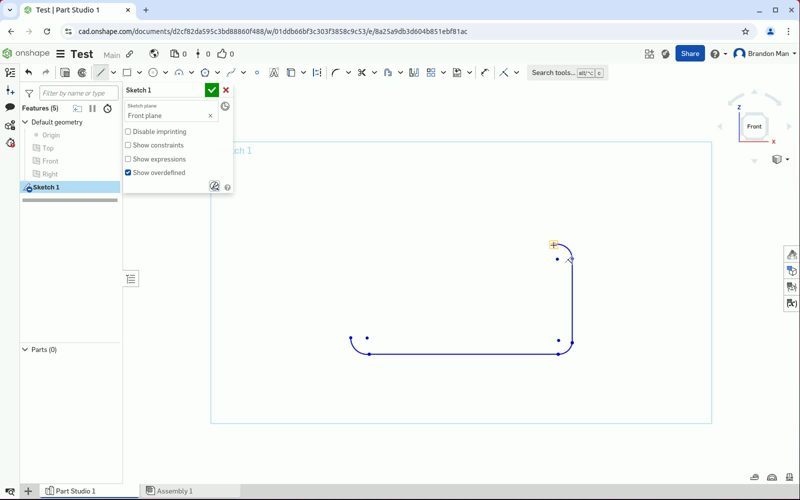
click(553, 244)
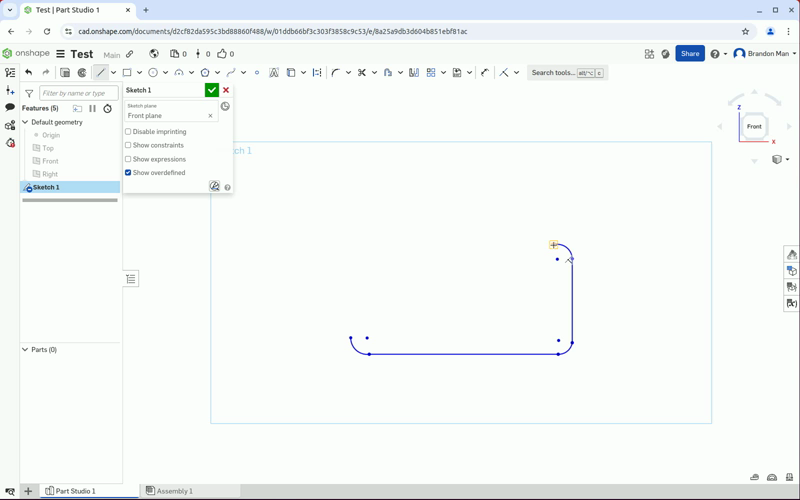
key_down(shift)
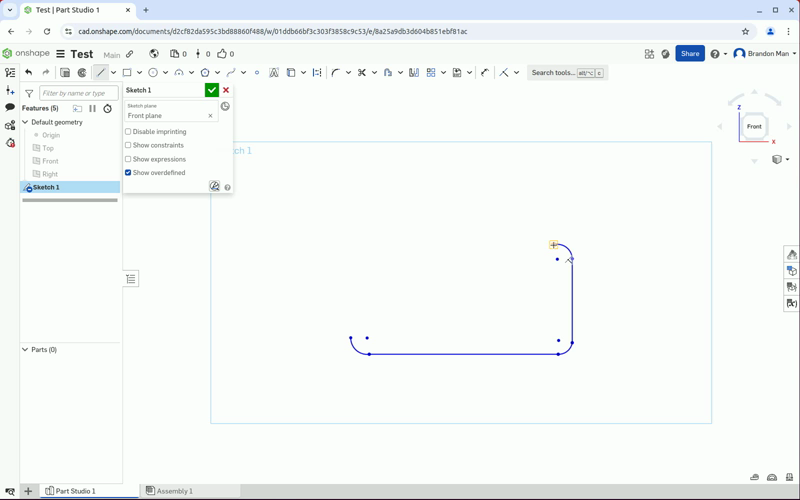
mouse_move(364, 244)
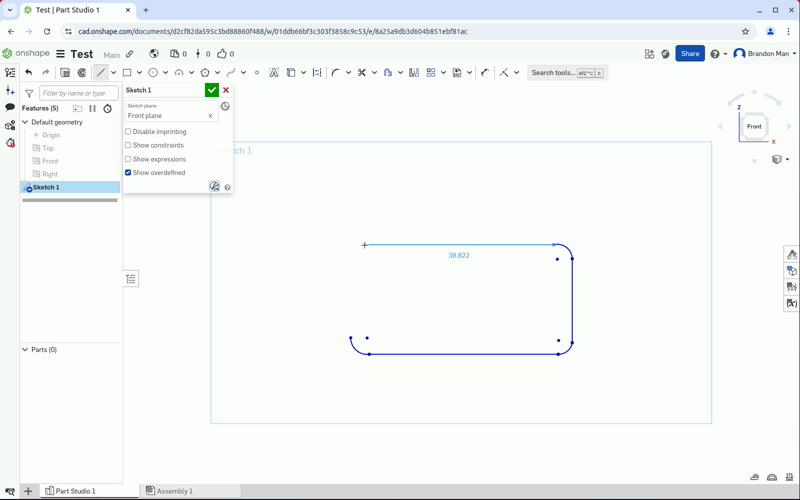
click(364, 244)
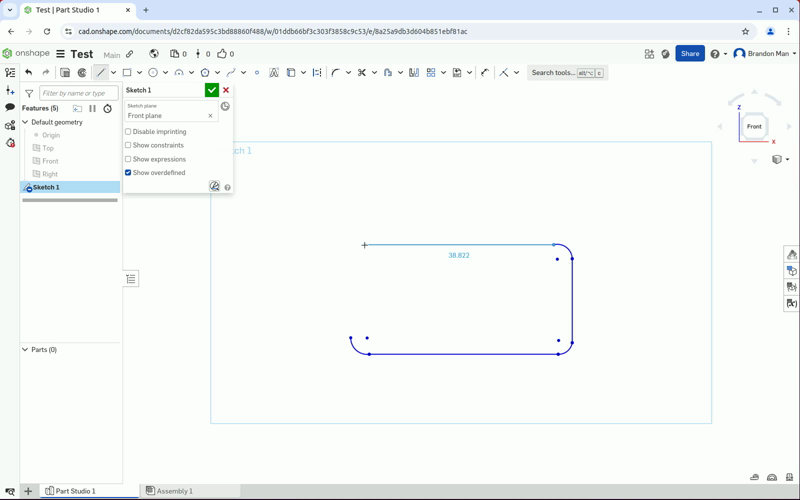
key_up(shift)
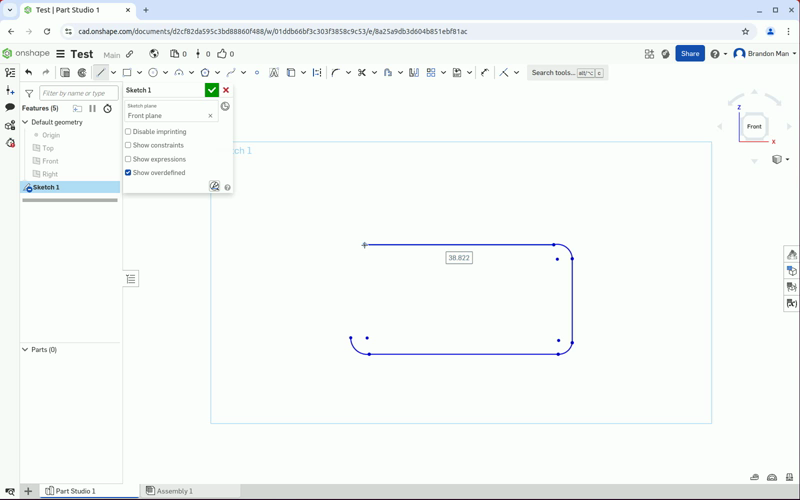
key(esc)
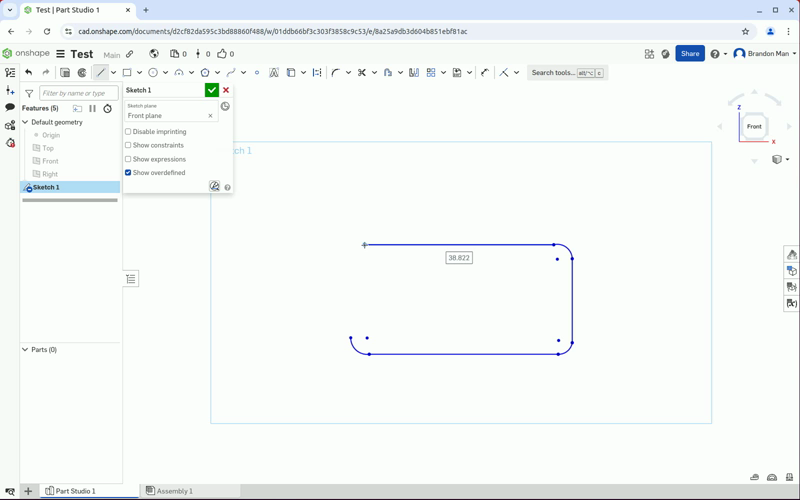
key(a)
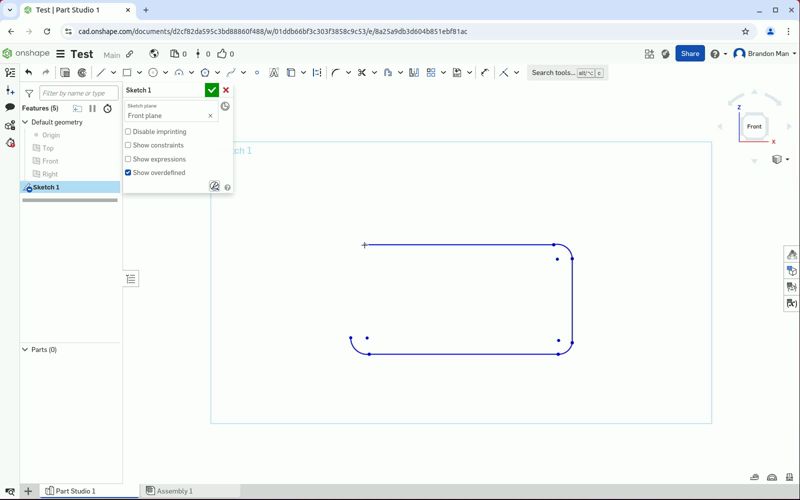
mouse_move(364, 244)
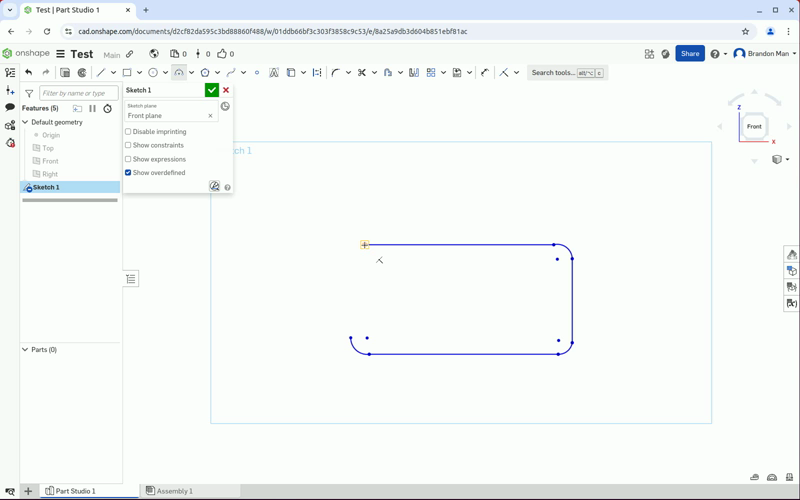
click(364, 244)
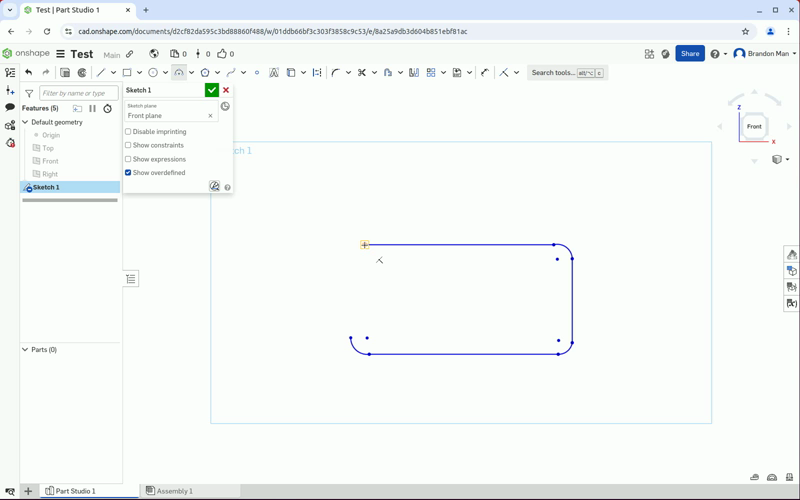
key_down(shift)
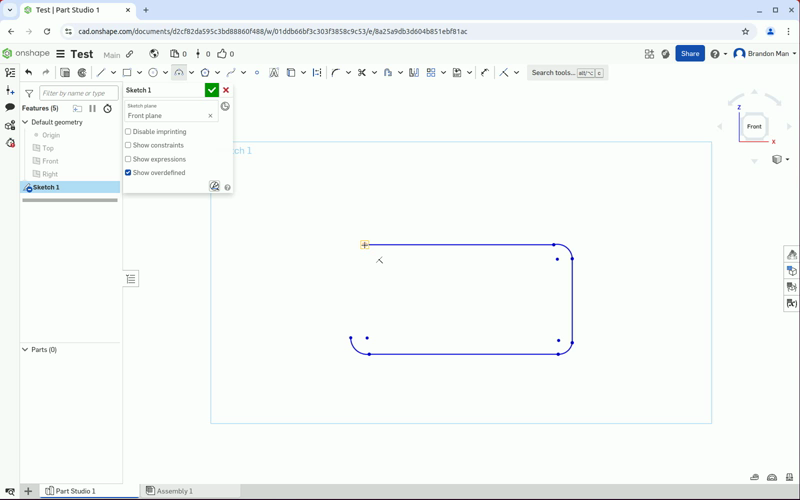
mouse_move(350, 261)
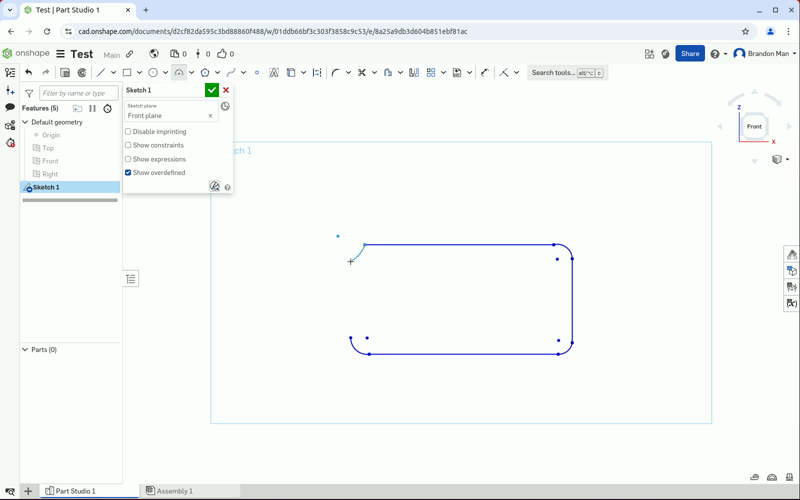
click(350, 261)
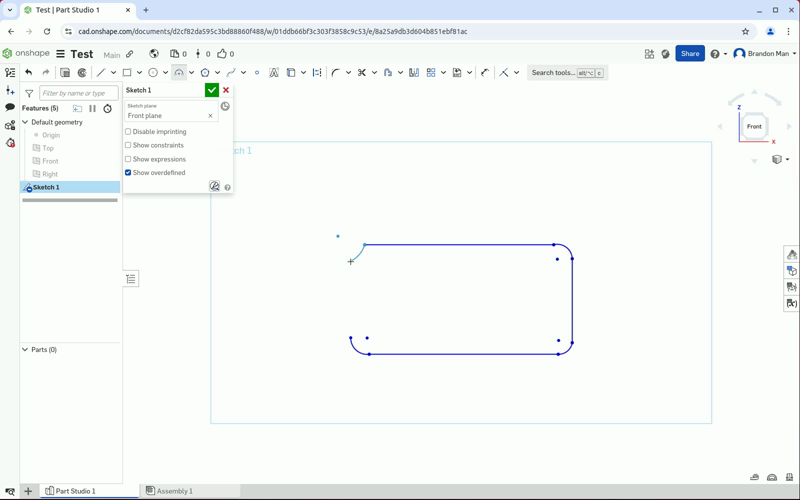
mouse_move(354, 250)
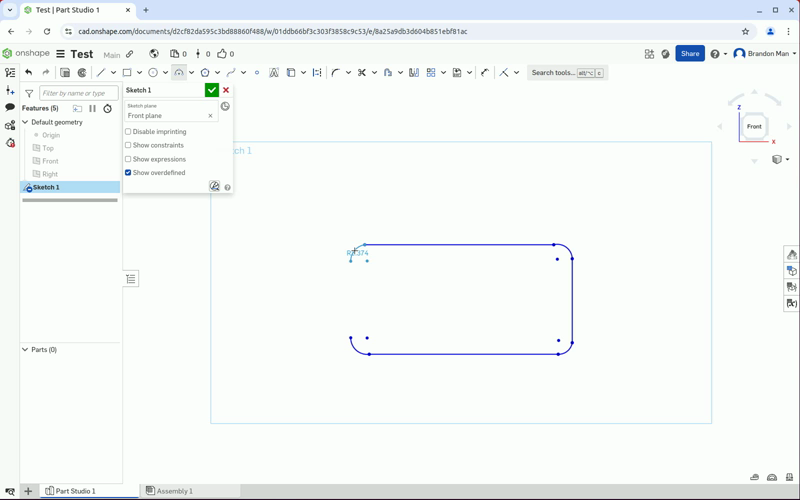
click(354, 250)
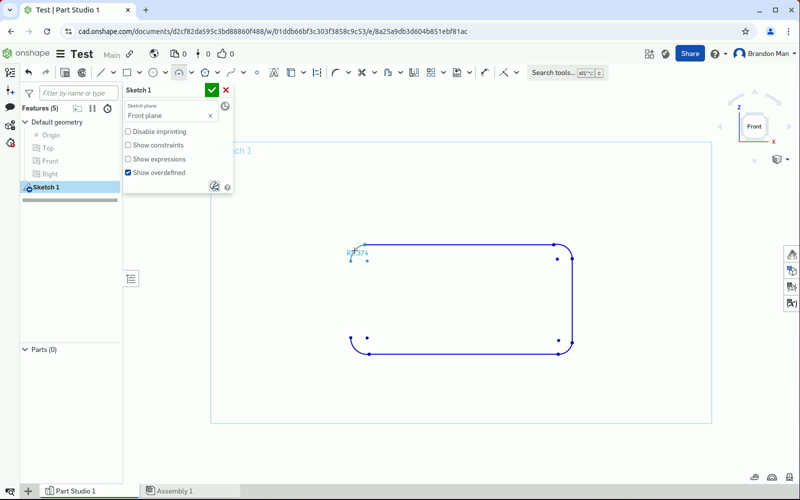
key_up(shift)
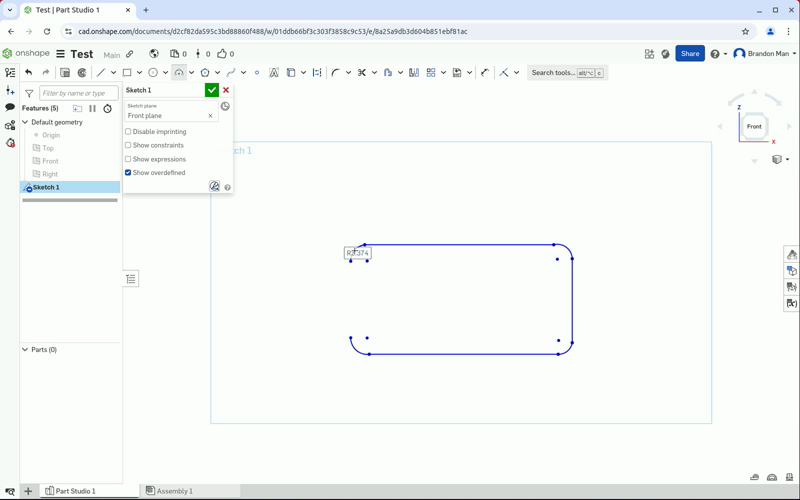
key(esc)
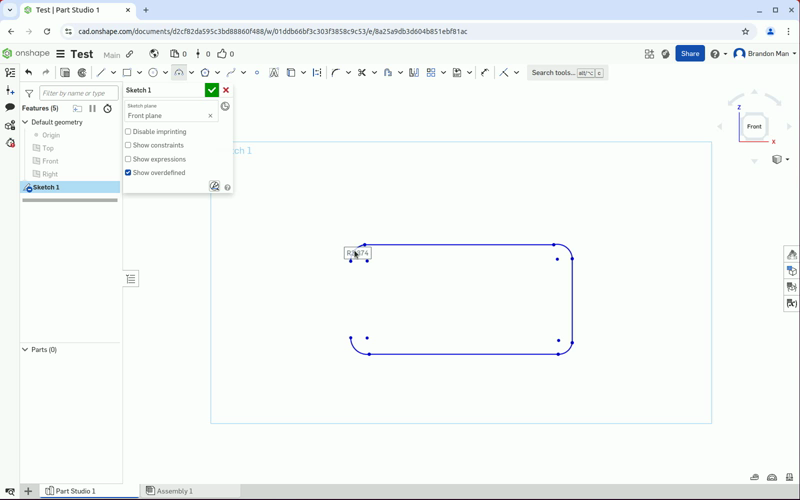
key(l)
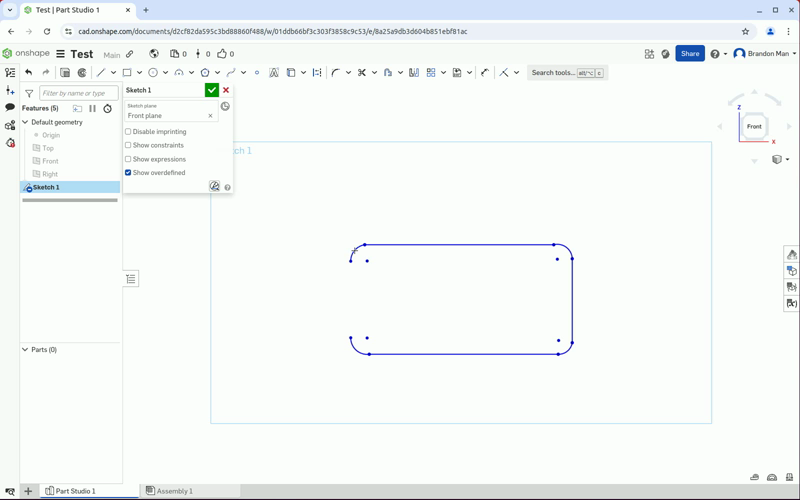
mouse_move(350, 261)
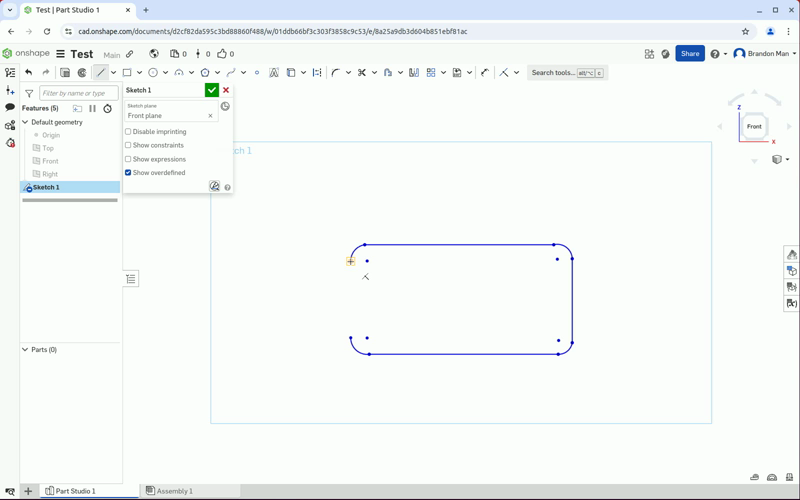
click(350, 261)
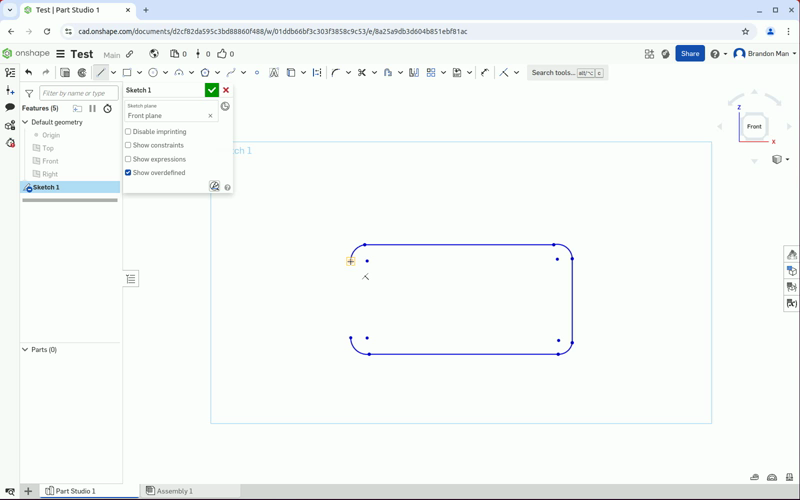
key_down(shift)
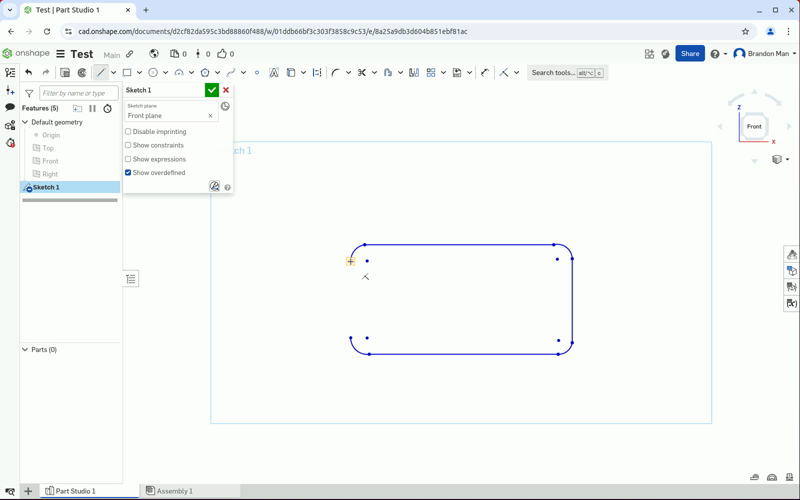
mouse_move(350, 337)
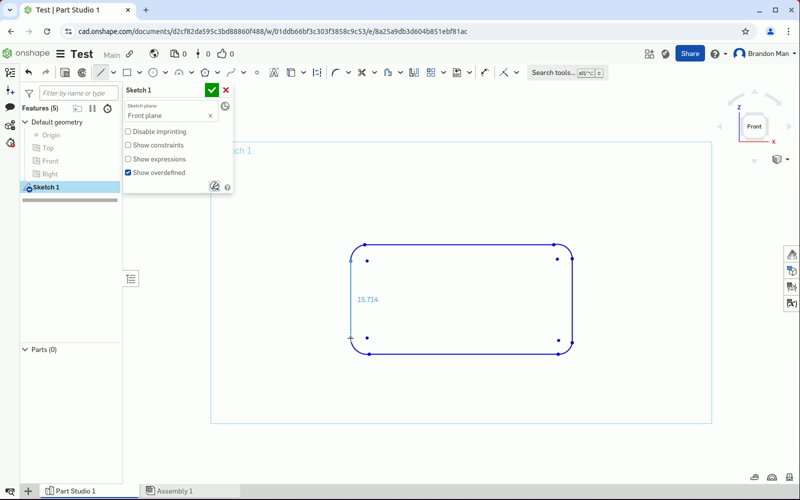
key_up(shift)
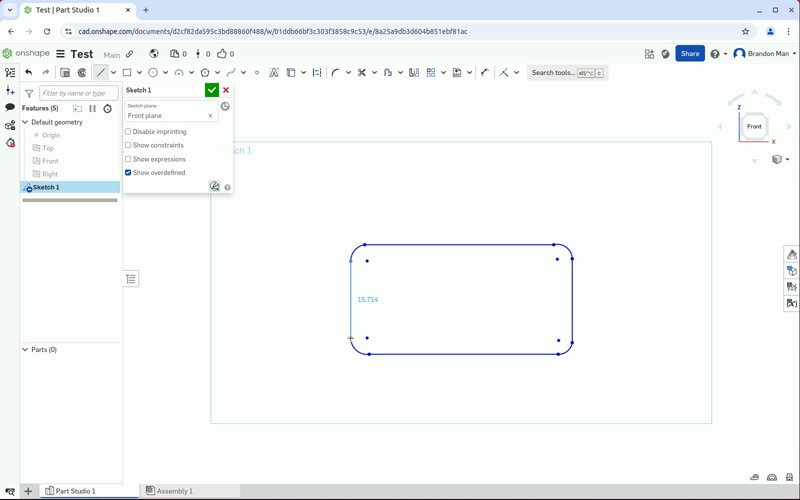
click(350, 337)
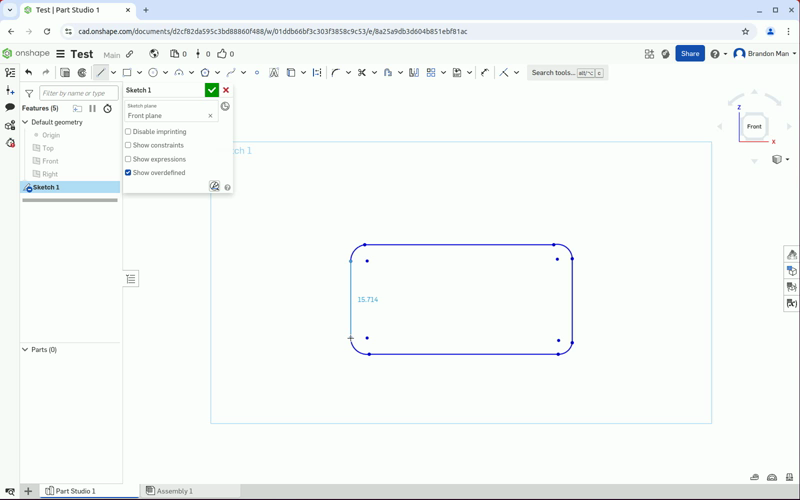
key(esc)
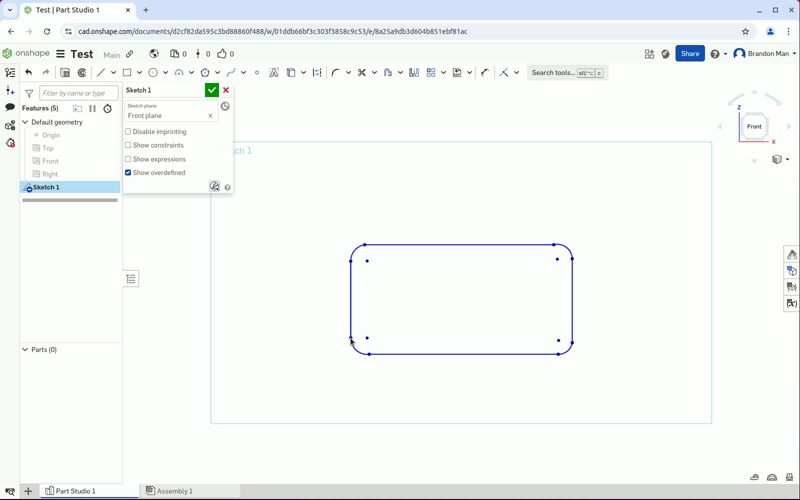
mouse_move(418, 320)
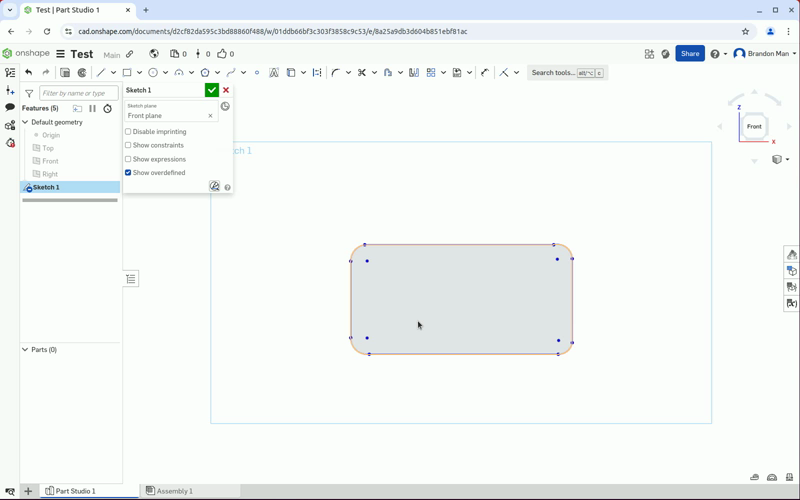
click(418, 320)
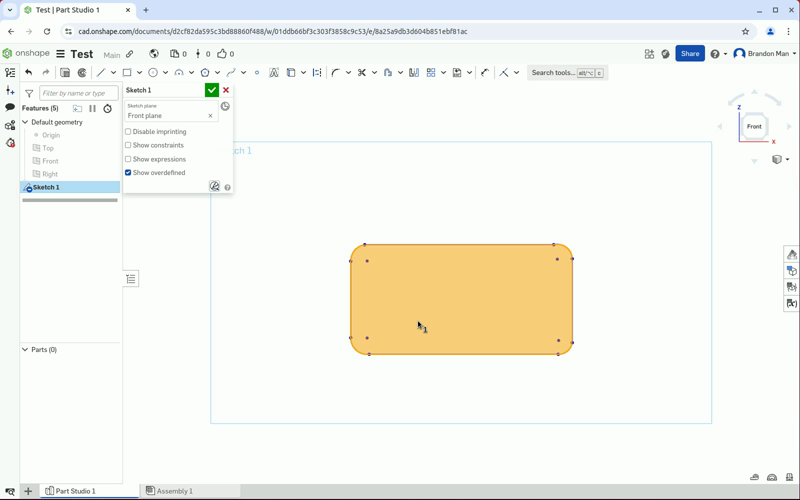
mouse_move(73, 352)
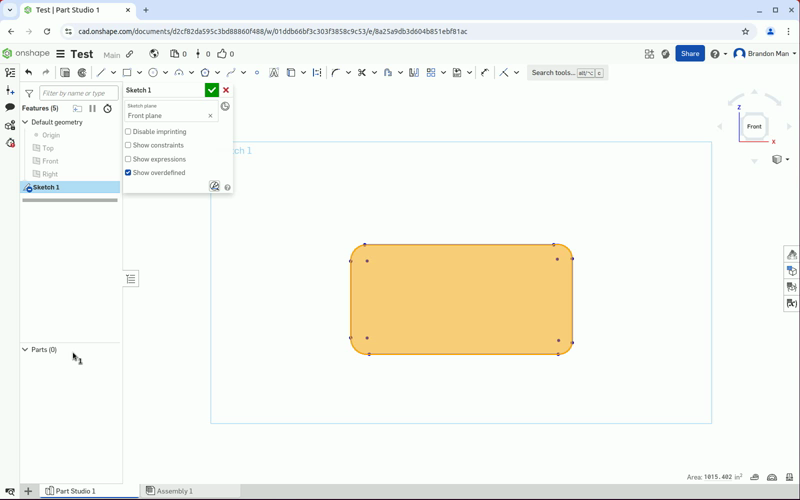
key(shift+y)
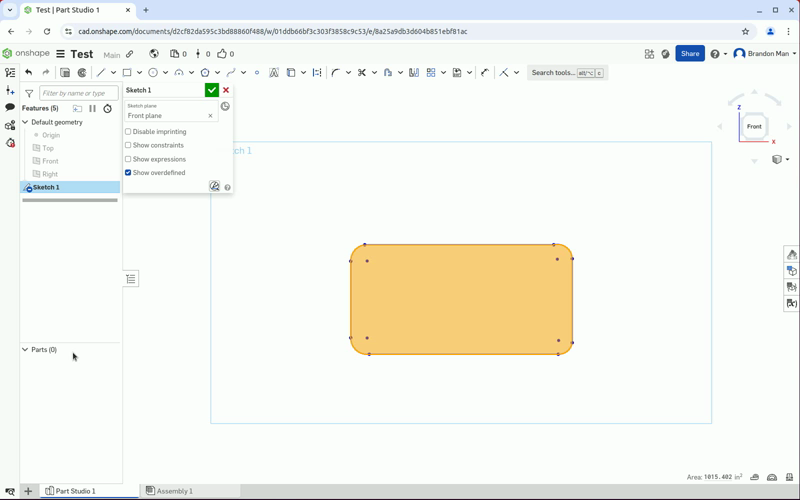
key(shift+e)
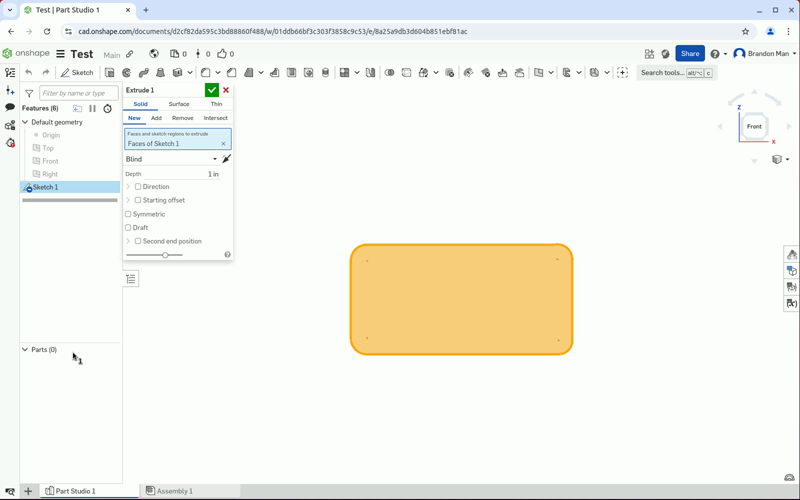
mouse_move(143, 106)
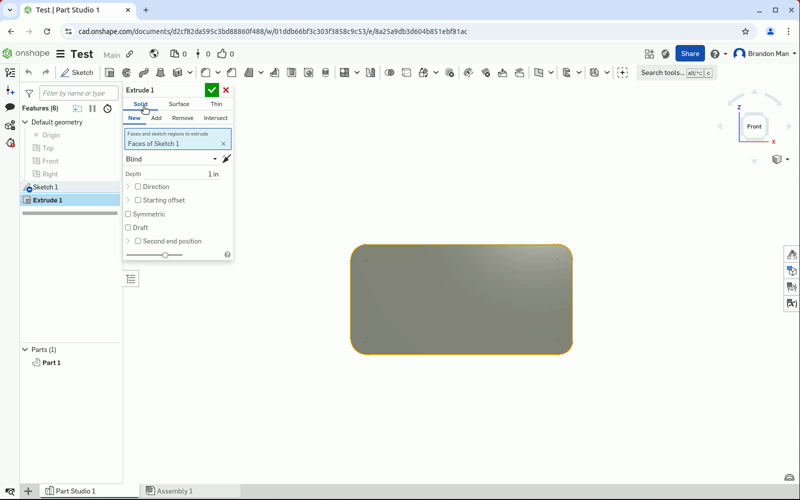
click(143, 106)
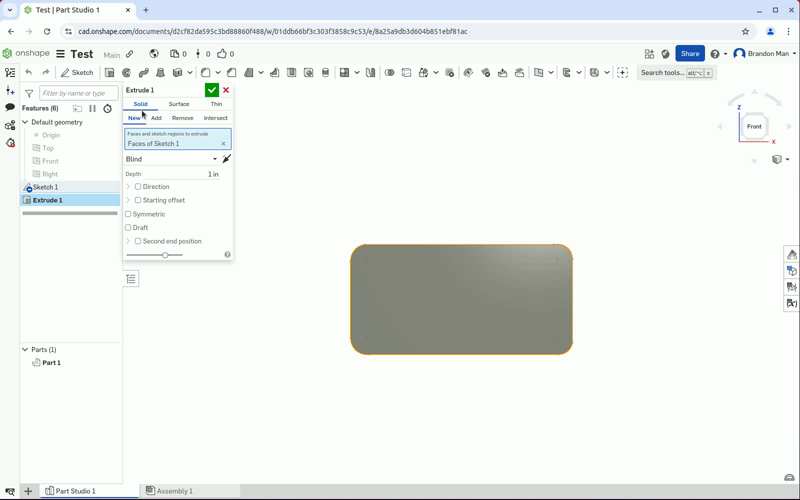
mouse_move(137, 120)
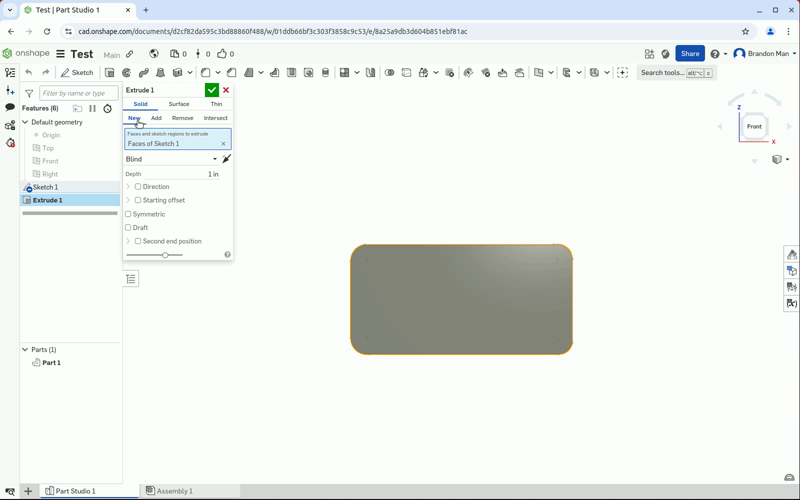
click(137, 120)
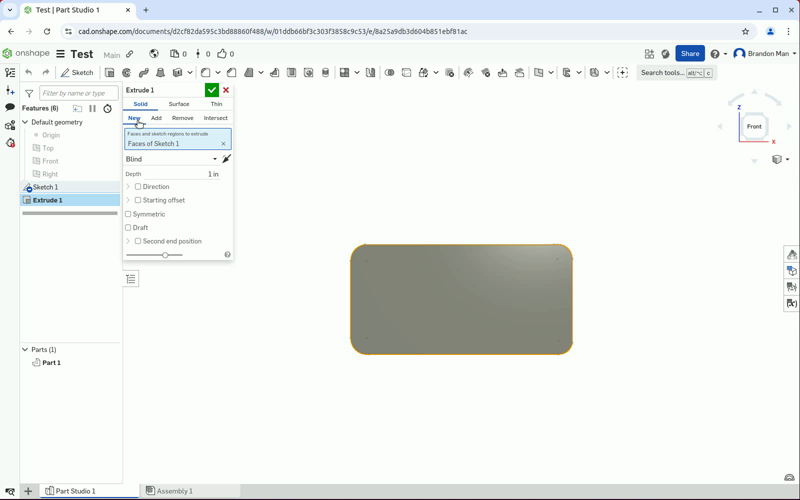
key(tab, 4)
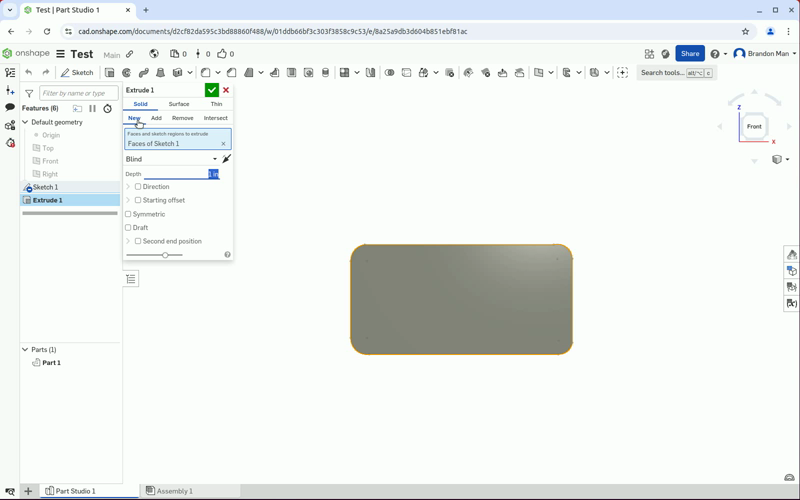
text(3.129)
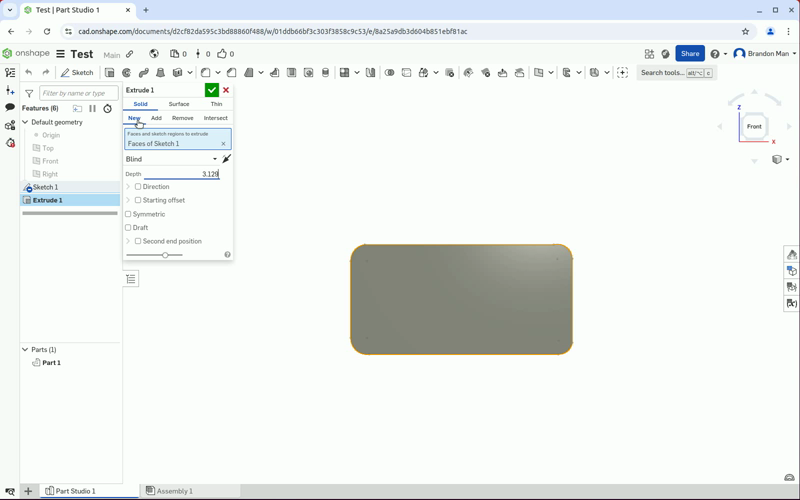
key(enter)
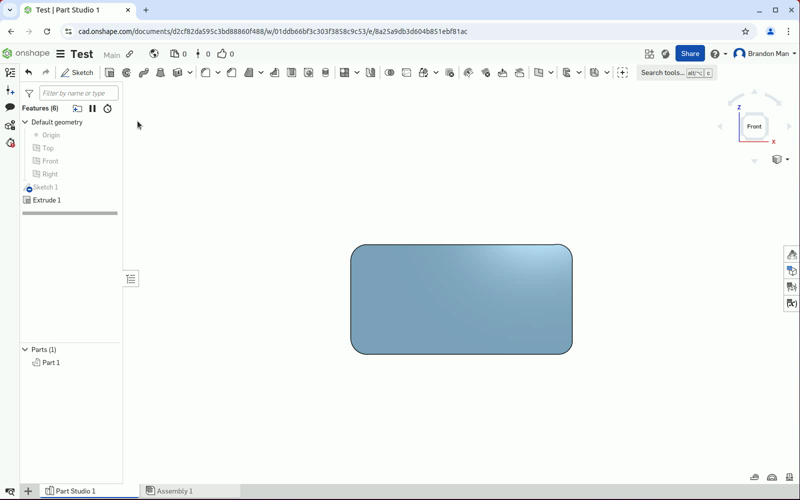
key(shift+h)
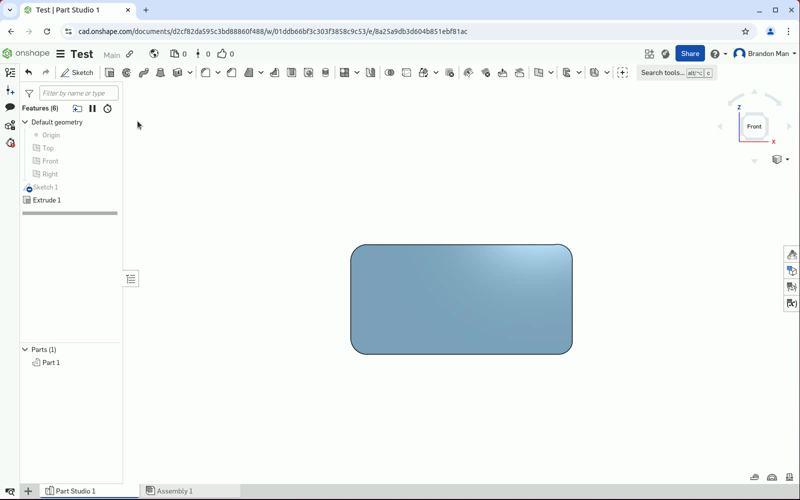
key(shift+h)
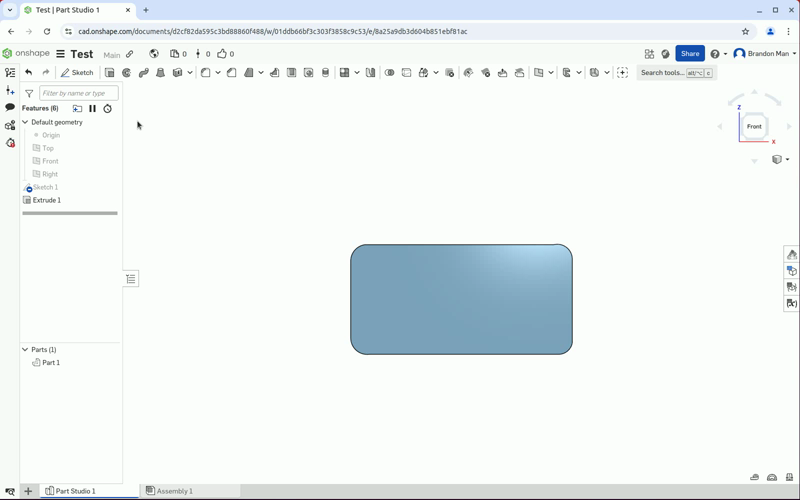
mouse_move(73, 189)
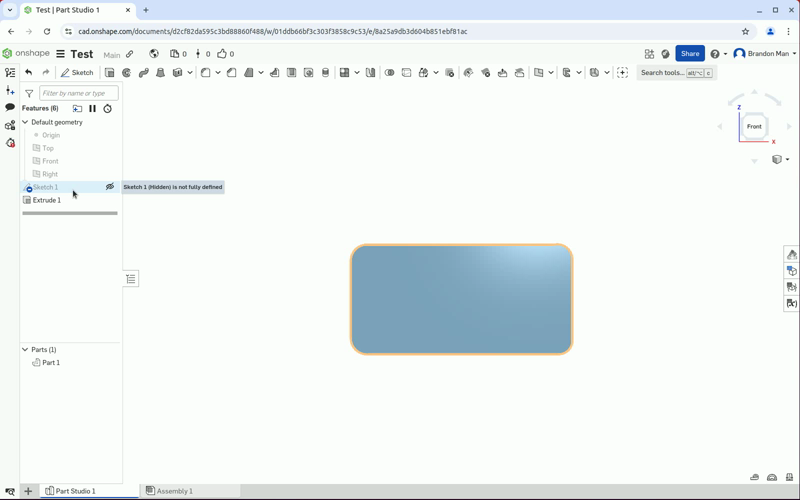
click(73, 189)
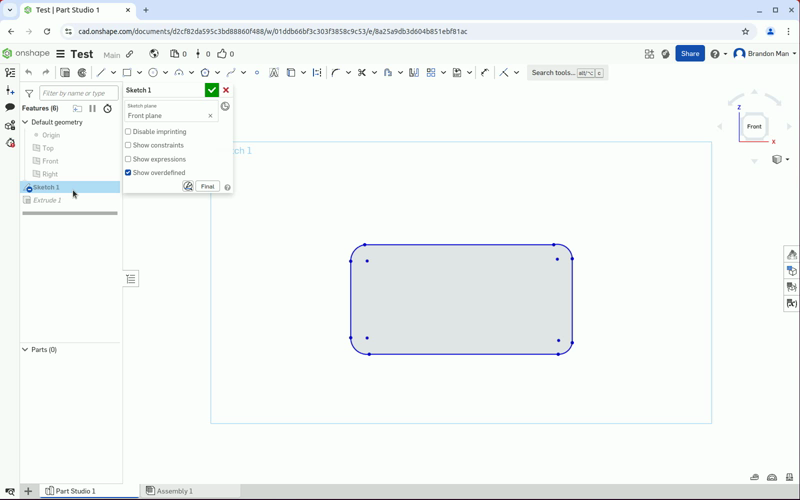
mouse_move(229, 92)
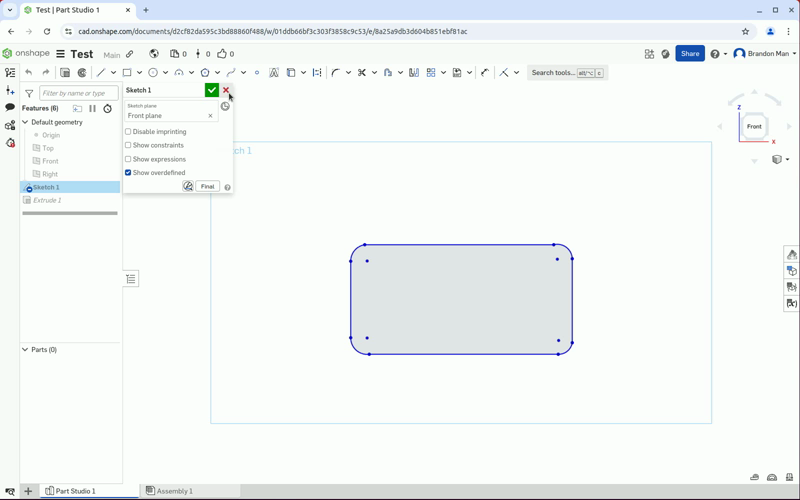
click(229, 92)
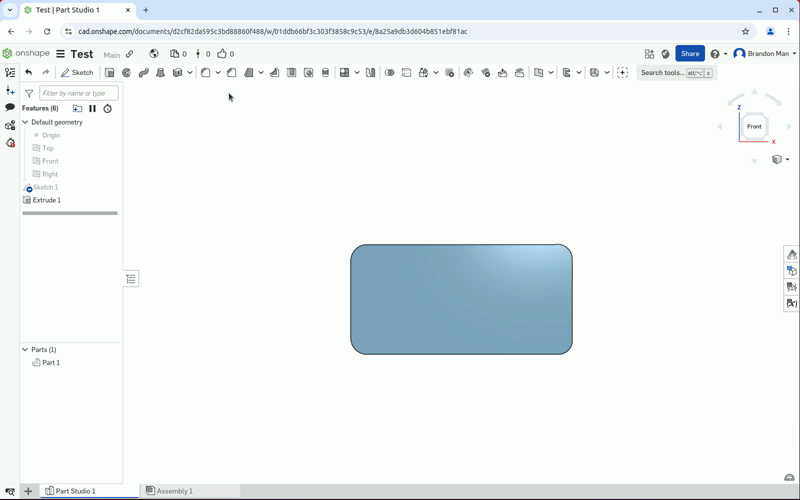
mouse_move(541, 75)
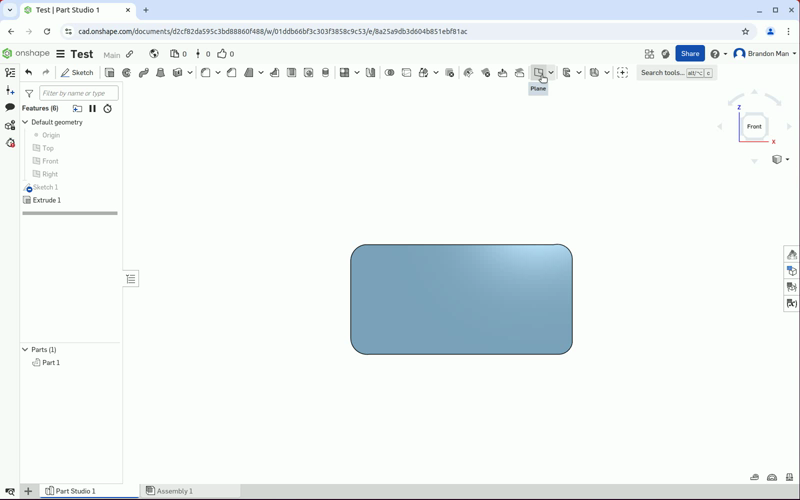
click(541, 75)
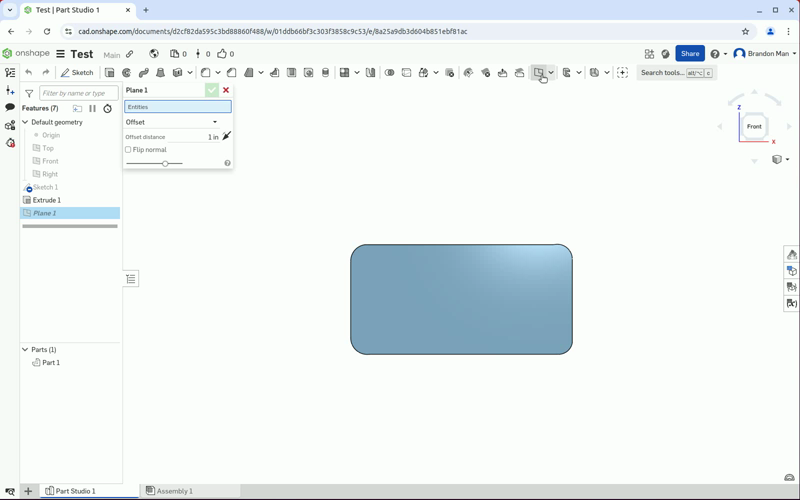
mouse_move(73, 163)
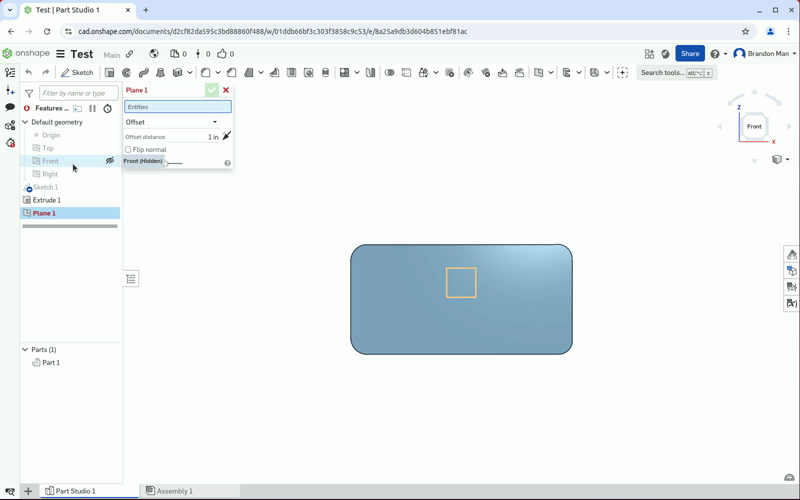
click(73, 163)
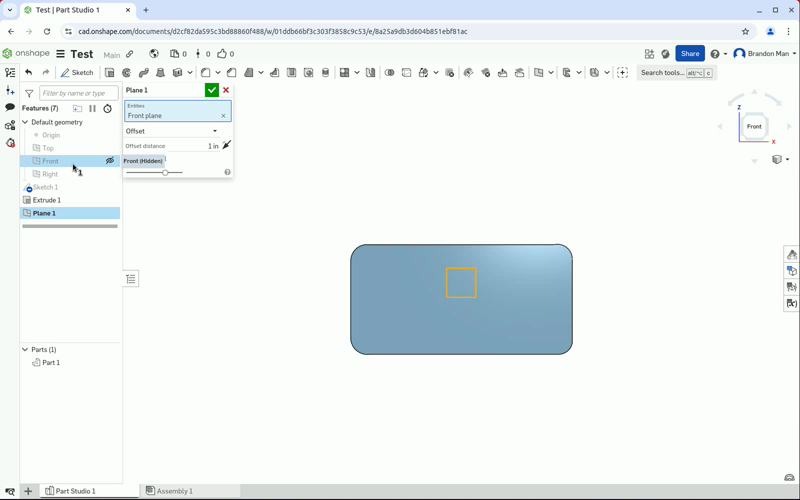
key(tab, 2)
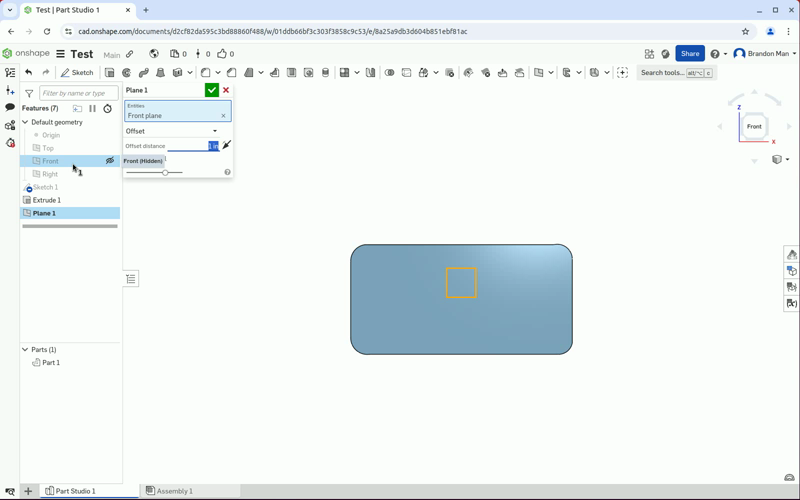
text(3.143)
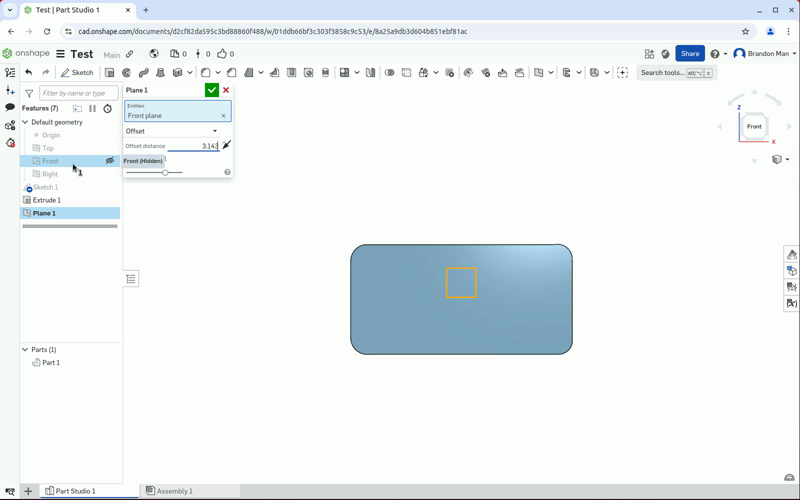
key(enter, 2)
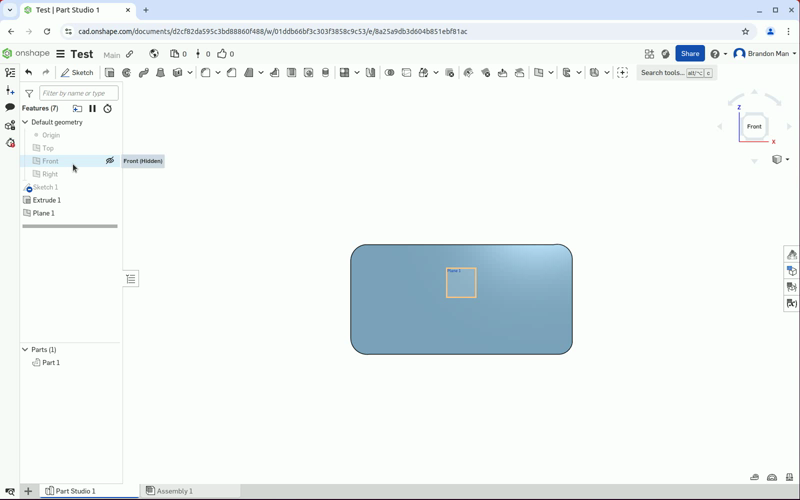
key(shift+s)
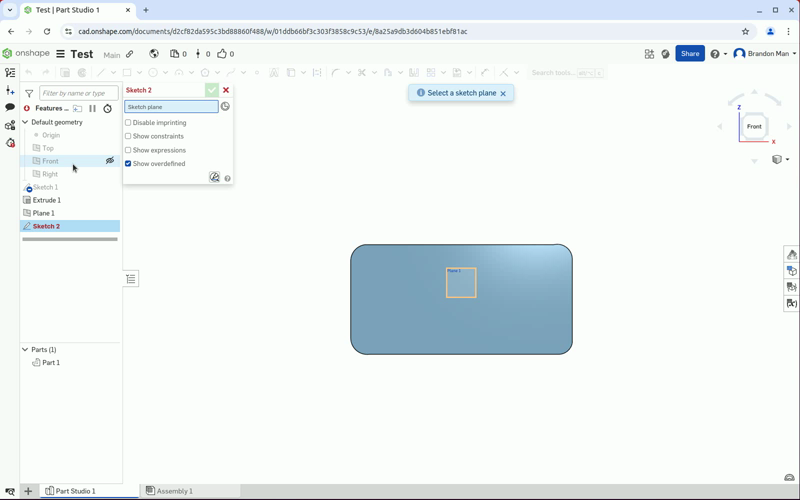
mouse_move(73, 215)
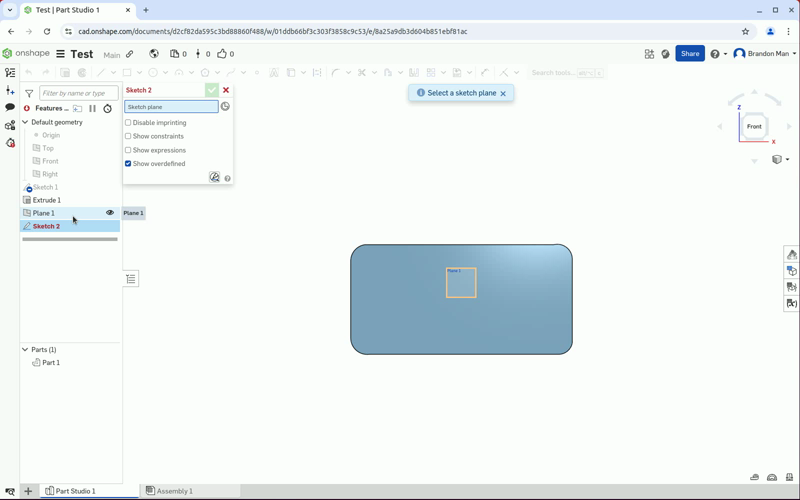
click(73, 215)
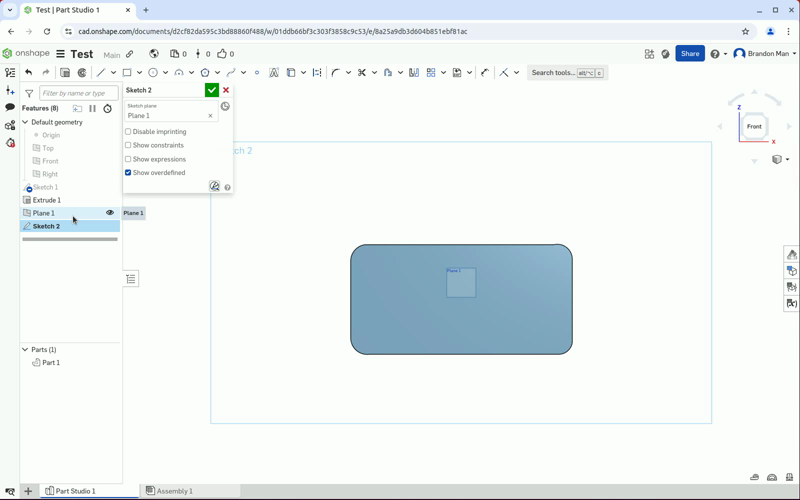
mouse_move(73, 352)
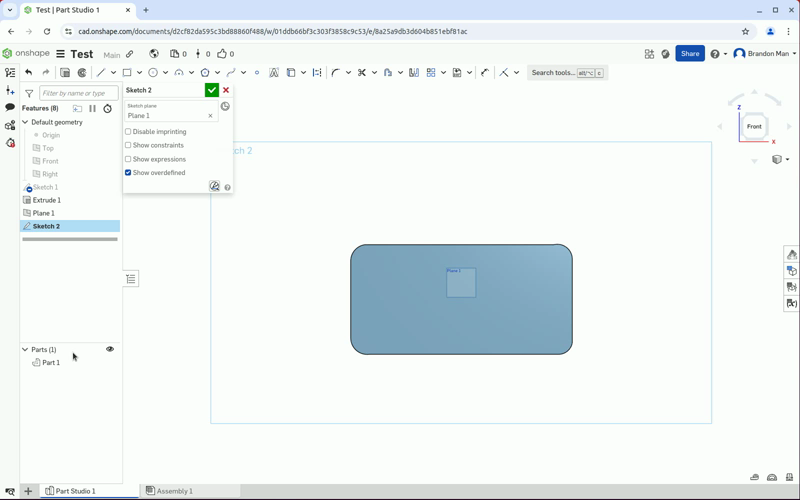
key(y)
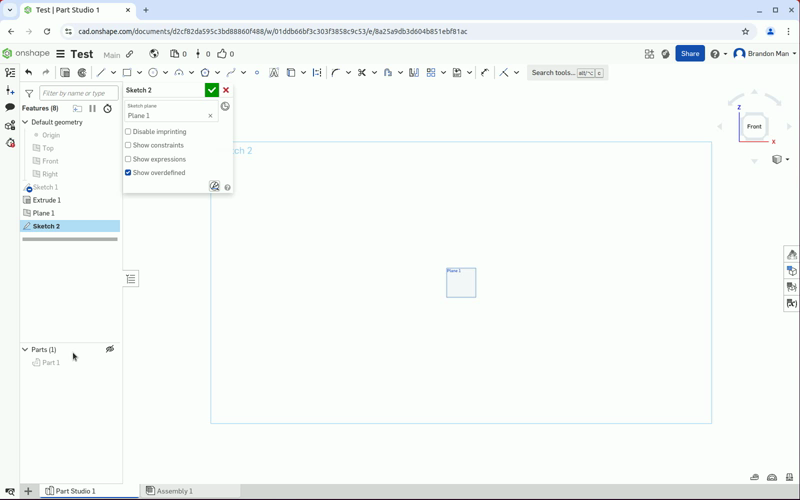
key(c)
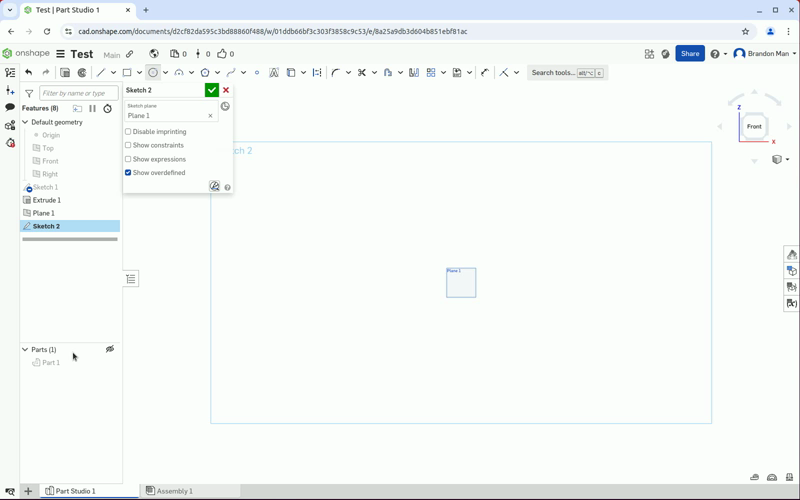
key_down(shift)
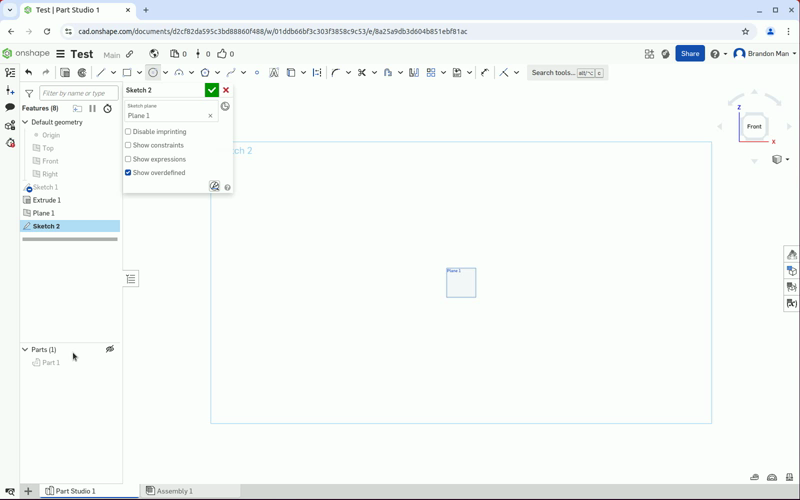
mouse_move(362, 295)
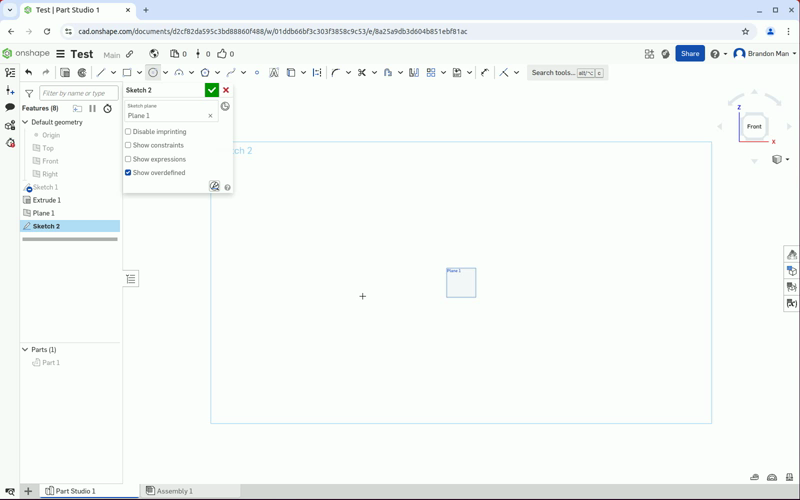
click(362, 295)
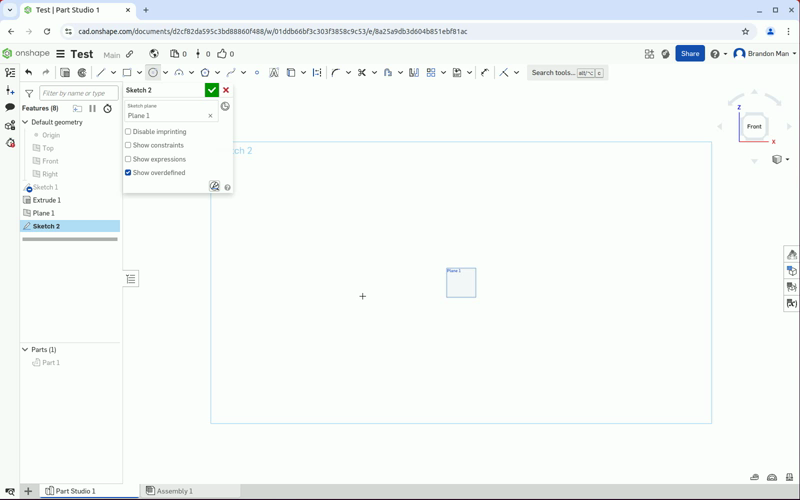
key_up(shift)
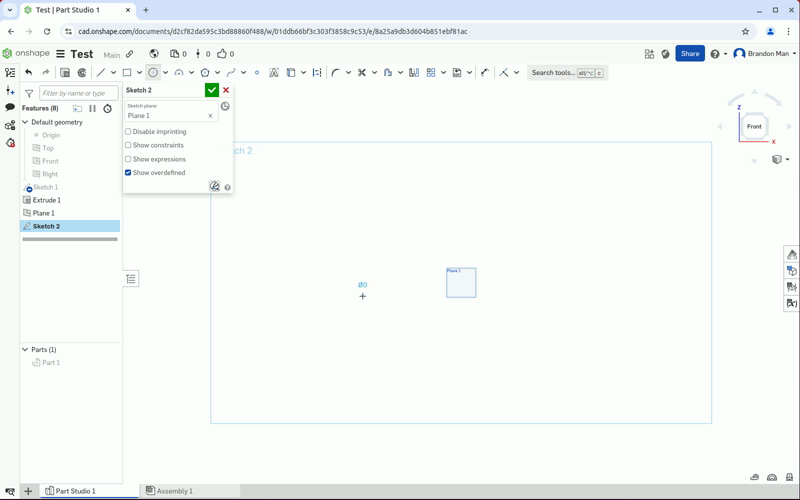
mouse_move(370, 295)
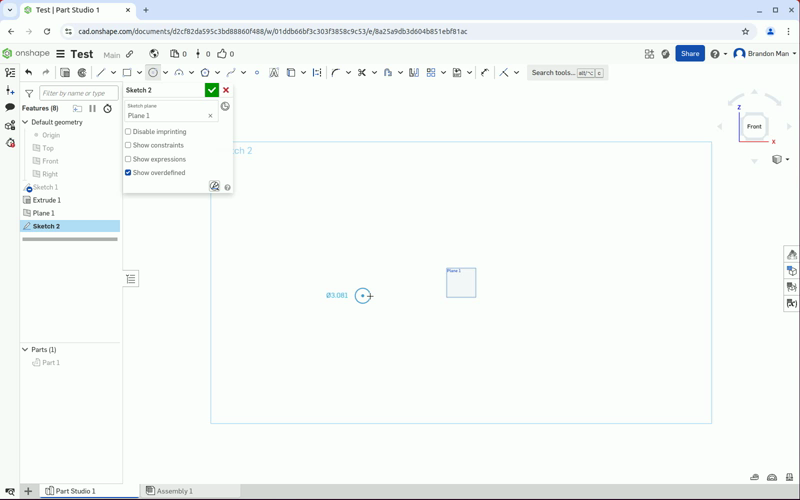
click(370, 295)
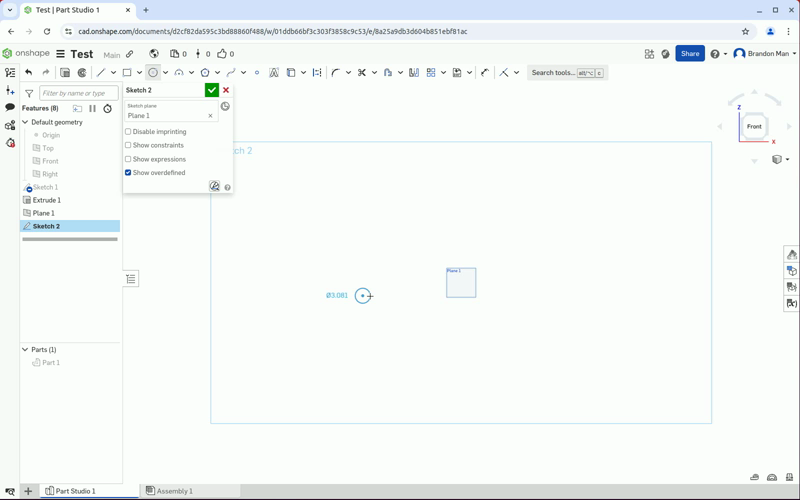
key(esc)
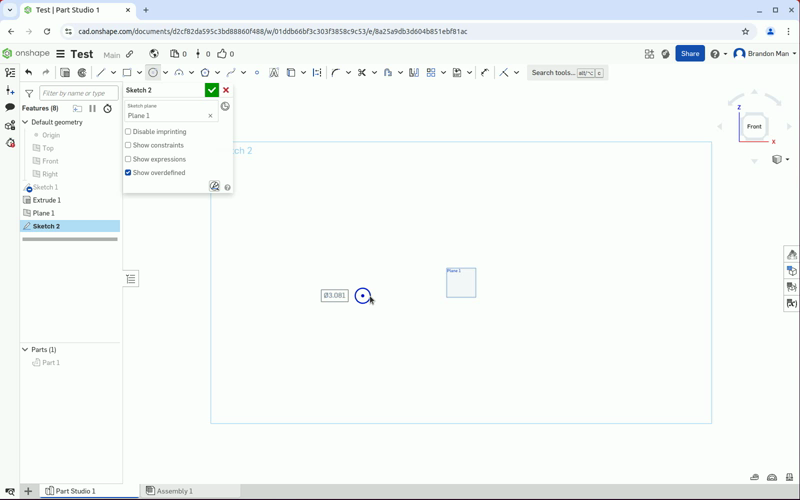
mouse_move(358, 290)
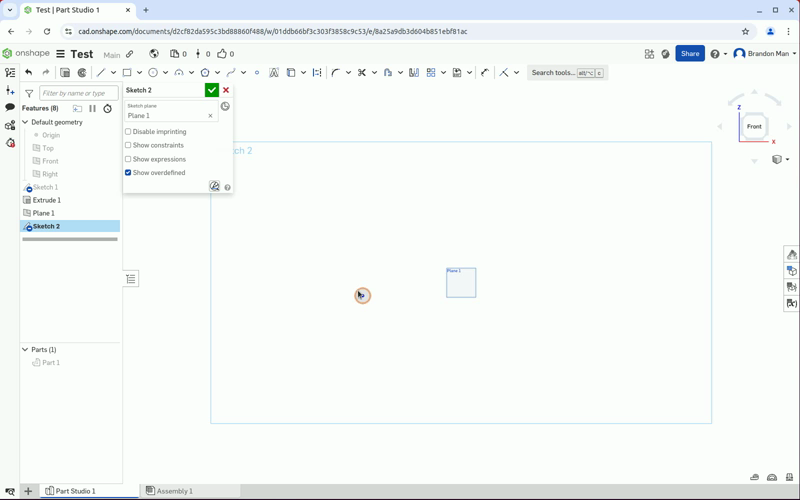
scroll(6)
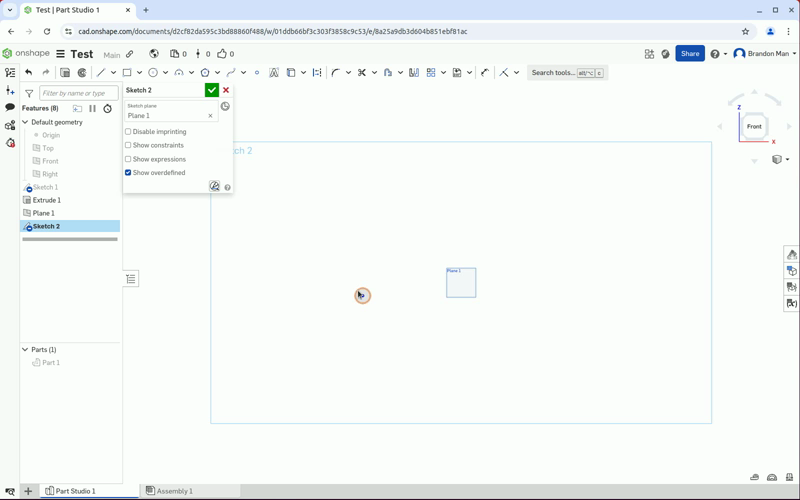
scroll(6)
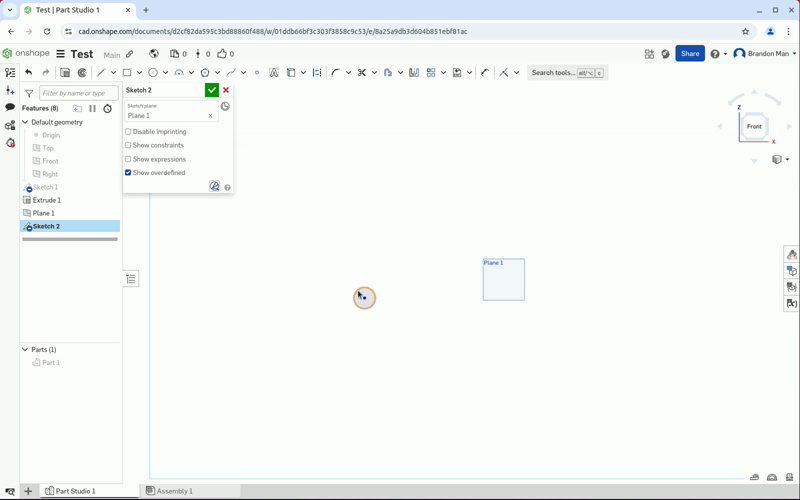
scroll(6)
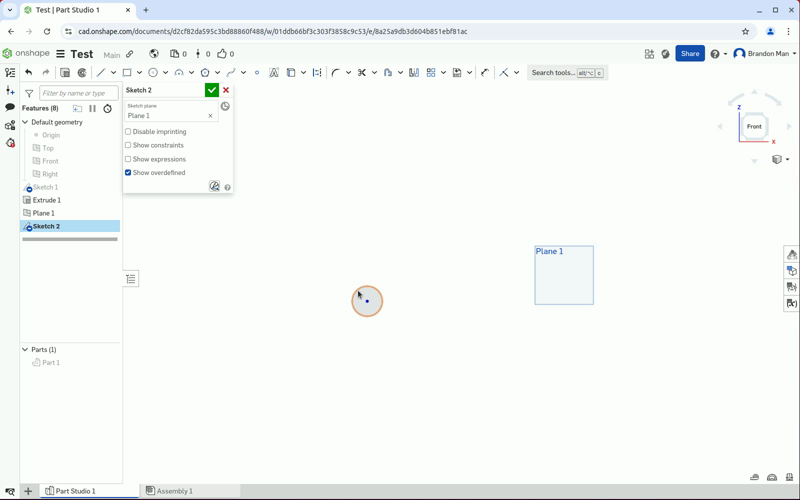
scroll(6)
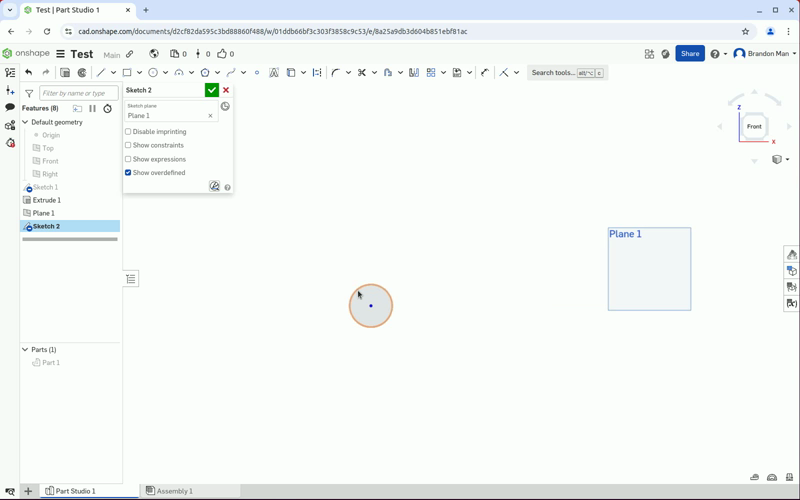
scroll(6)
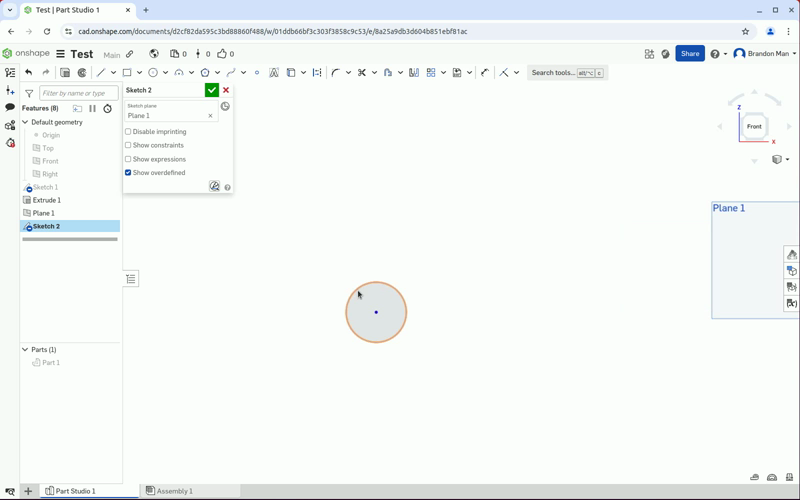
scroll(6)
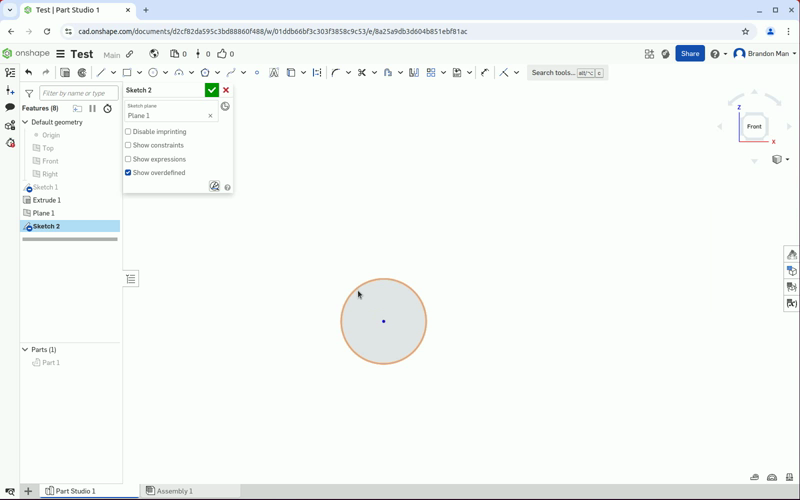
scroll(6)
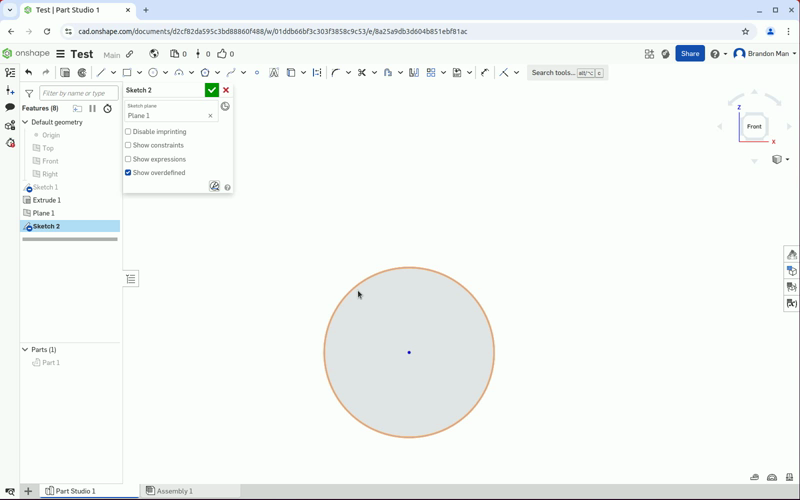
click(358, 290)
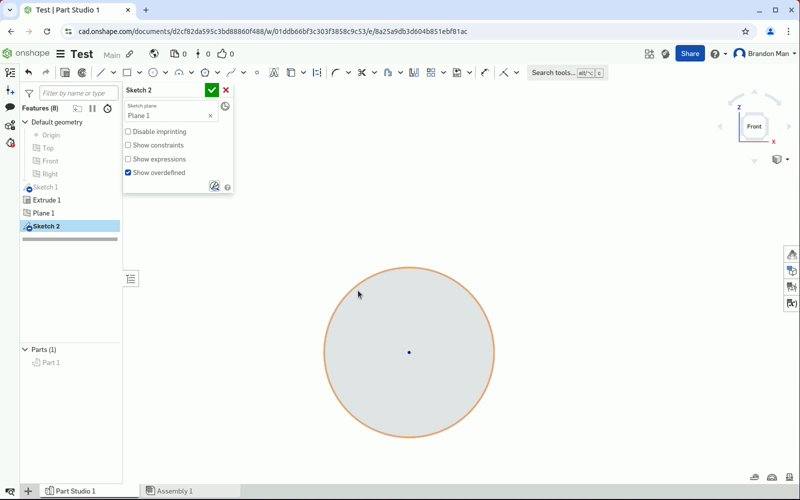
scroll(-6)
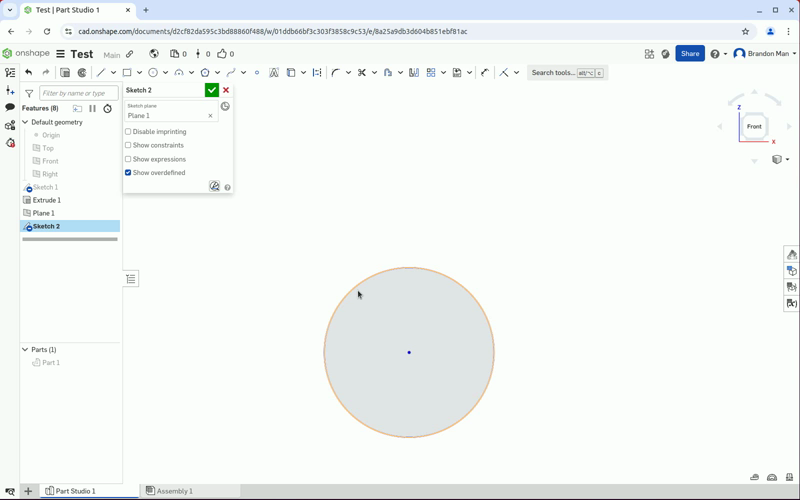
scroll(-6)
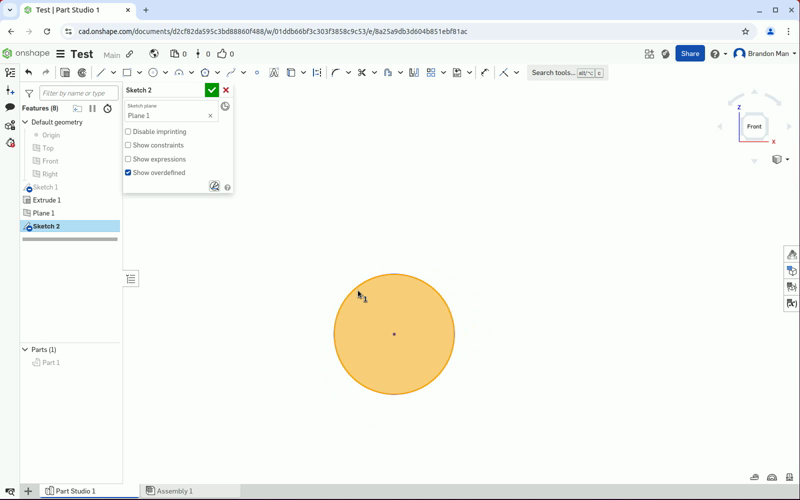
scroll(-6)
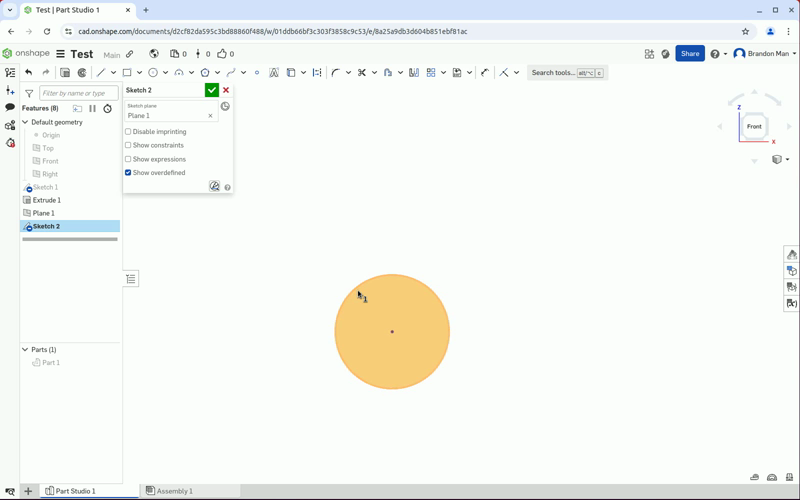
scroll(-6)
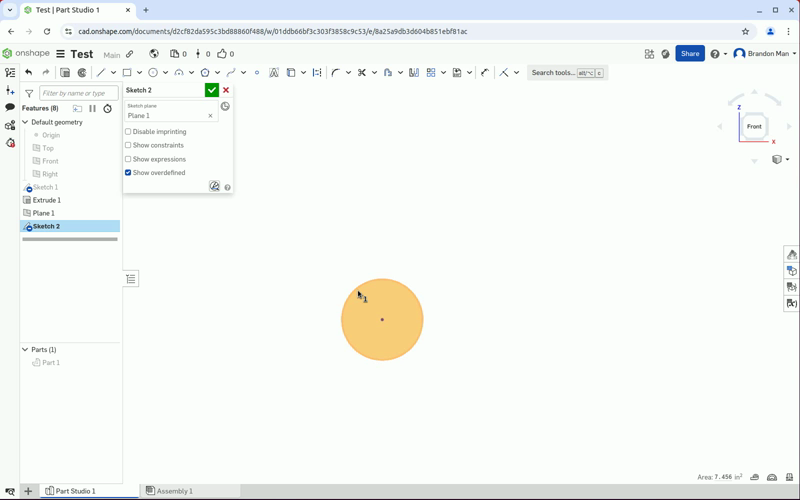
scroll(-6)
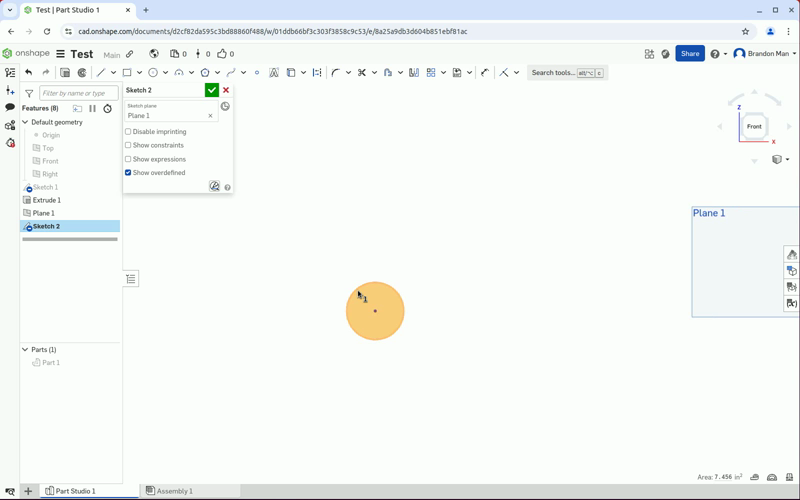
scroll(-6)
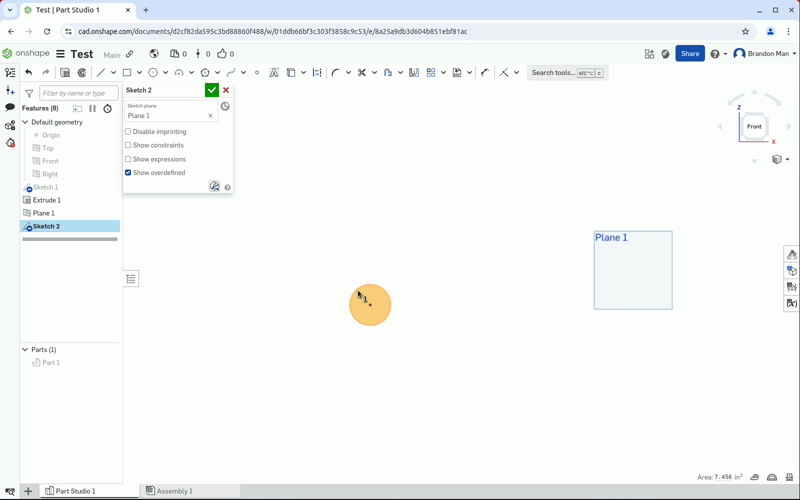
scroll(-6)
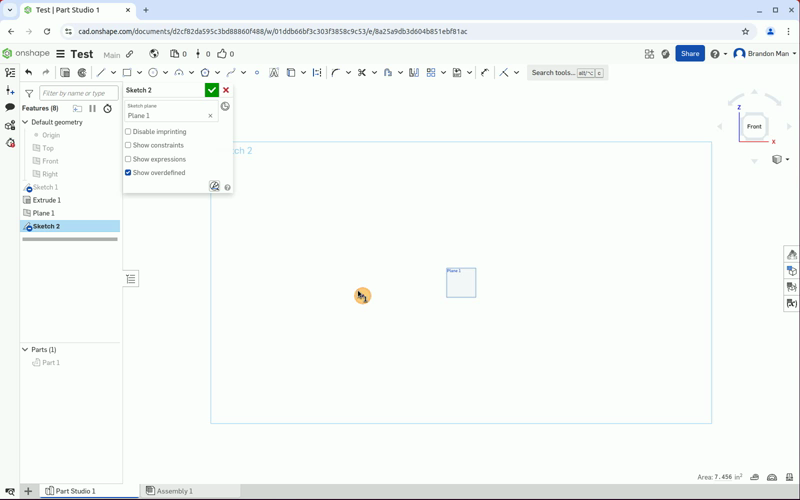
mouse_move(73, 352)
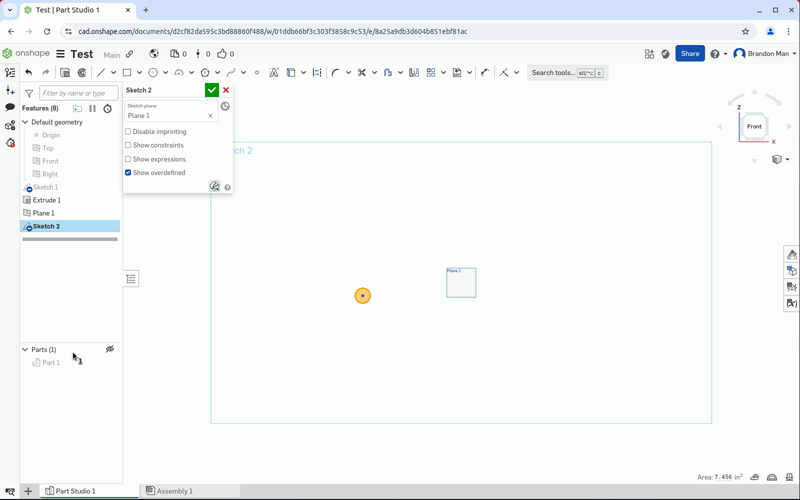
key(shift+y)
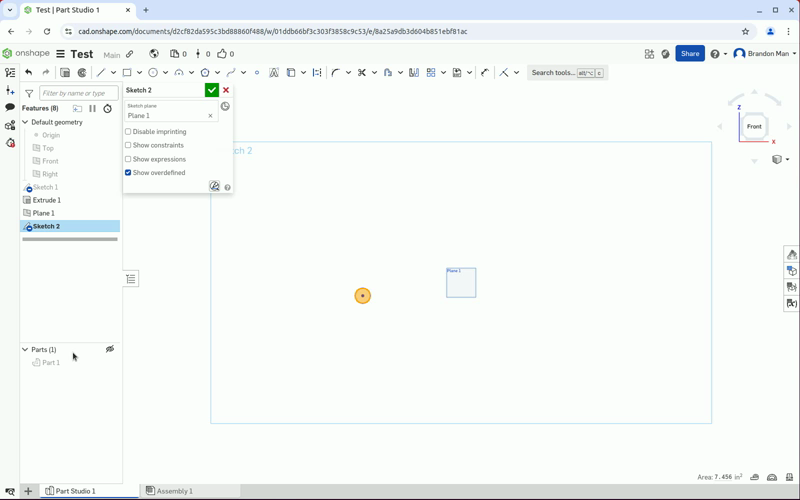
key(shift+e)
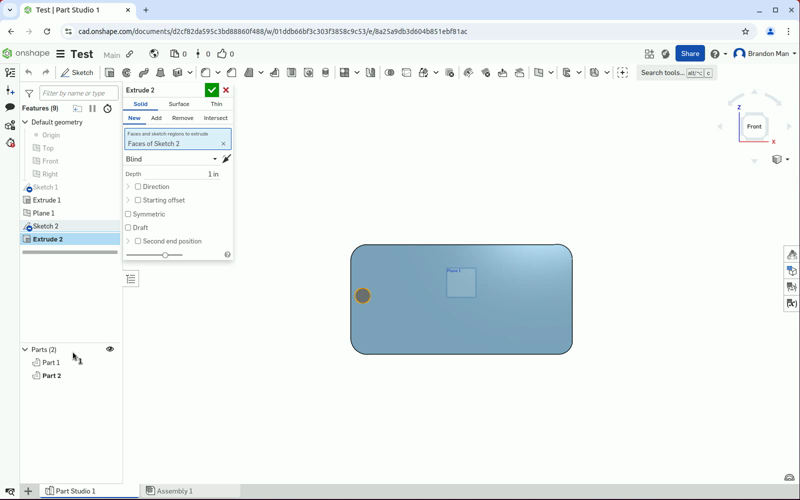
mouse_move(143, 106)
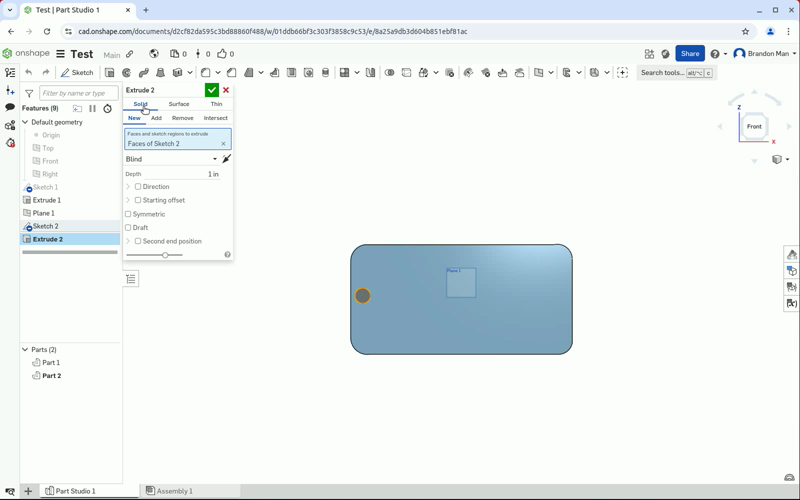
click(143, 106)
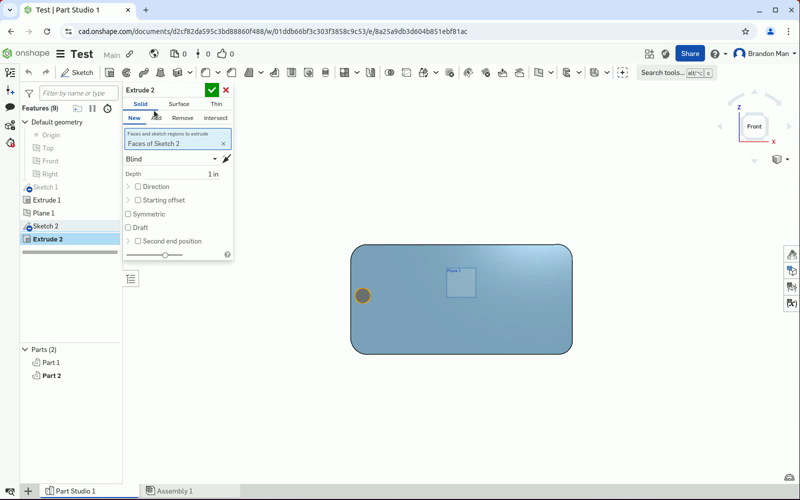
mouse_move(186, 120)
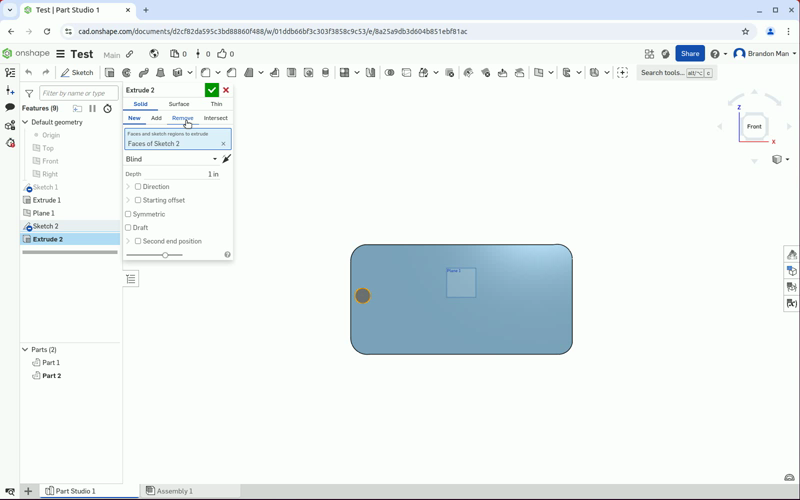
click(186, 120)
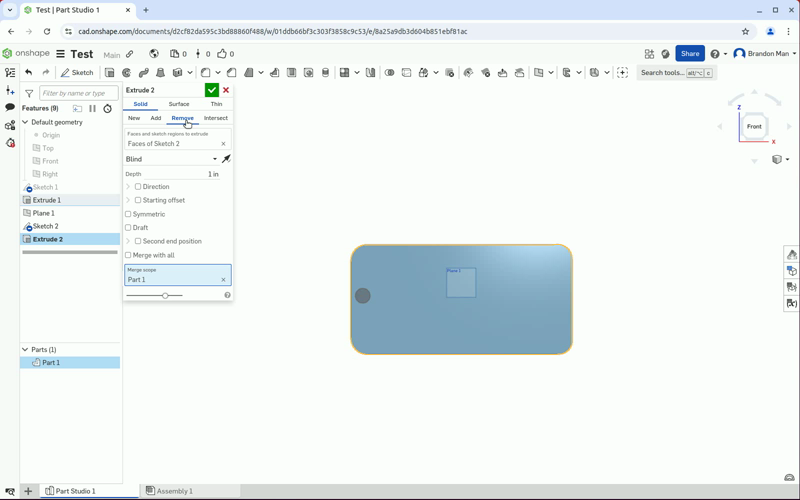
key(tab, 4)
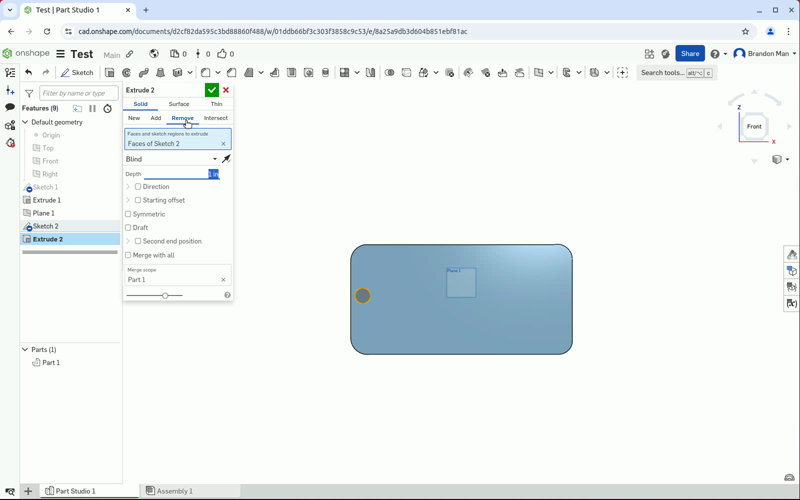
text(12.758)
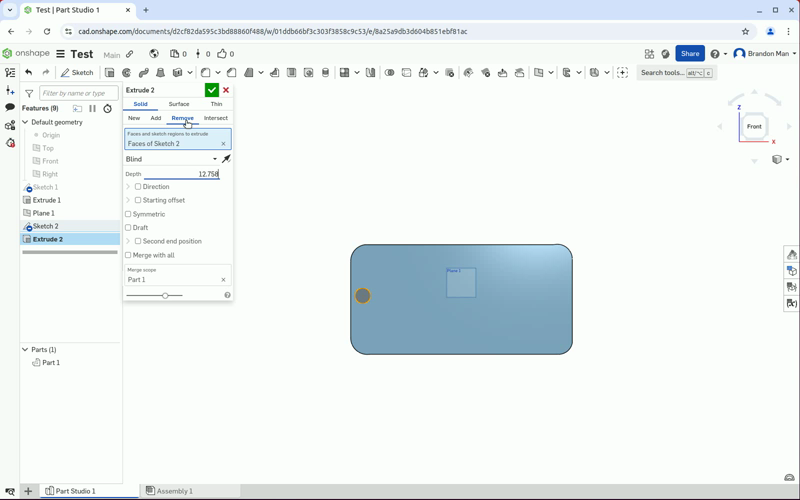
key(tab, 6)
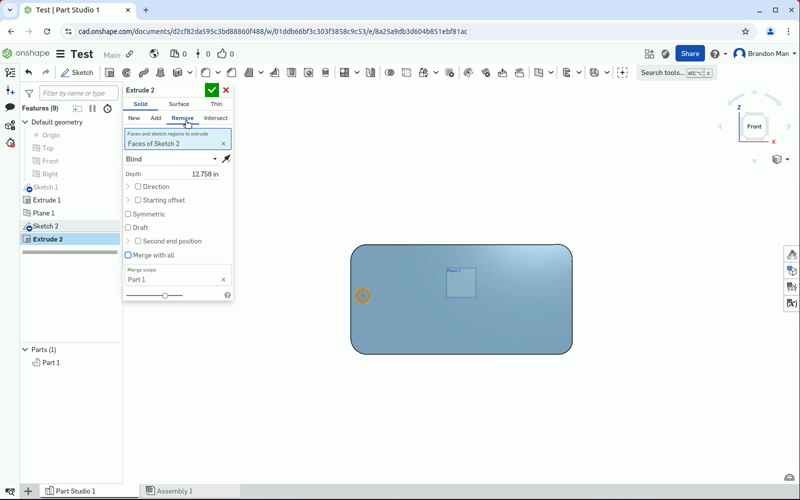
key(space)
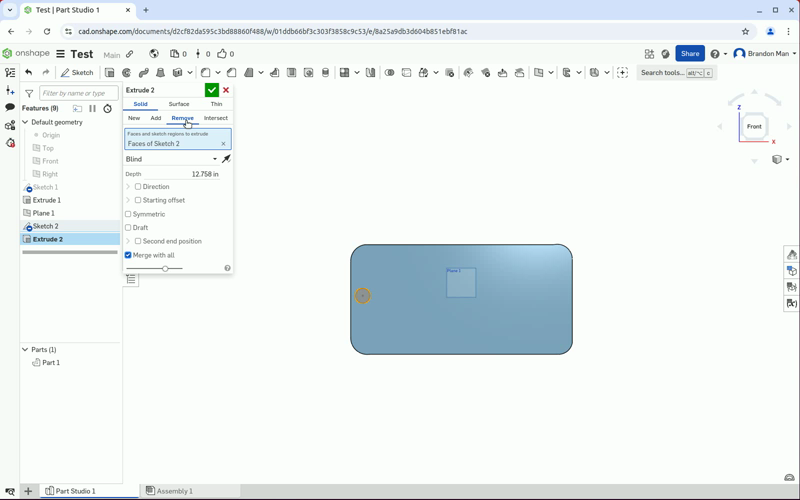
key(enter)
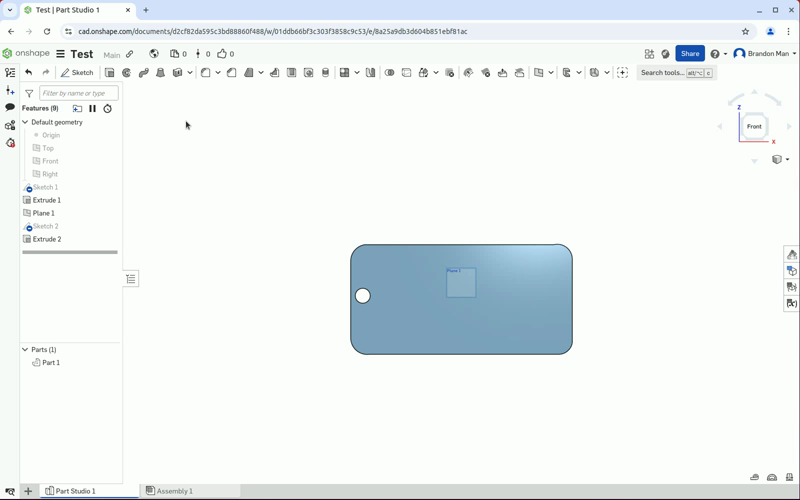
key(shift+h)
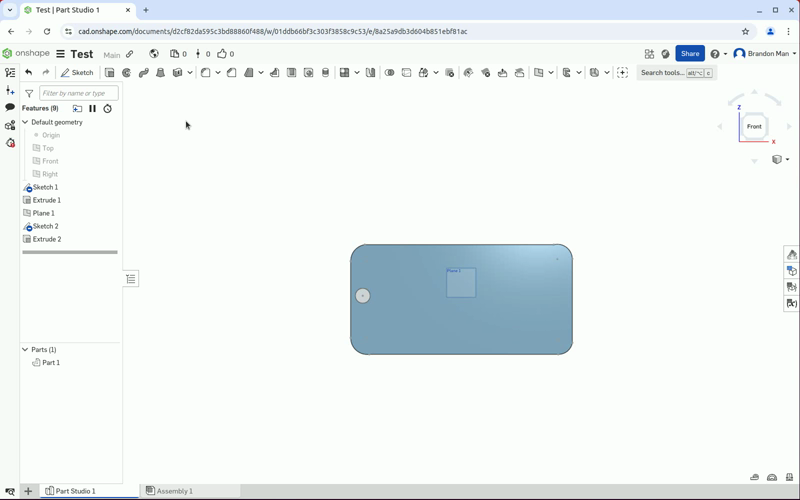
key(shift+h)
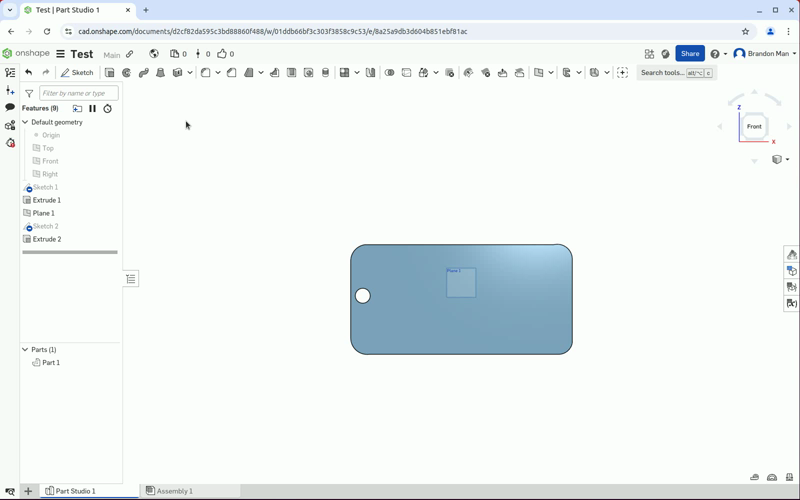
mouse_move(73, 189)
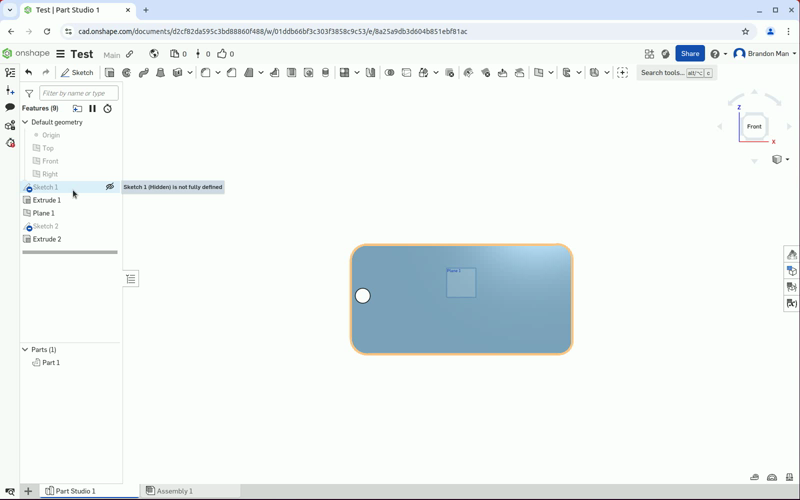
click(73, 189)
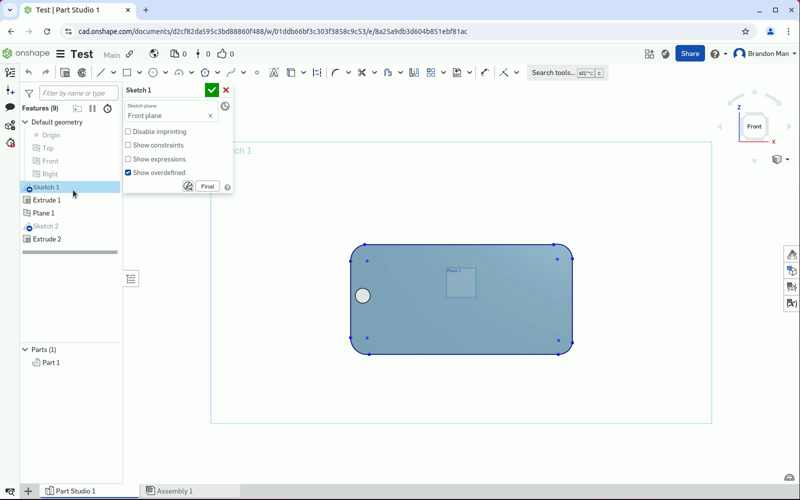
mouse_move(229, 92)
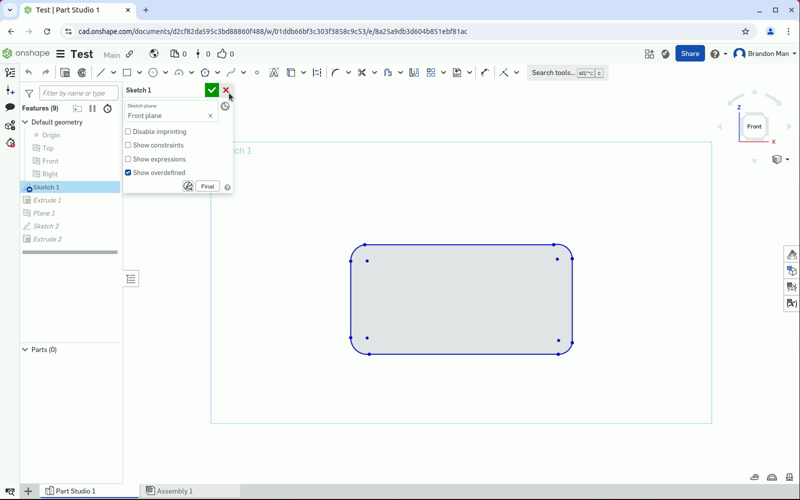
click(229, 92)
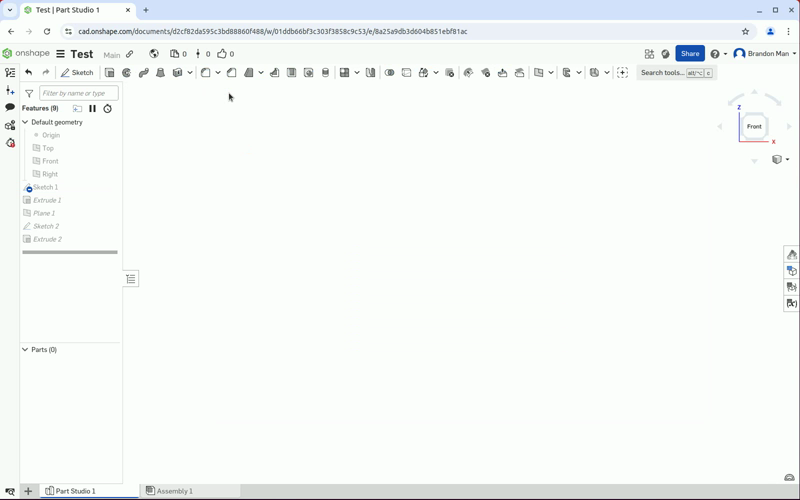
key(shift+s)
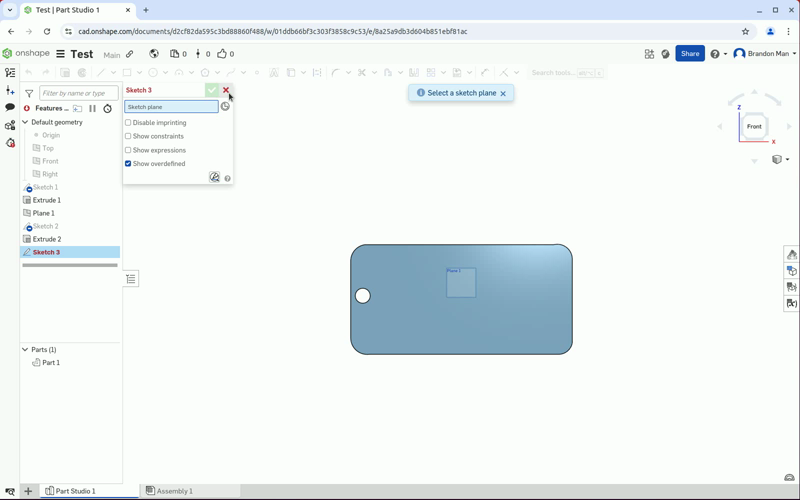
mouse_move(73, 215)
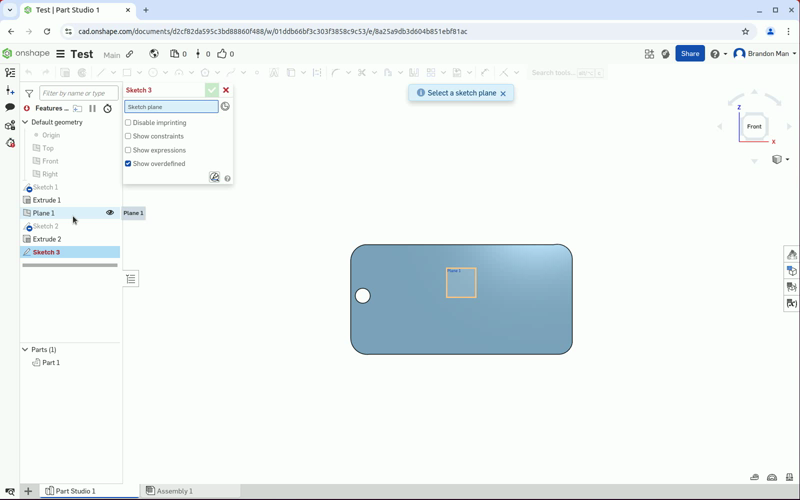
click(73, 215)
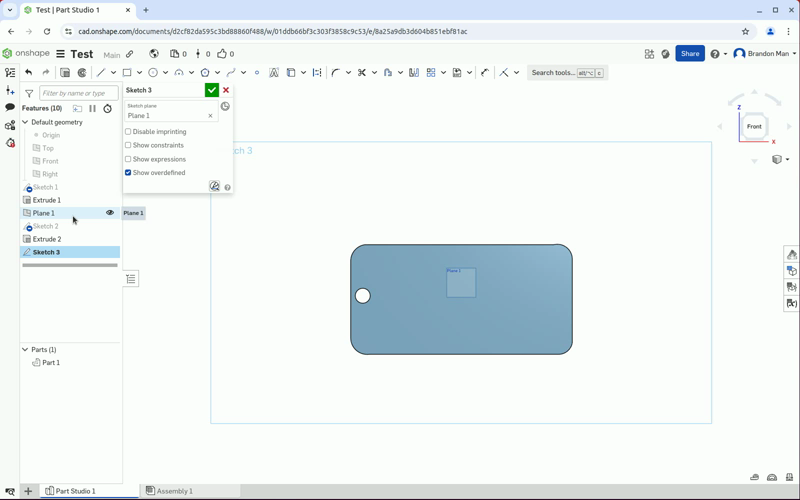
mouse_move(73, 352)
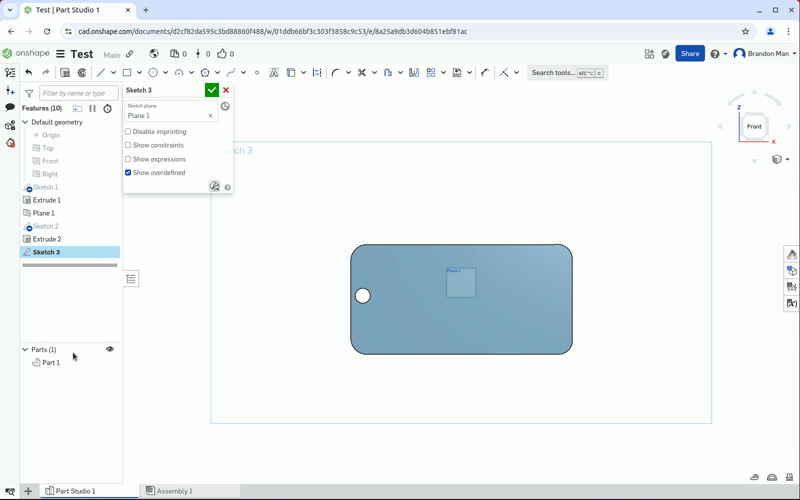
key(y)
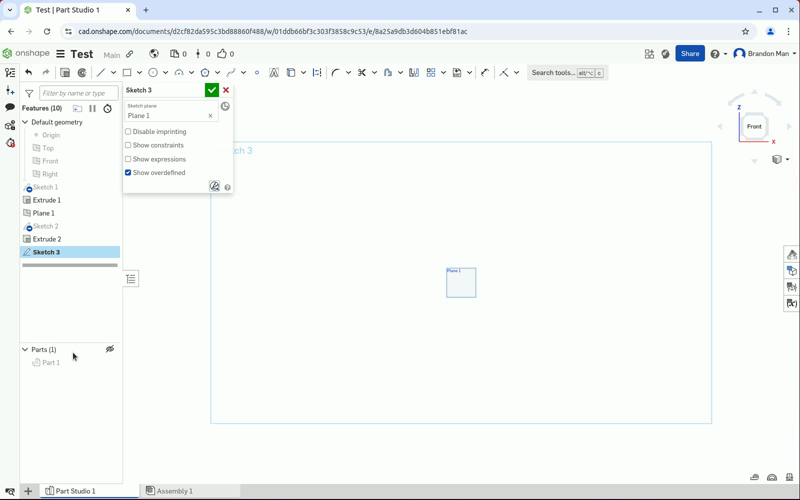
key(c)
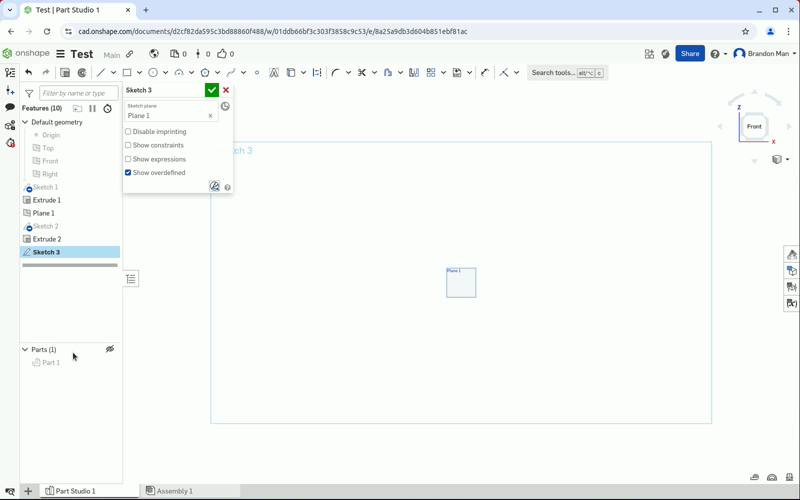
key_down(shift)
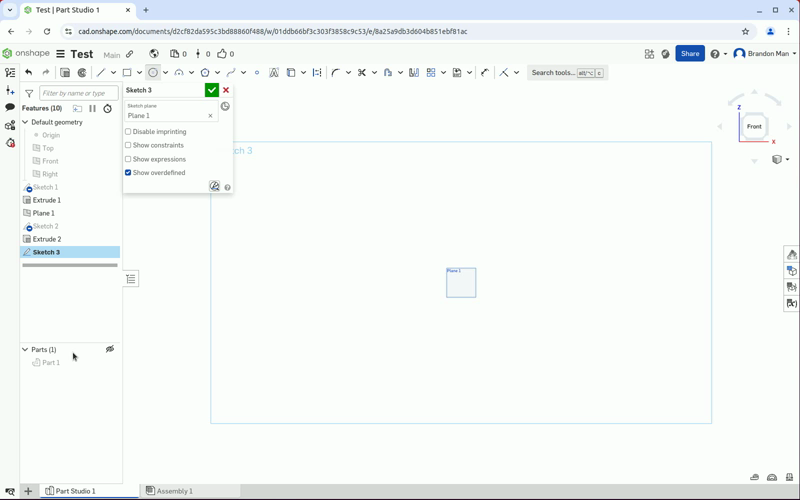
mouse_move(382, 295)
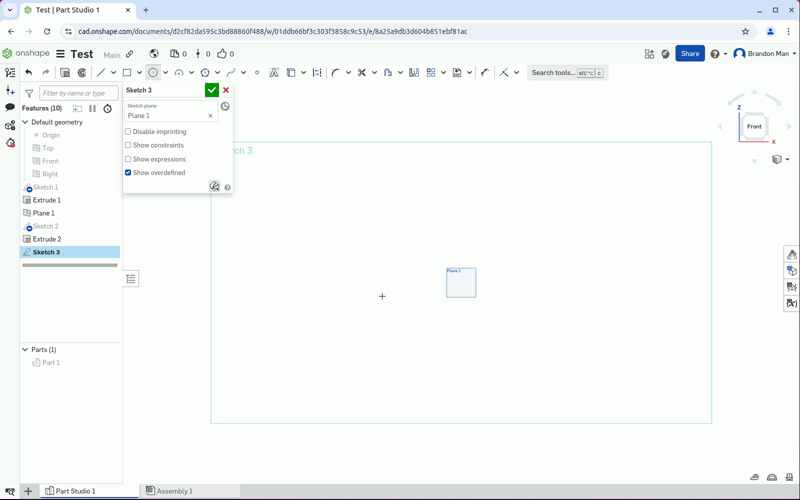
click(382, 295)
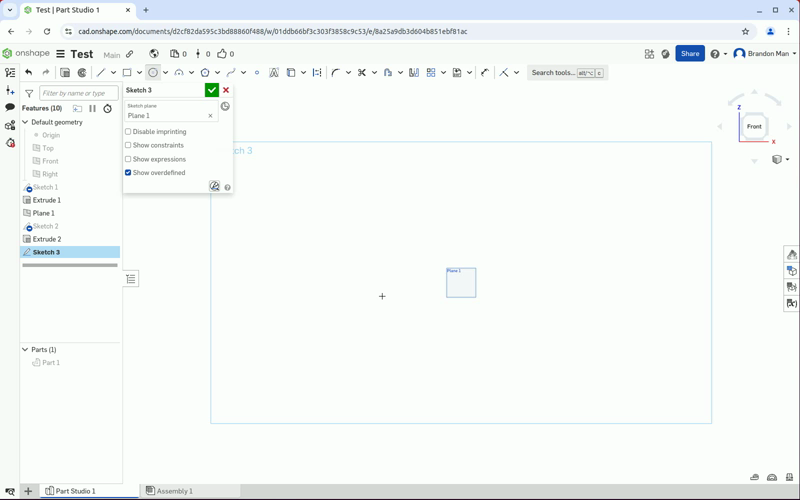
key_up(shift)
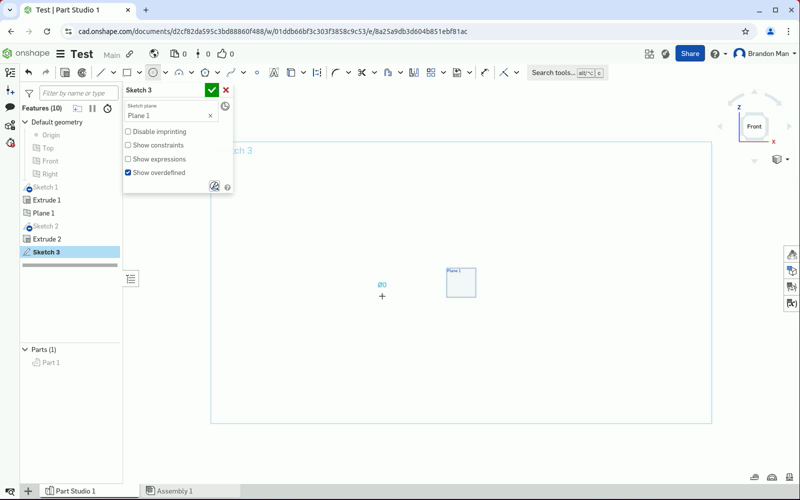
mouse_move(386, 295)
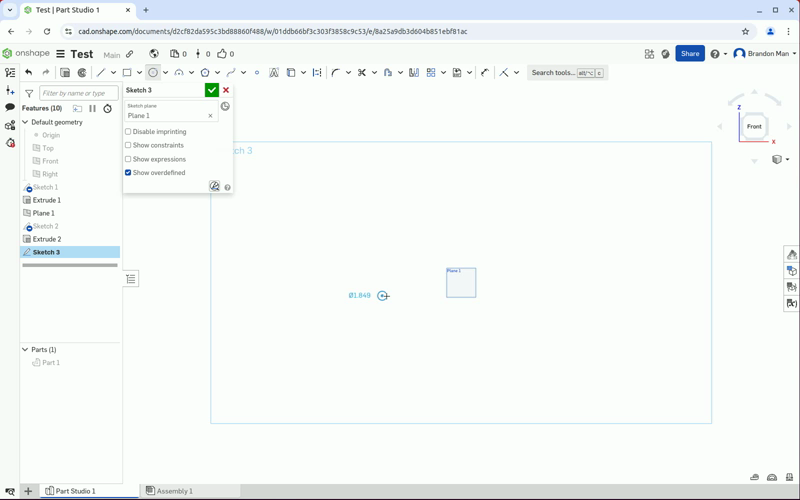
click(386, 295)
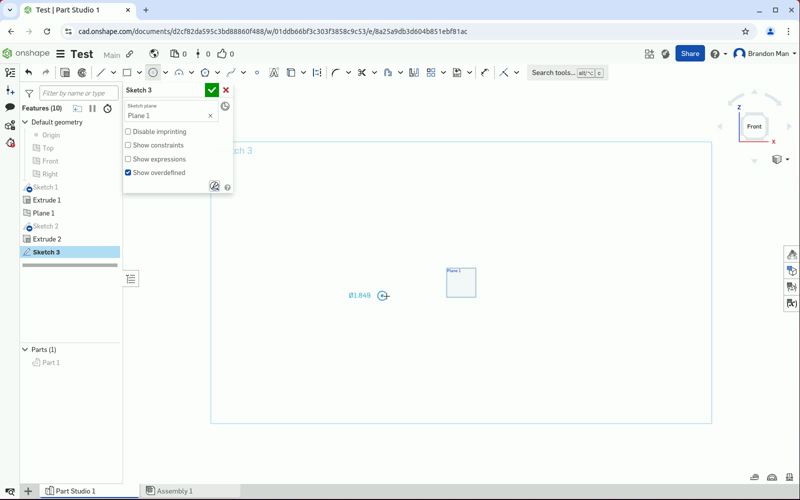
key(esc)
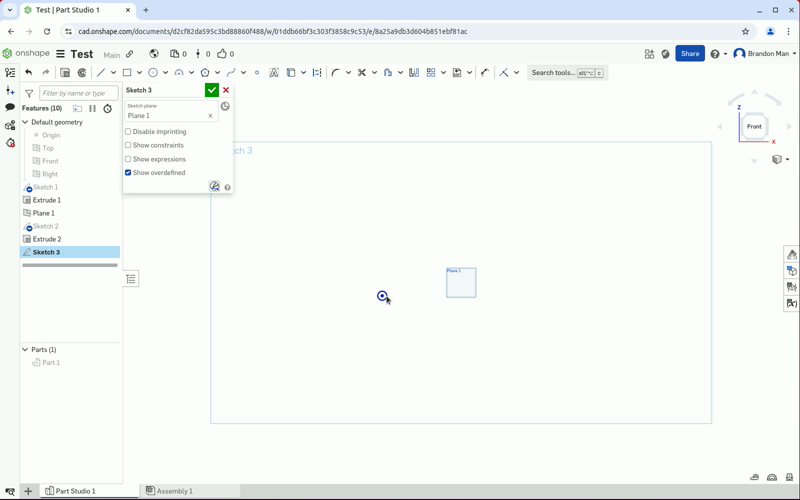
mouse_move(379, 299)
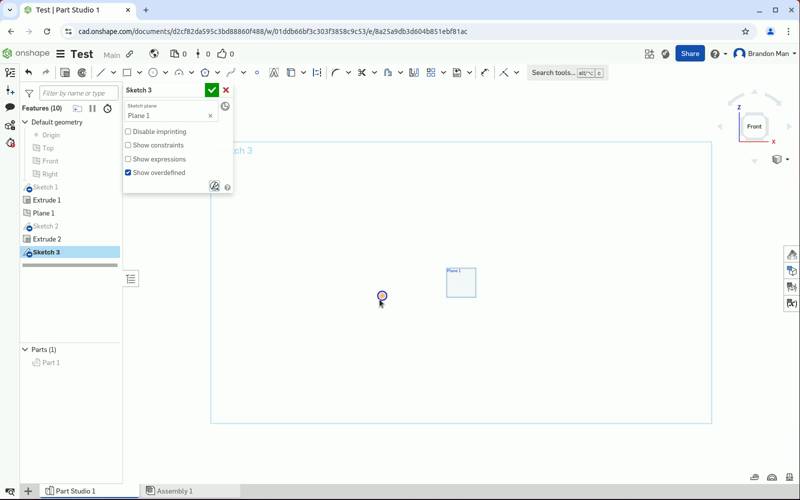
scroll(6)
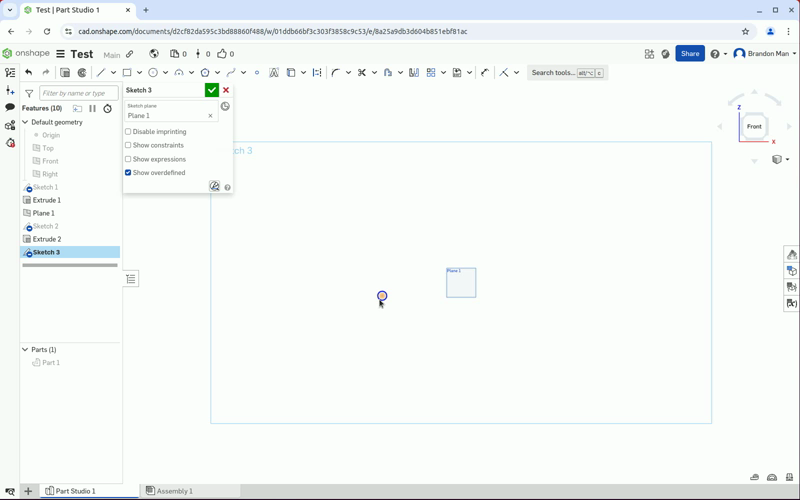
scroll(6)
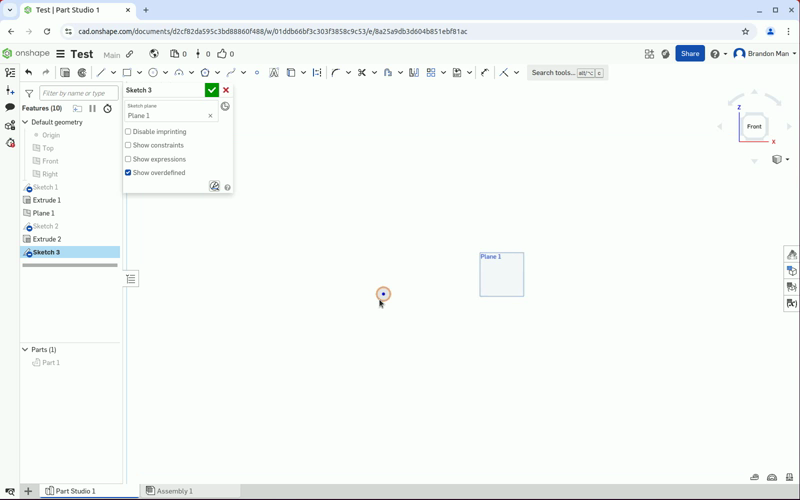
scroll(6)
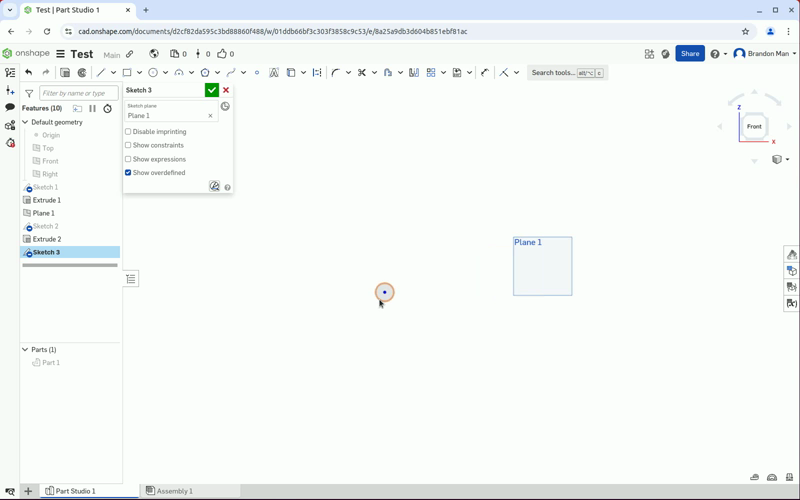
scroll(6)
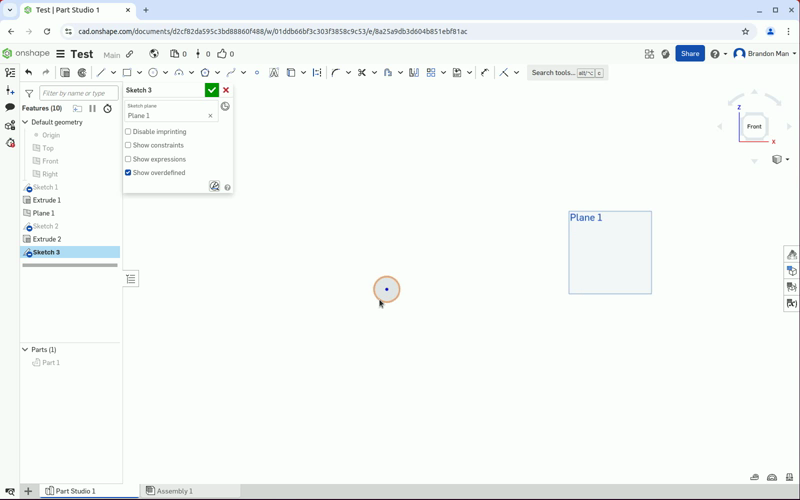
scroll(6)
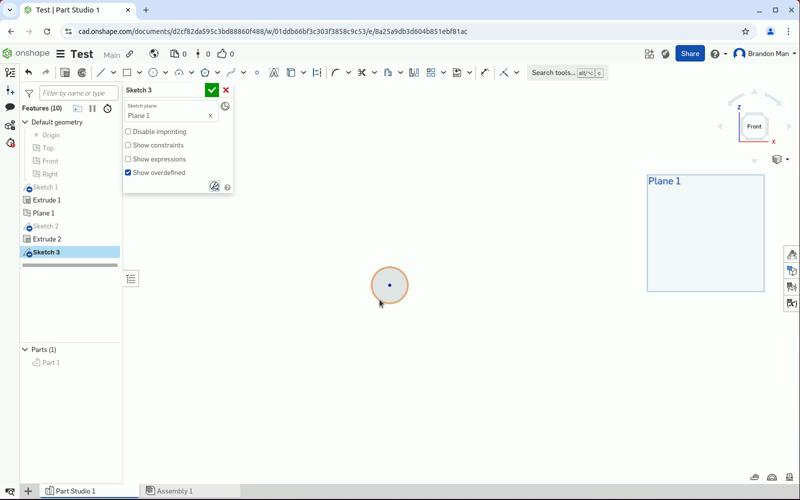
scroll(6)
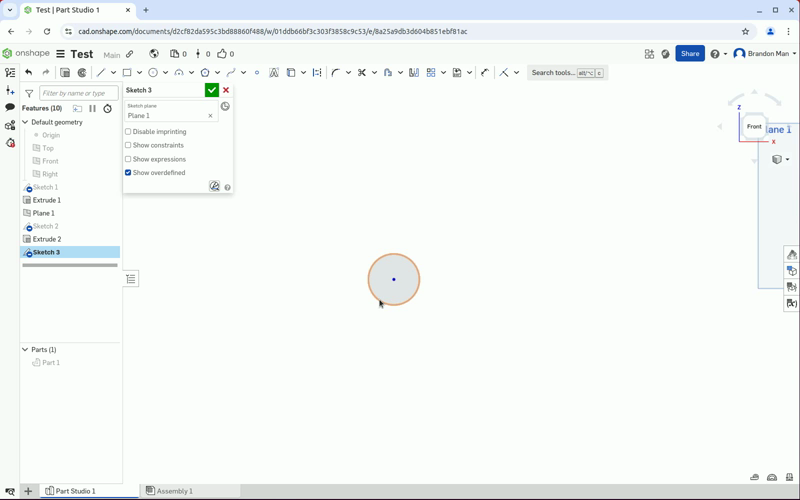
scroll(6)
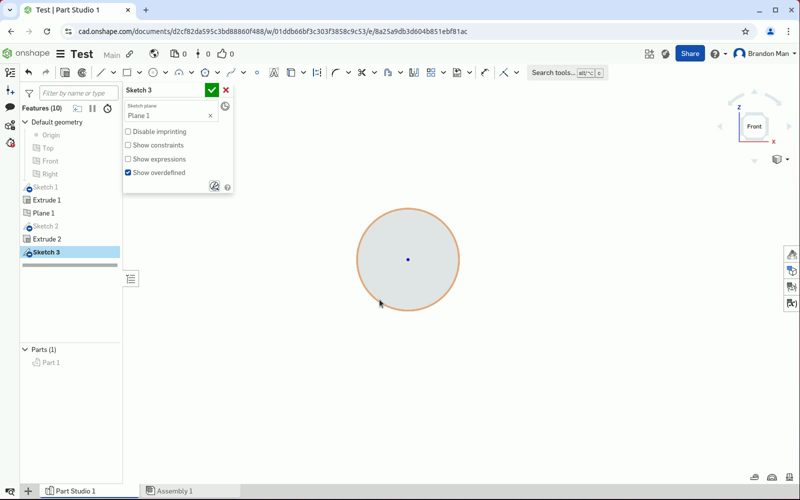
click(379, 299)
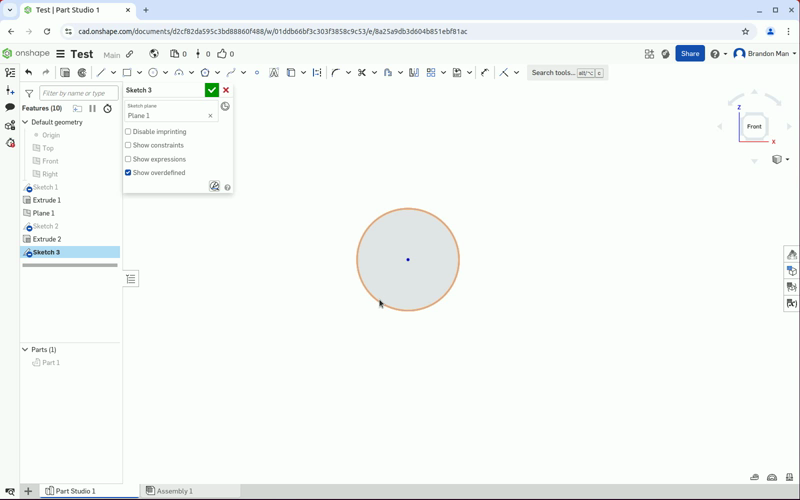
scroll(-6)
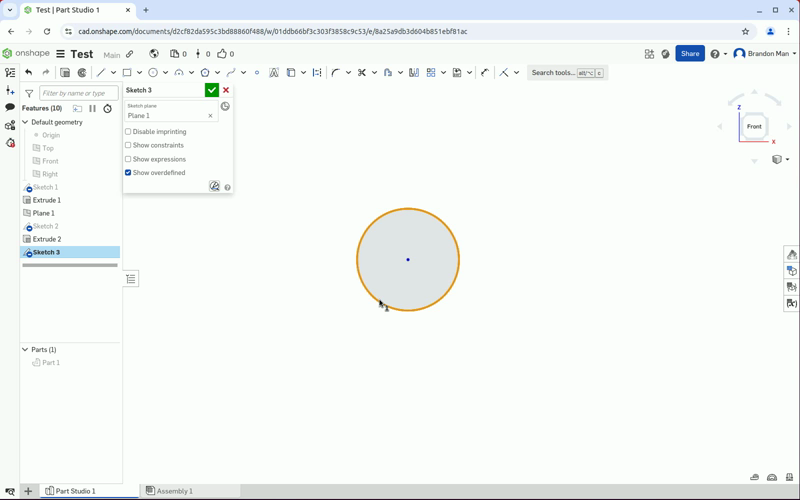
scroll(-6)
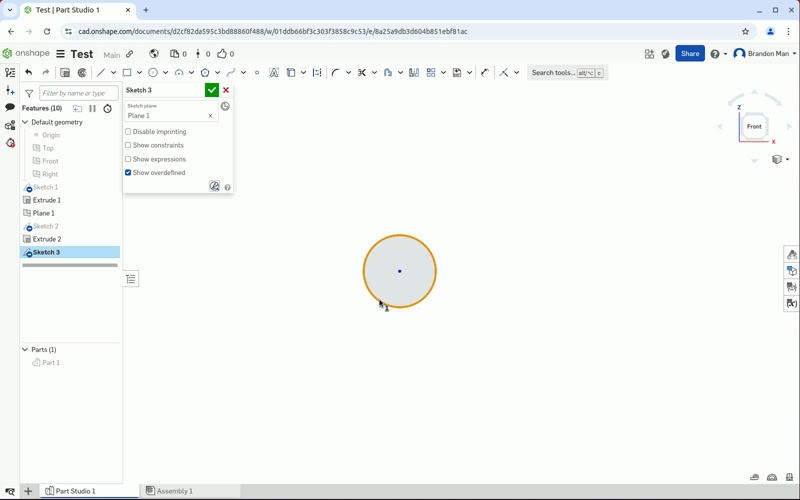
scroll(-6)
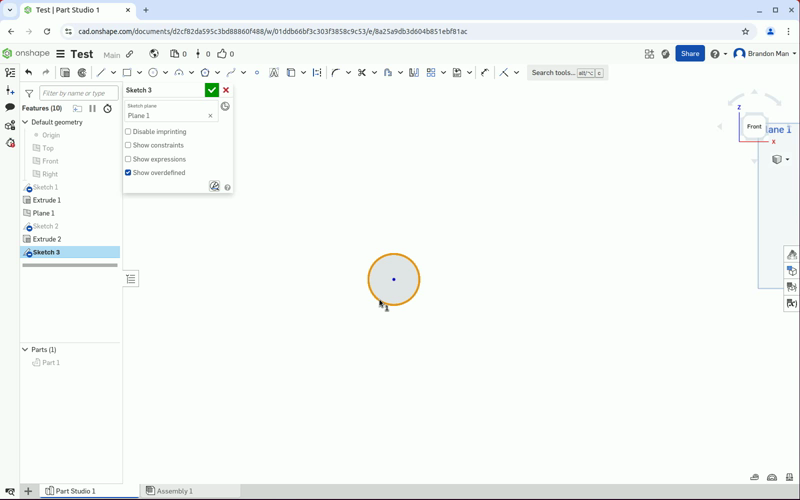
scroll(-6)
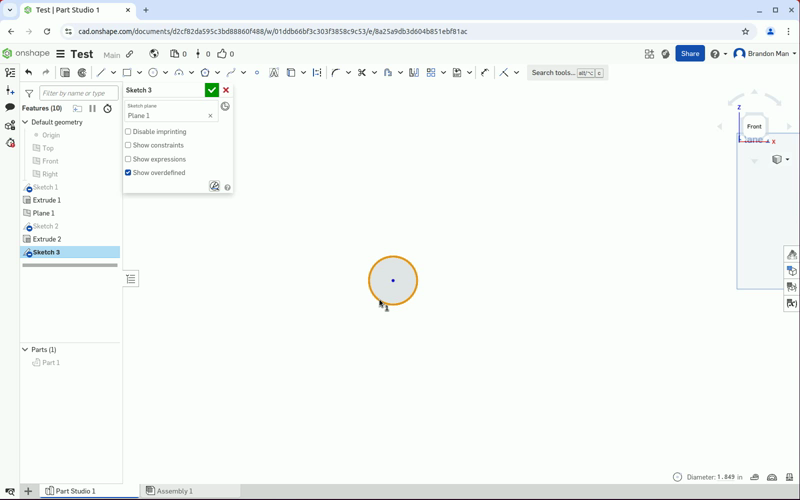
scroll(-6)
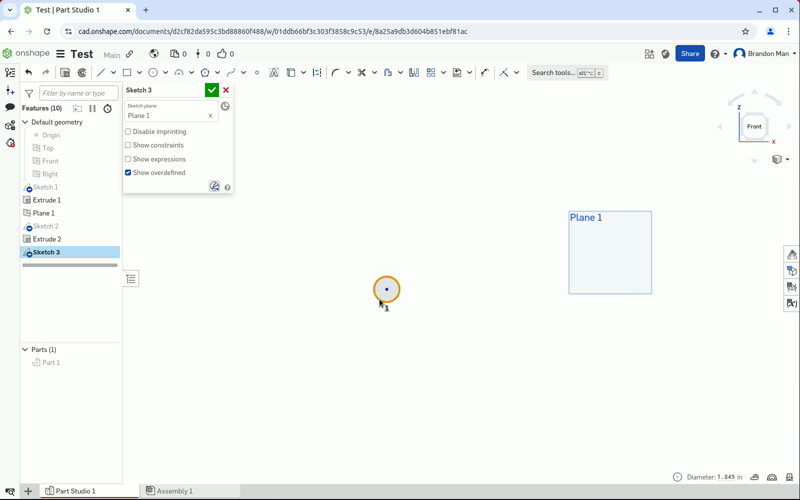
scroll(-6)
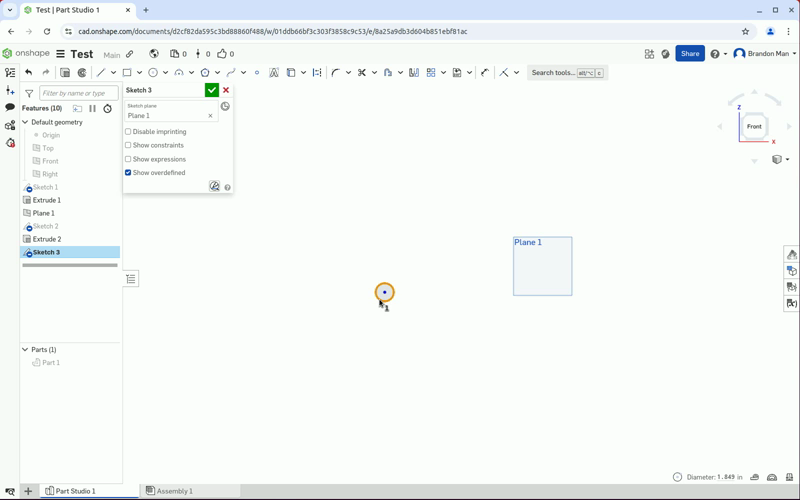
scroll(-6)
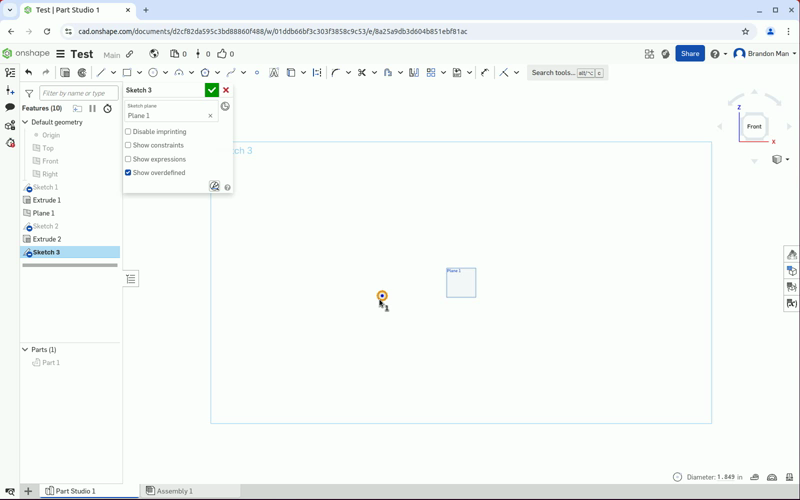
mouse_move(73, 352)
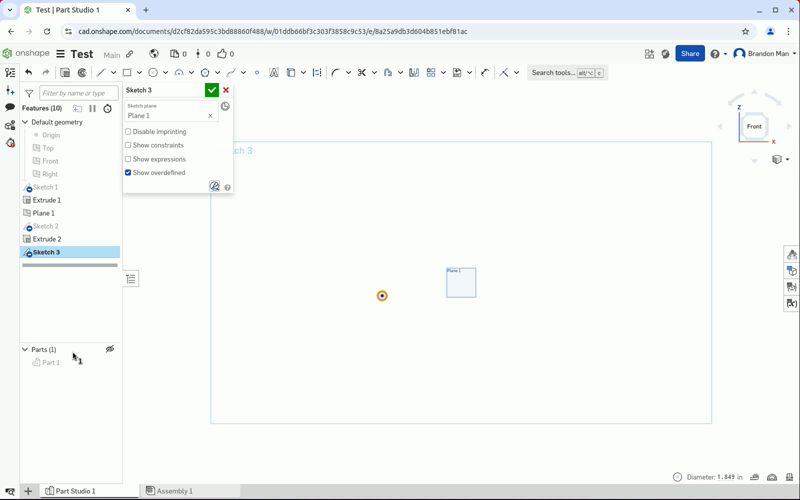
key(shift+y)
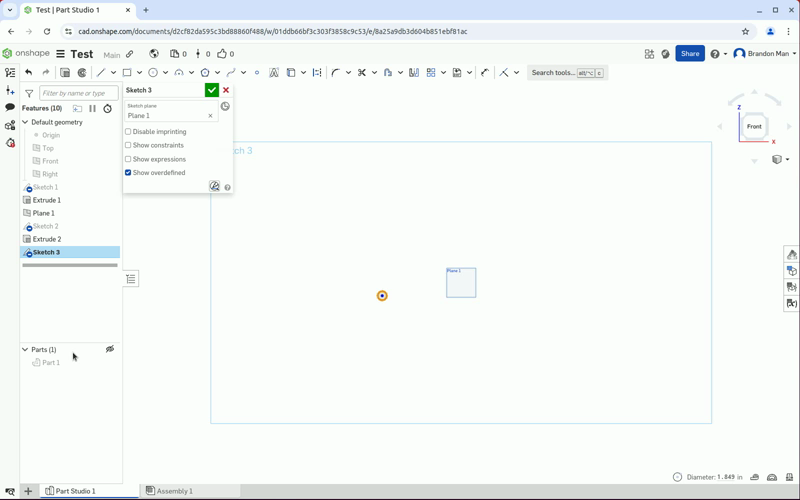
key(shift+e)
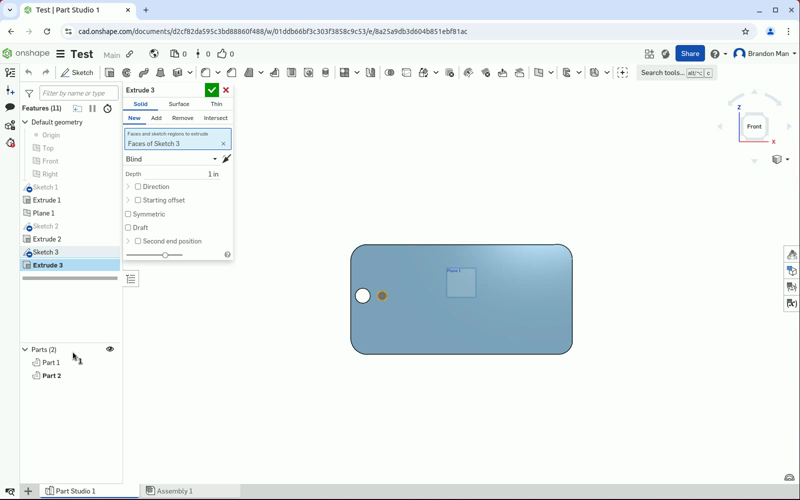
mouse_move(143, 106)
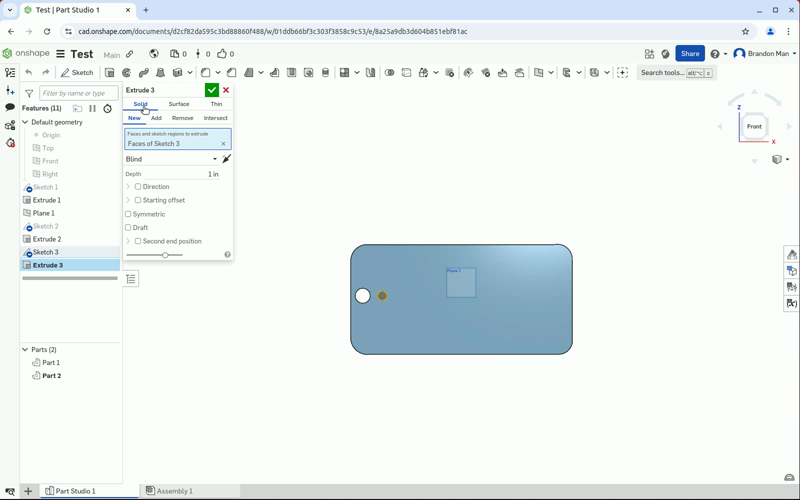
click(143, 106)
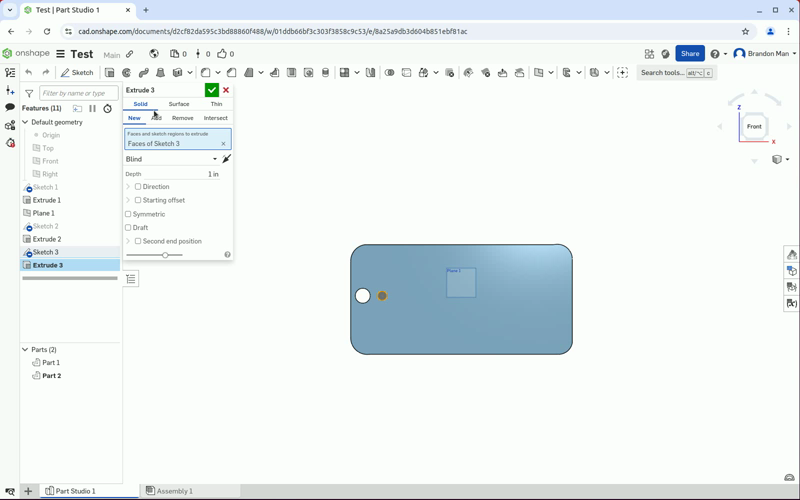
mouse_move(186, 120)
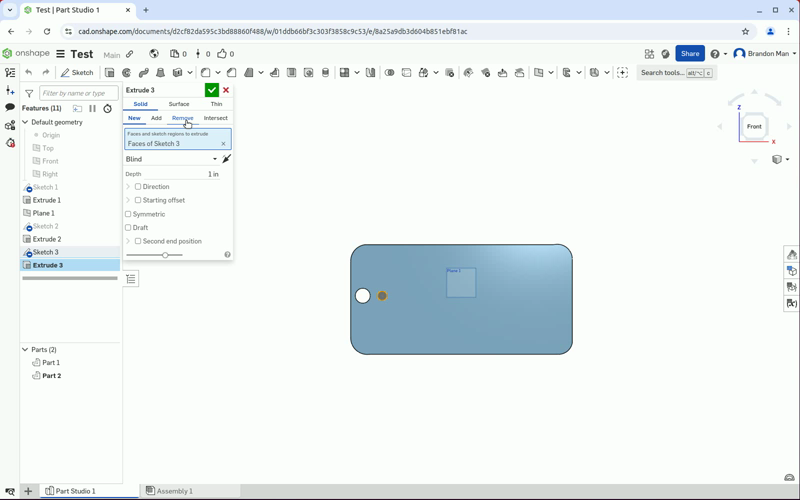
click(186, 120)
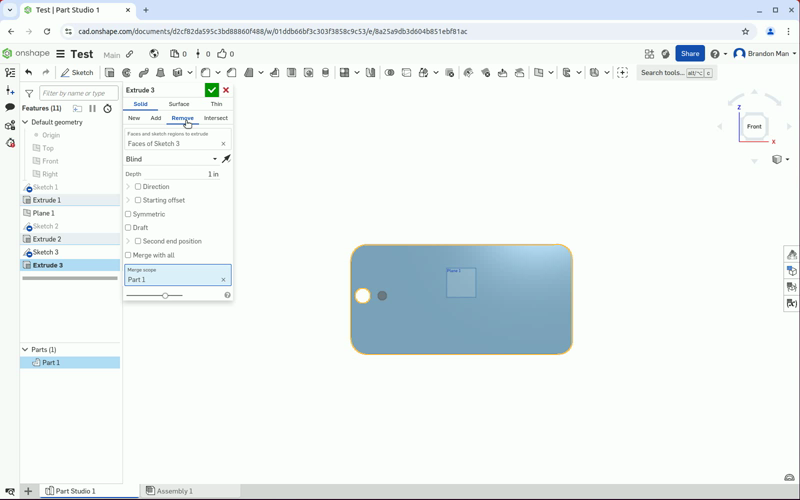
key(tab, 4)
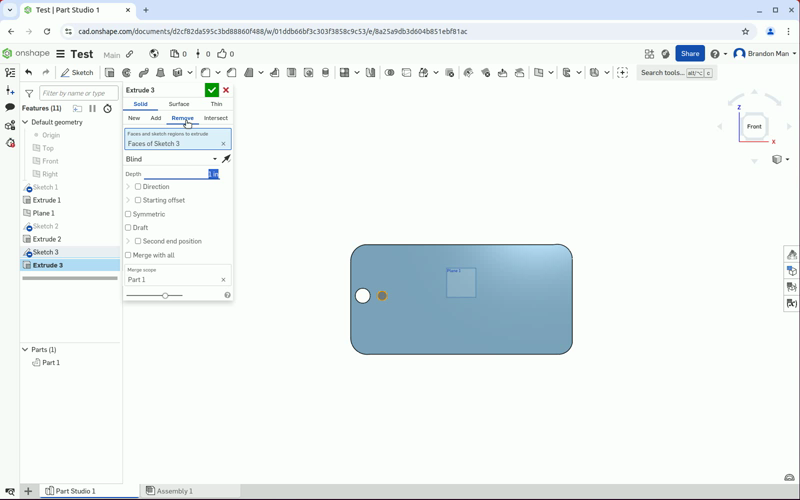
text(12.758)
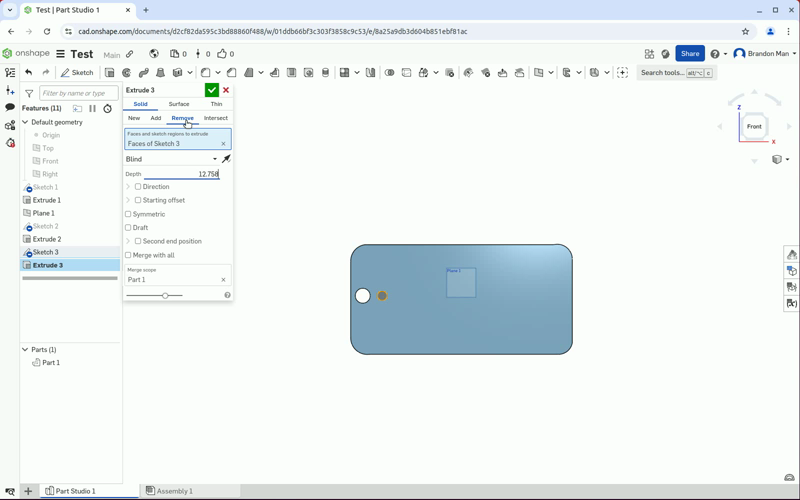
key(tab, 6)
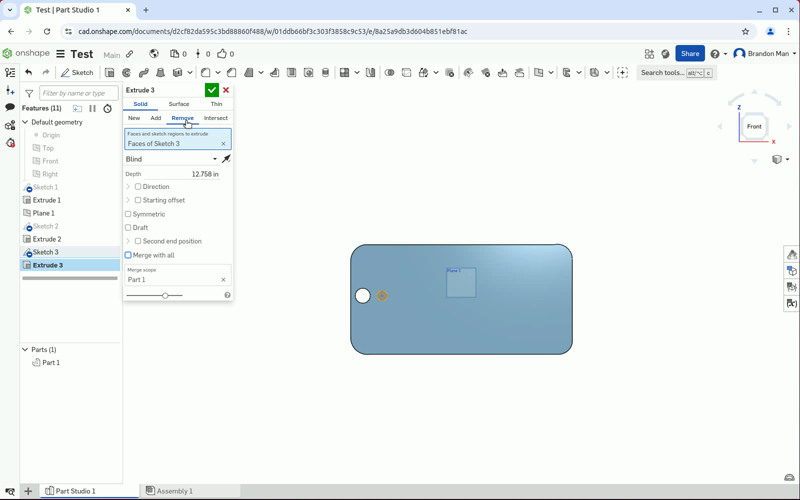
key(space)
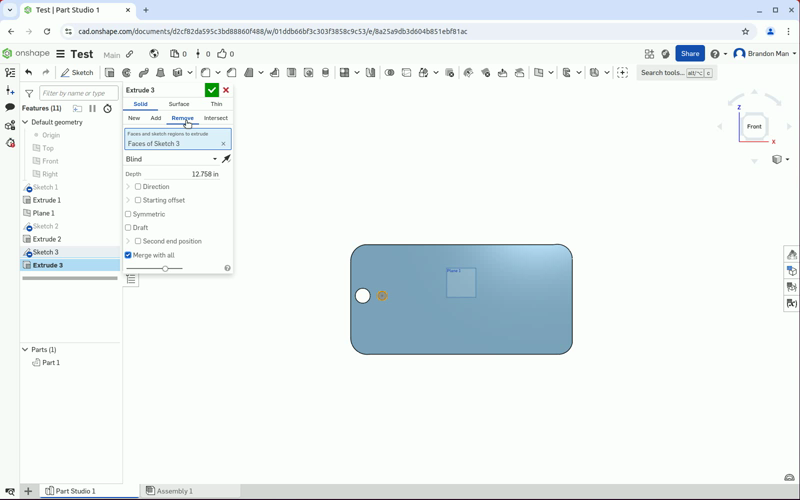
key(enter)
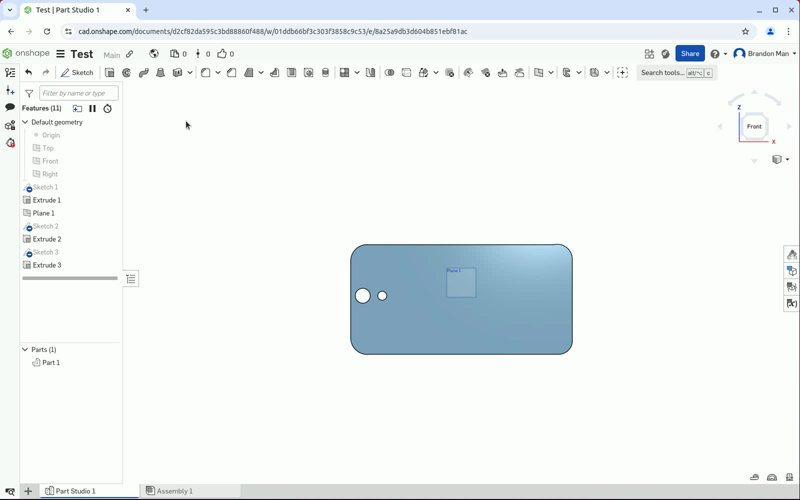
key(shift+h)
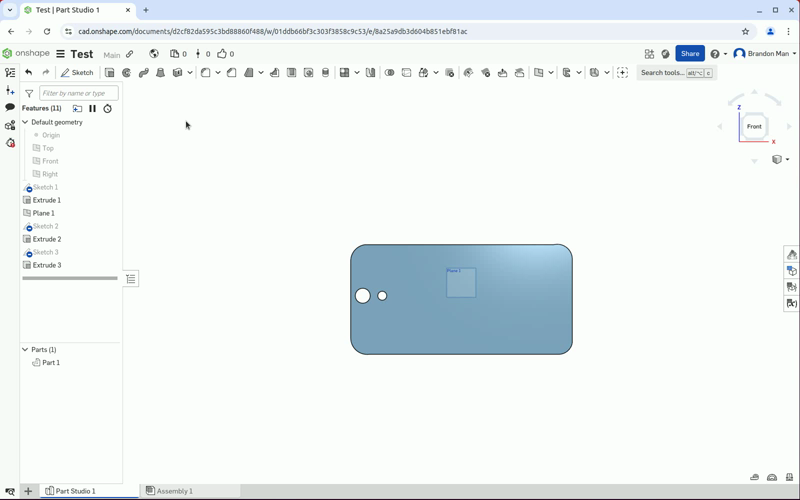
key(shift+h)
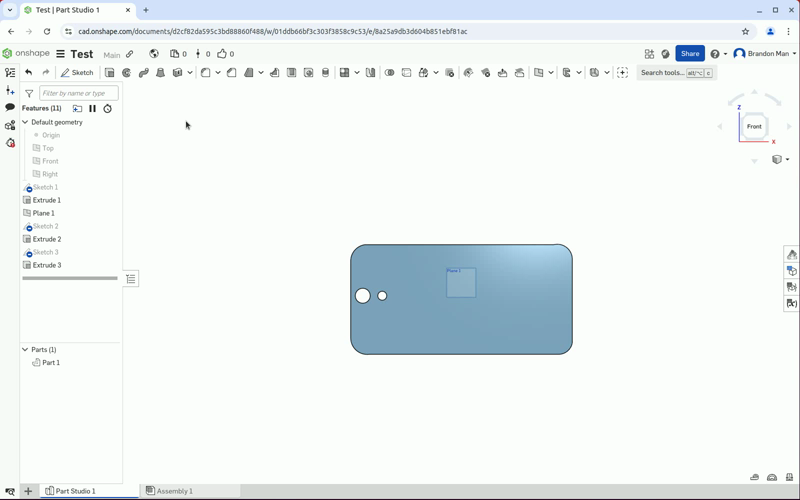
mouse_move(73, 189)
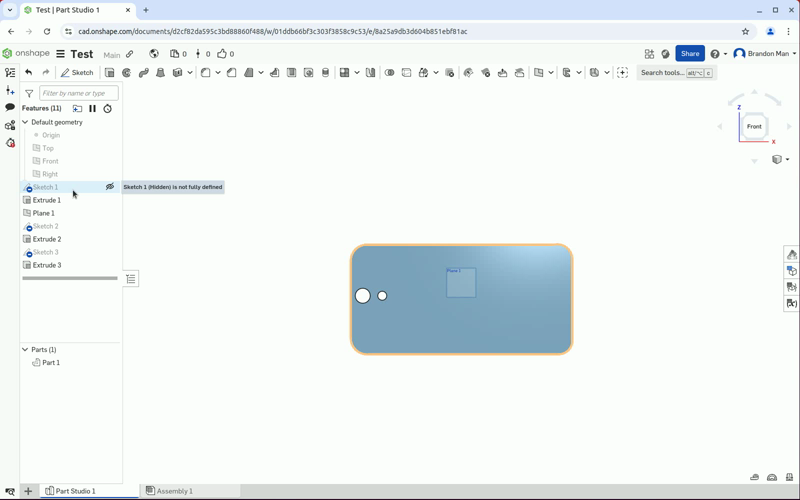
click(73, 189)
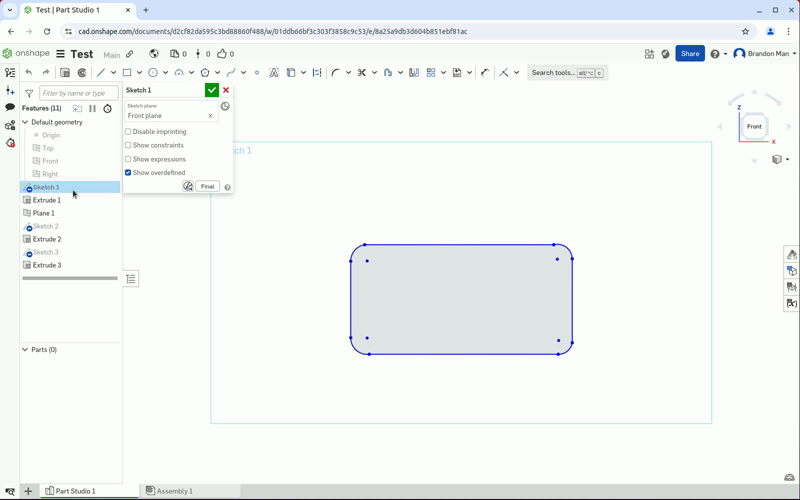
mouse_move(229, 92)
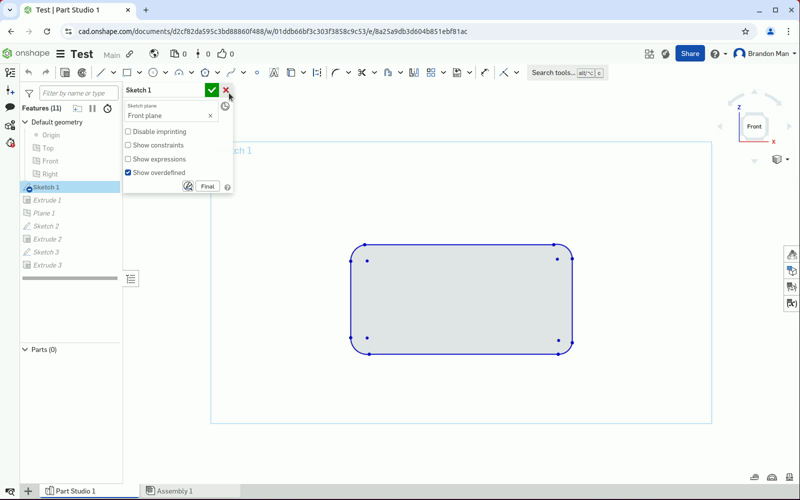
click(229, 92)
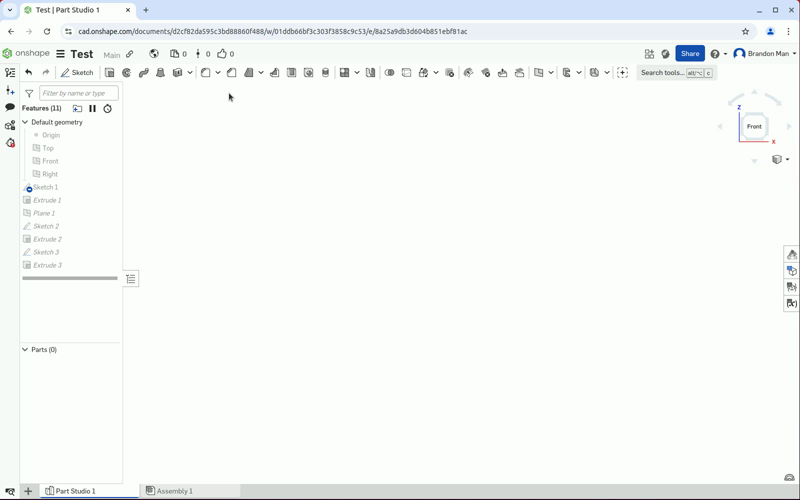
key(shift+s)
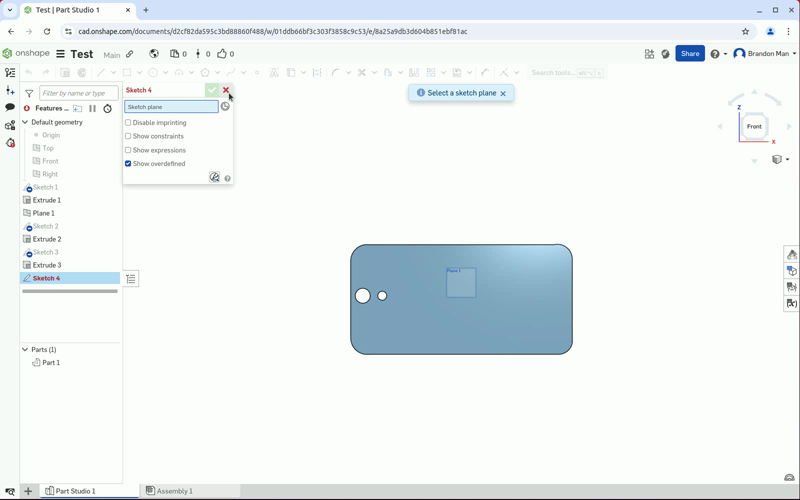
mouse_move(73, 215)
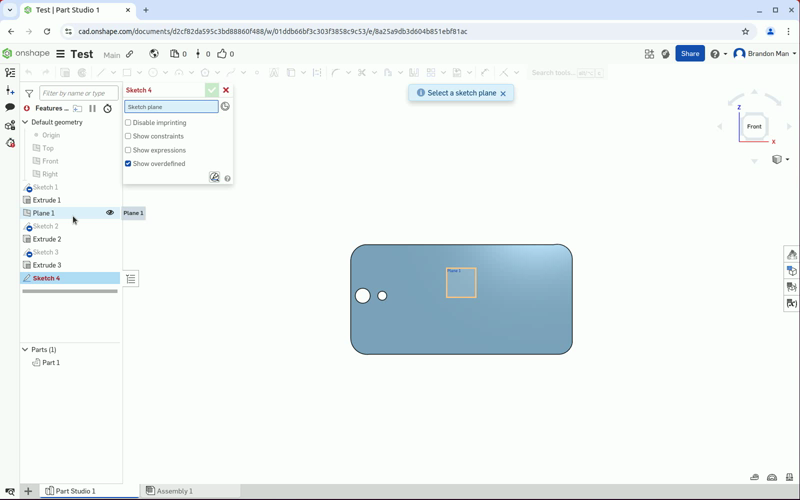
click(73, 215)
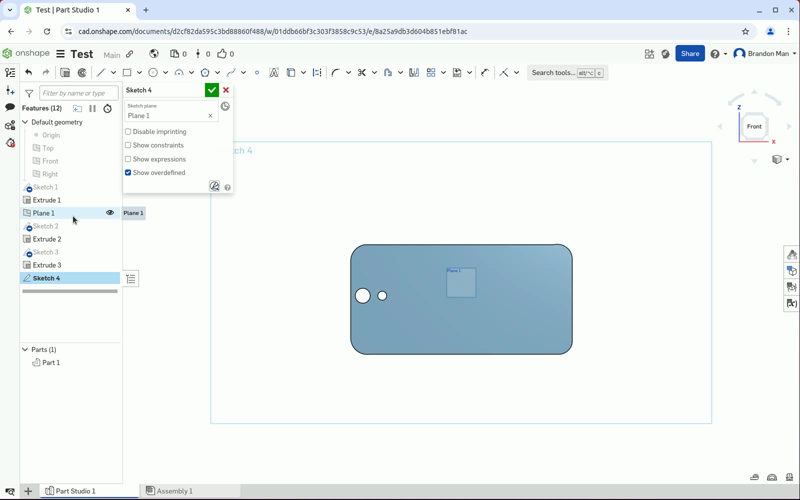
mouse_move(73, 352)
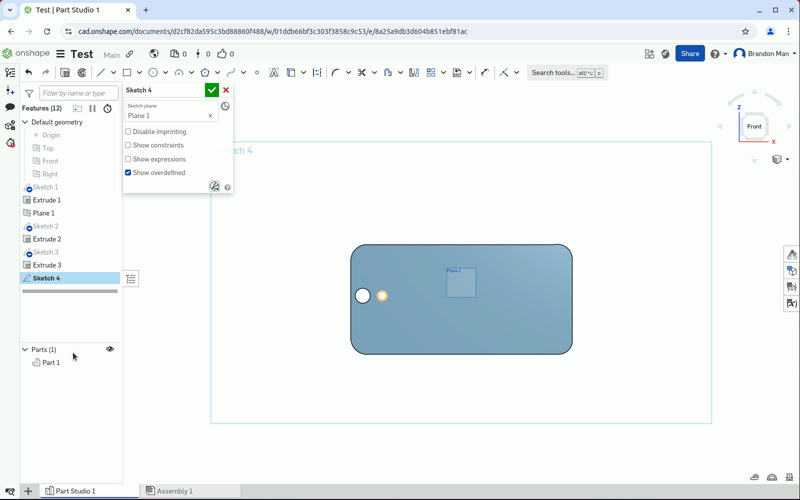
key(y)
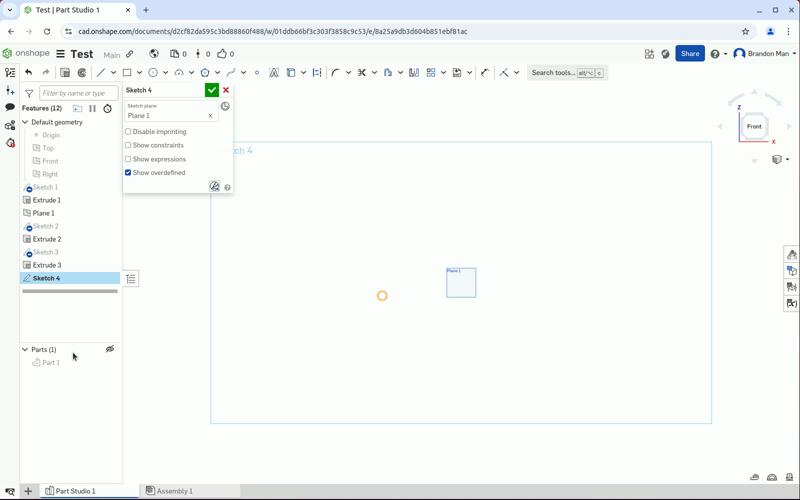
key(c)
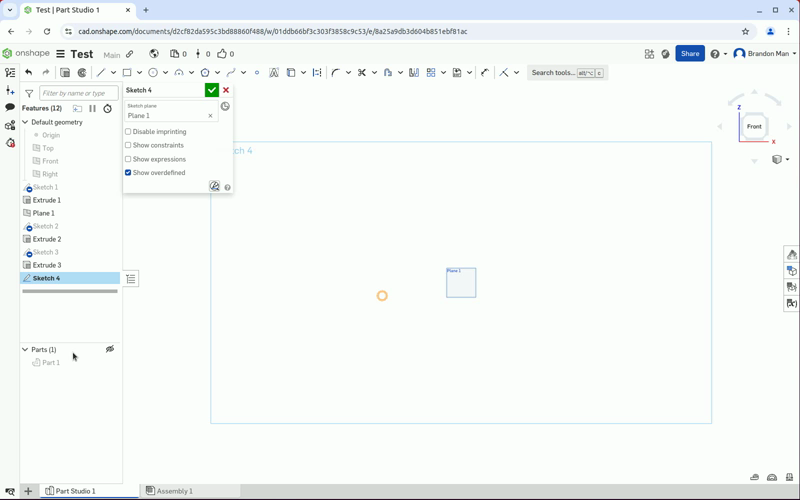
key_down(shift)
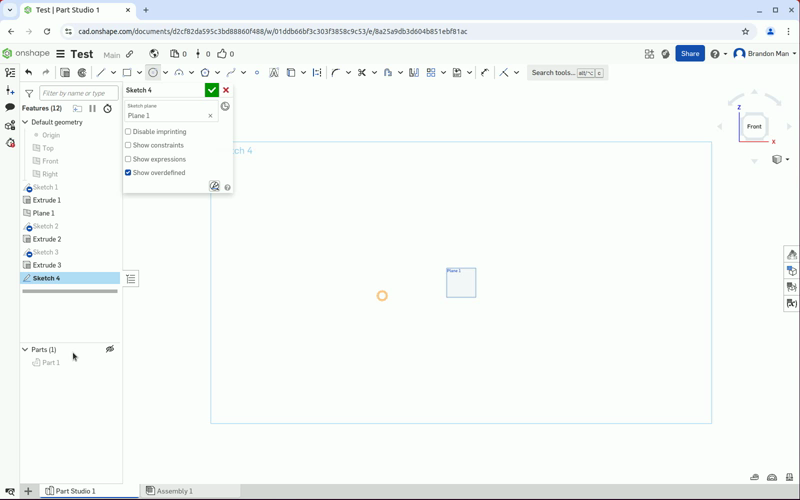
mouse_move(460, 297)
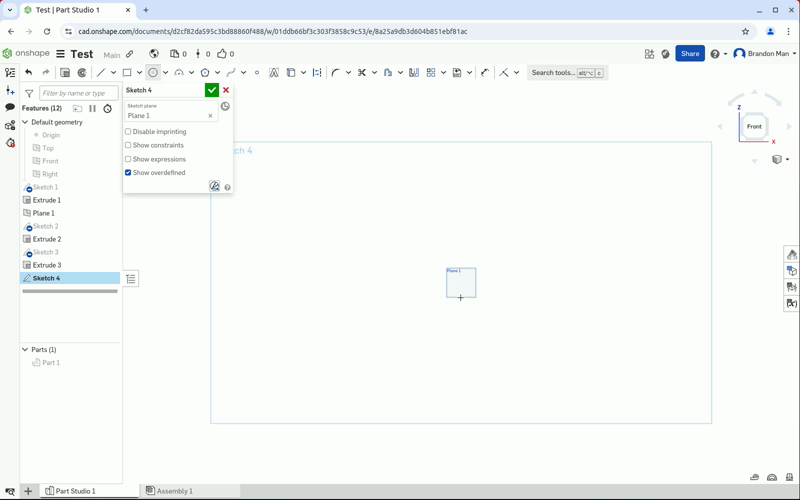
click(460, 297)
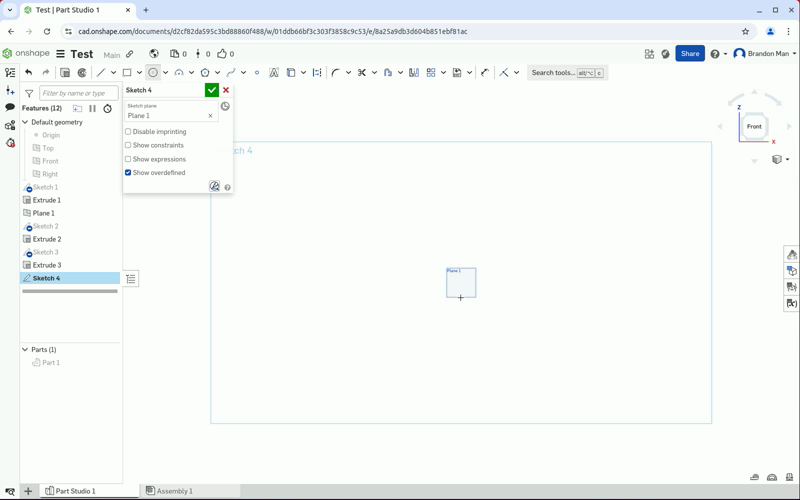
key_up(shift)
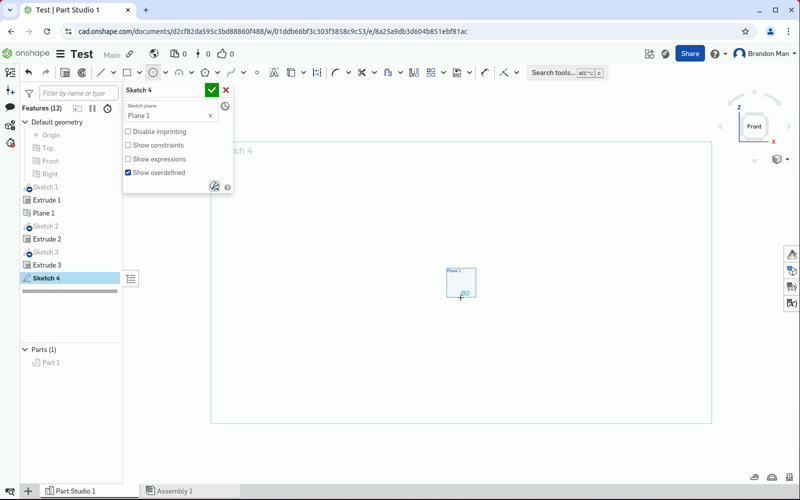
mouse_move(465, 297)
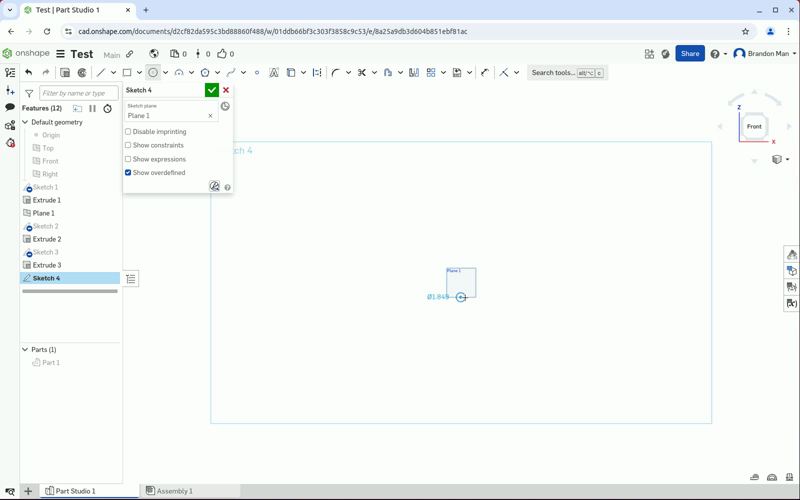
click(465, 297)
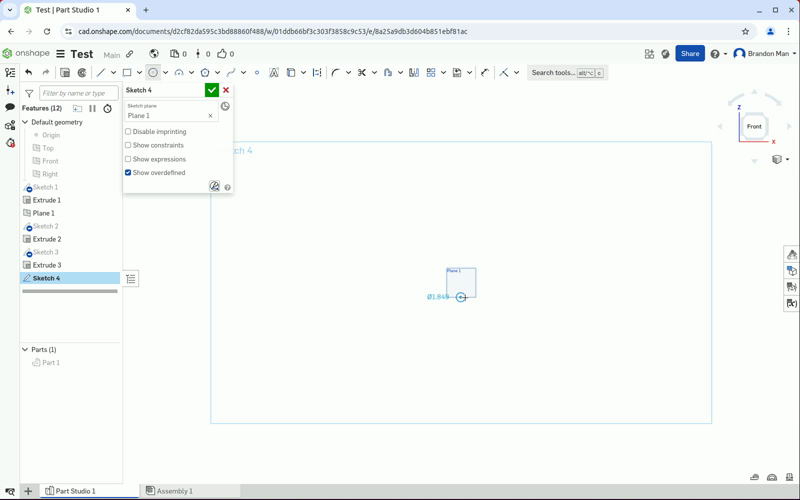
key(esc)
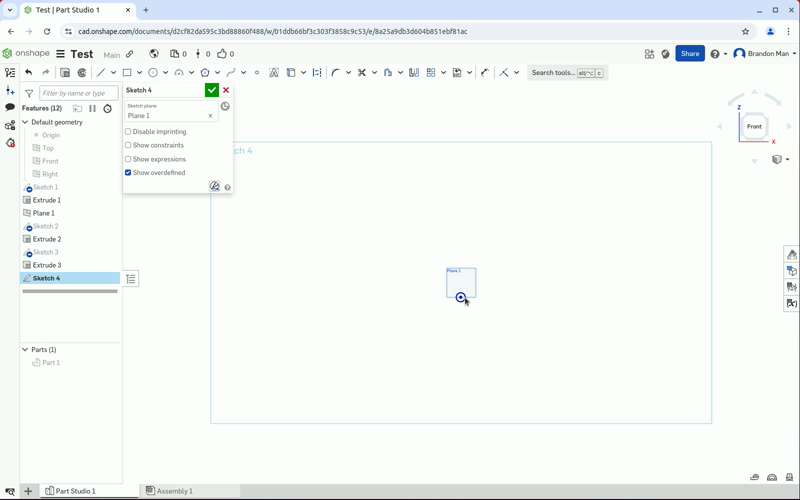
mouse_move(458, 300)
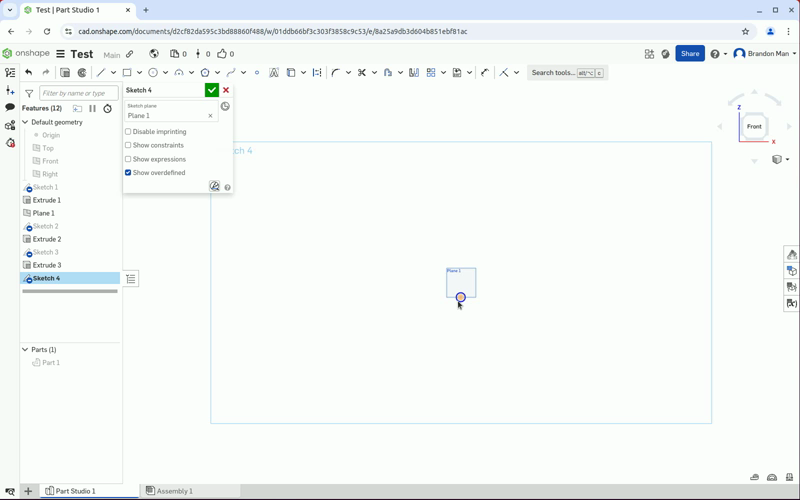
scroll(6)
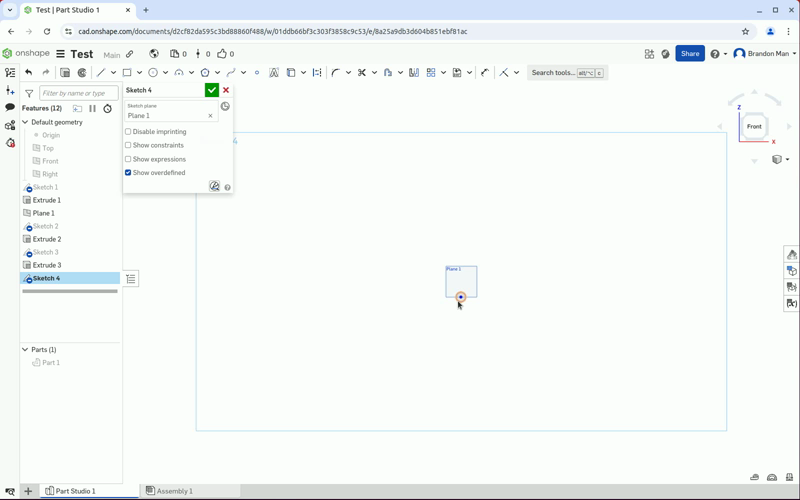
scroll(6)
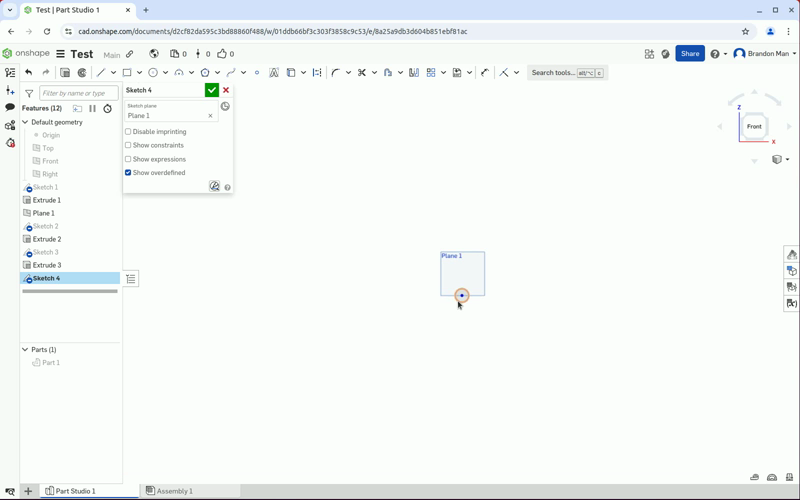
scroll(6)
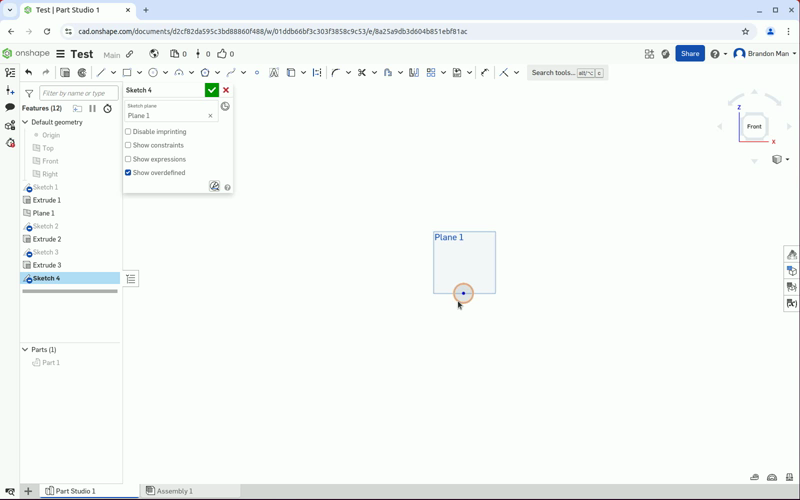
scroll(6)
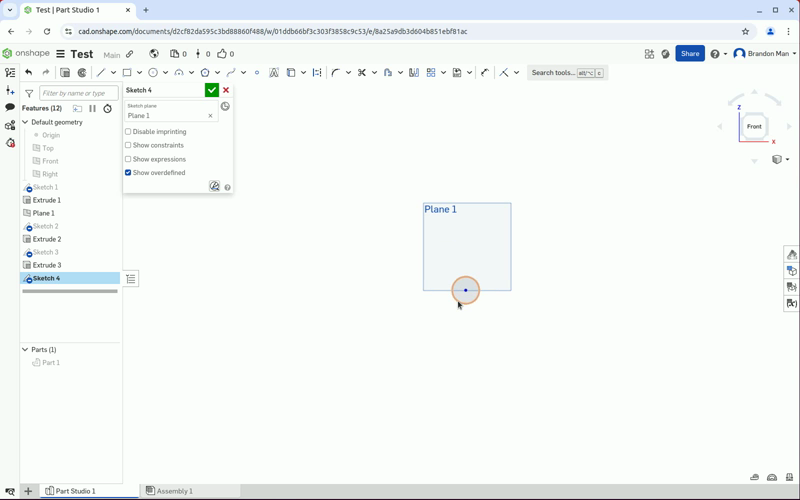
scroll(6)
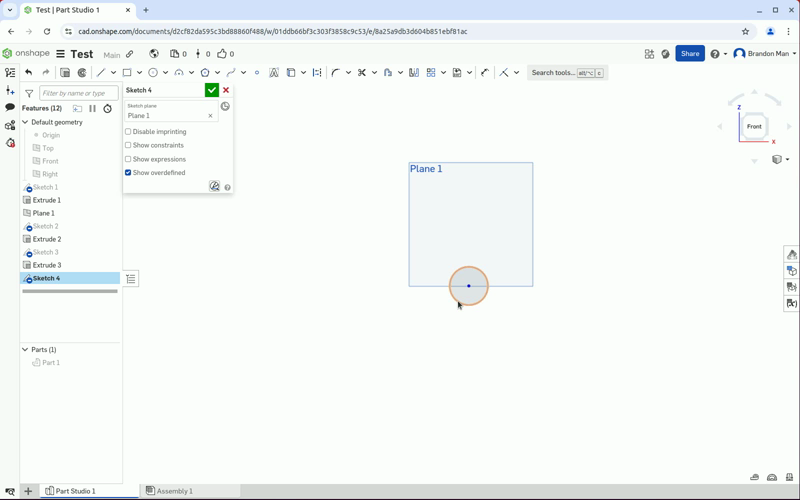
scroll(6)
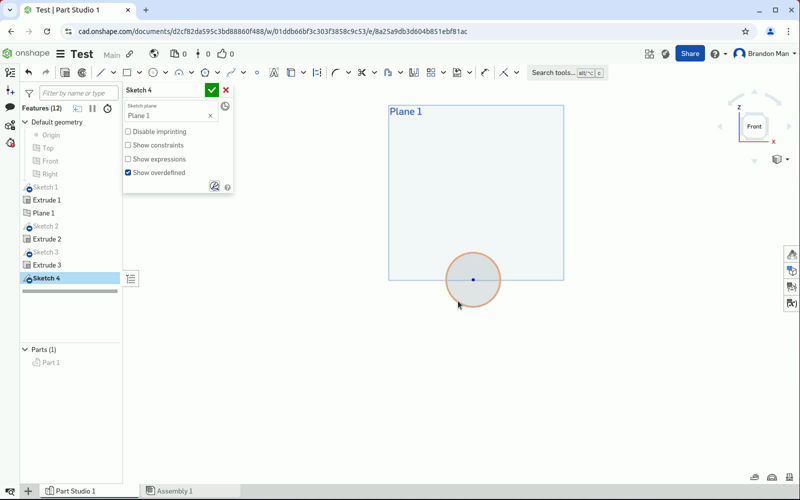
scroll(6)
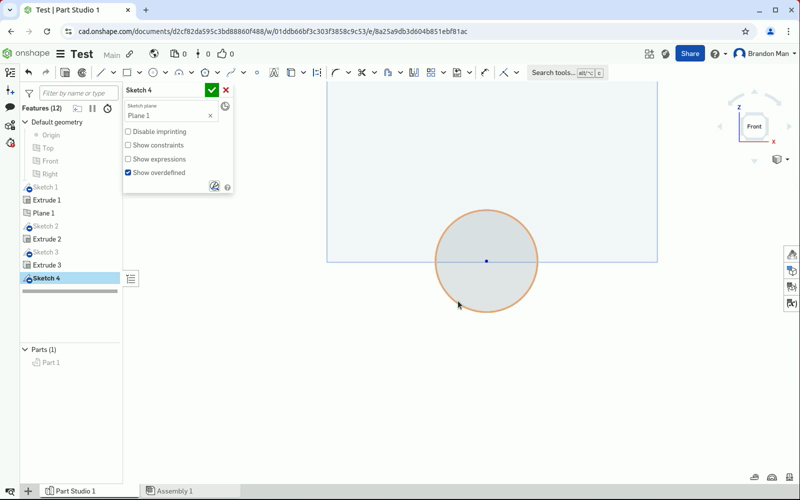
click(458, 300)
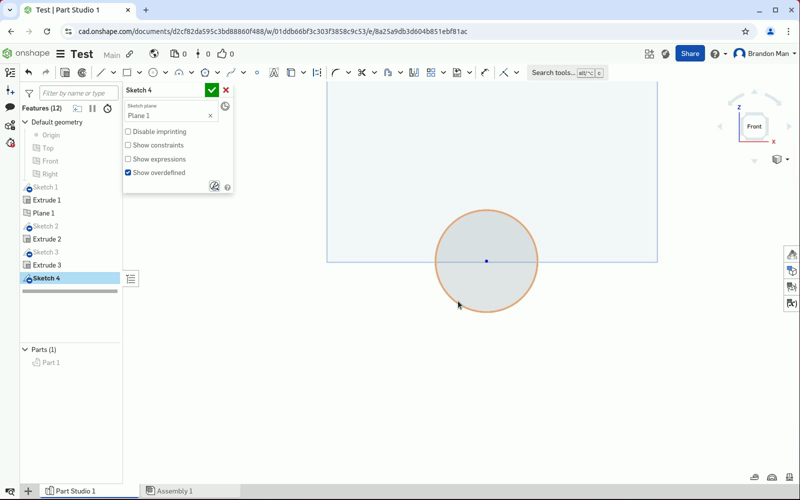
scroll(-6)
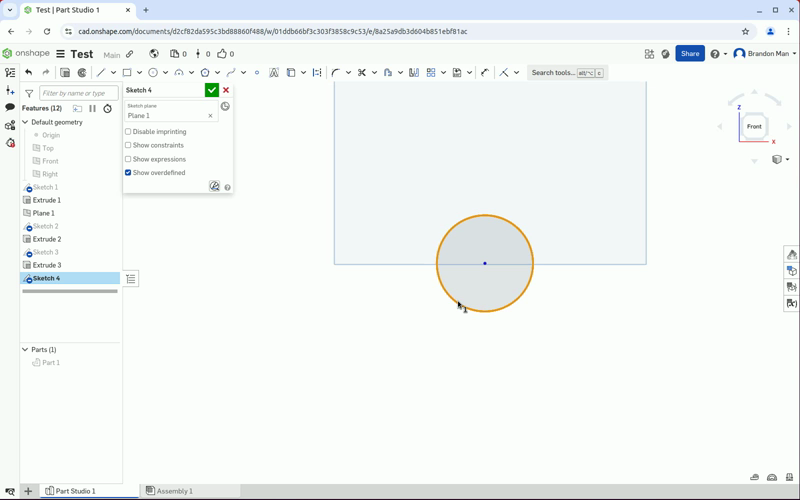
scroll(-6)
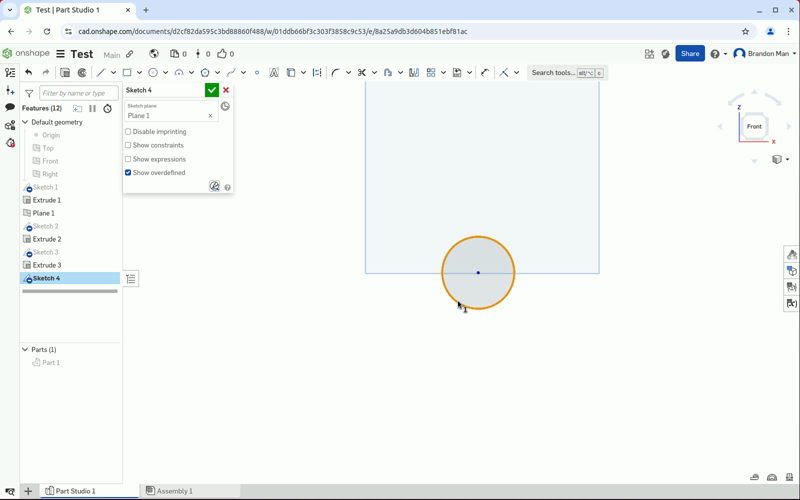
scroll(-6)
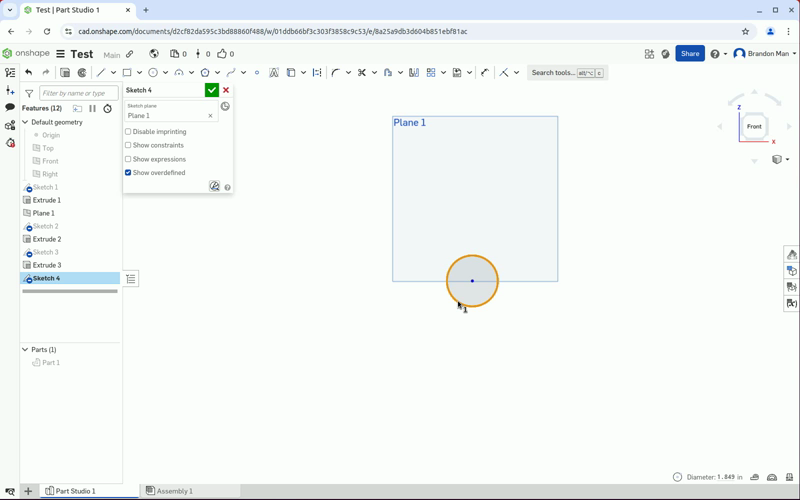
scroll(-6)
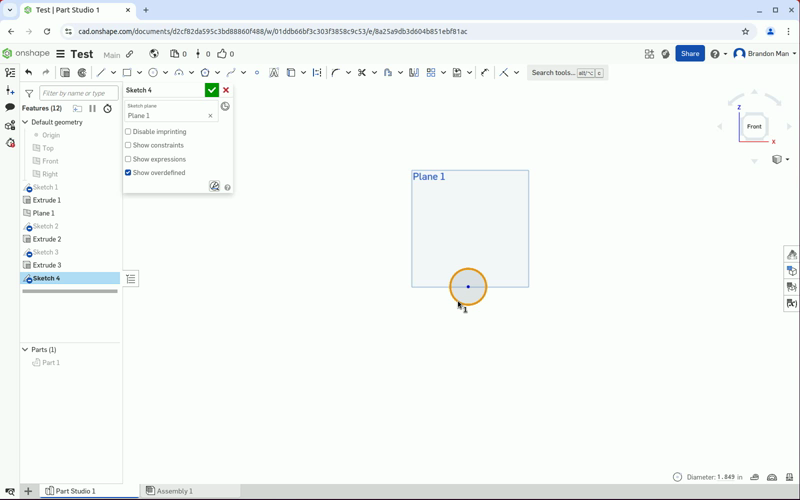
scroll(-6)
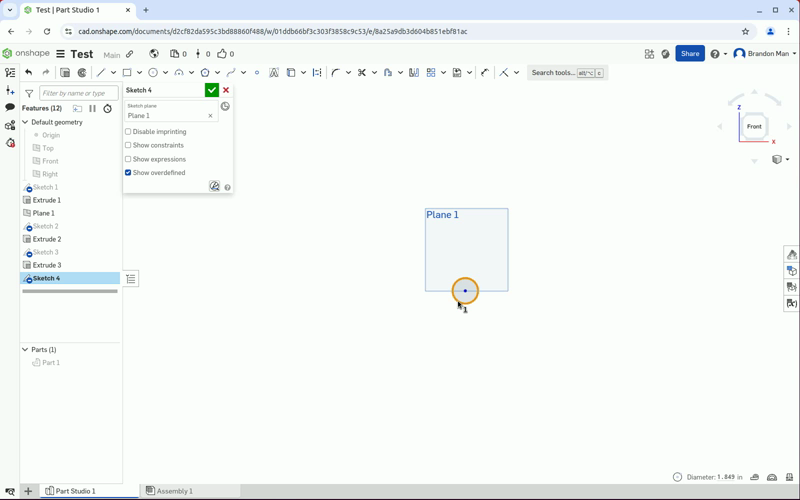
scroll(-6)
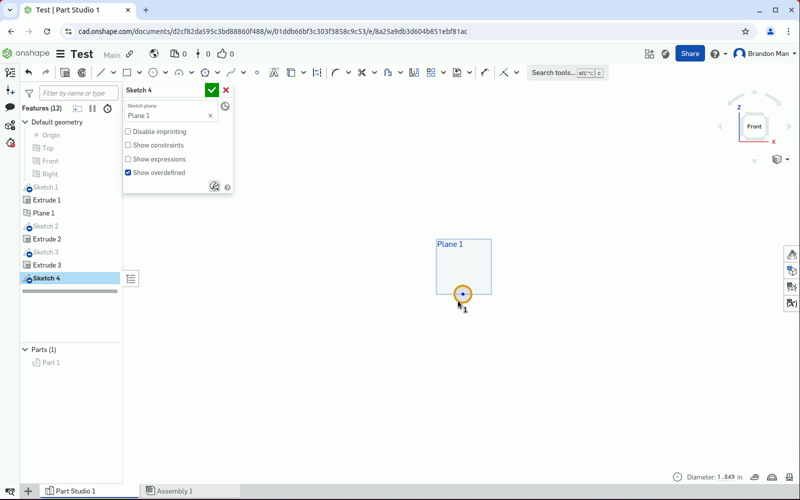
scroll(-6)
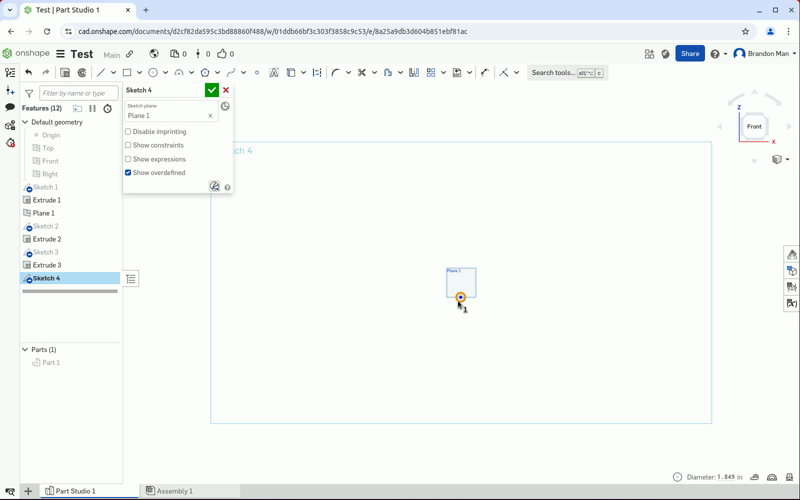
mouse_move(73, 352)
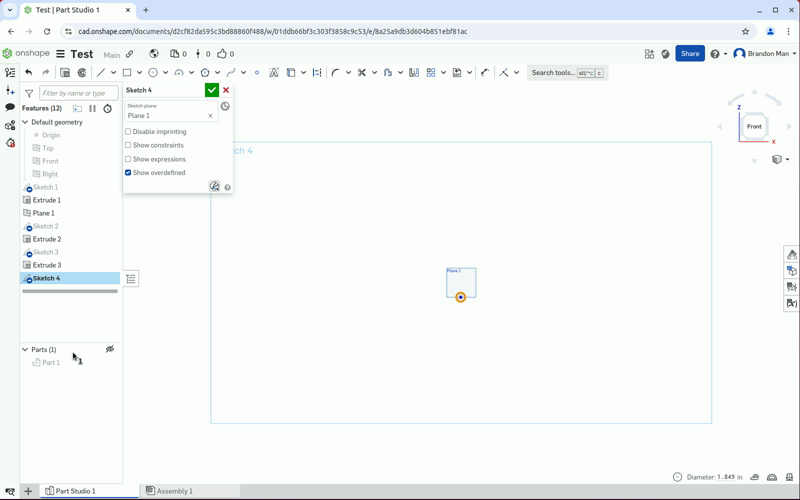
key(shift+y)
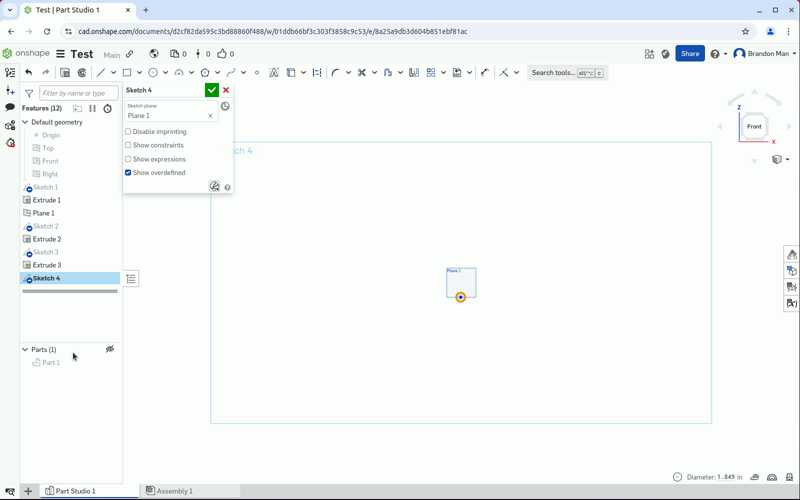
key(shift+e)
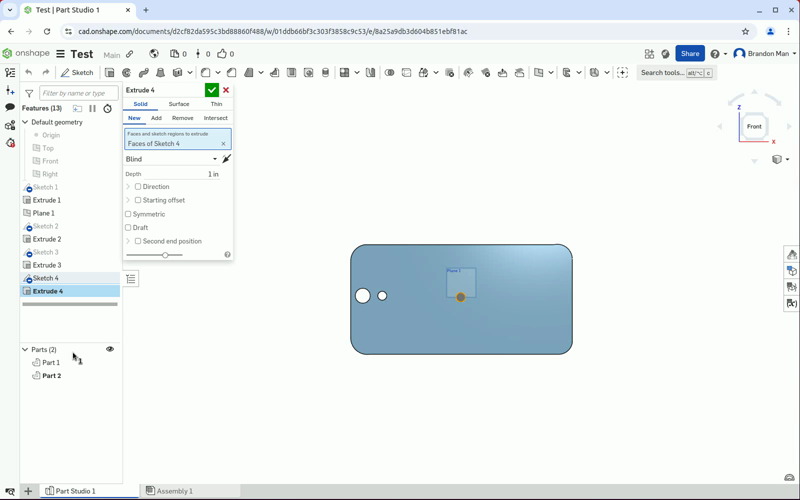
mouse_move(143, 106)
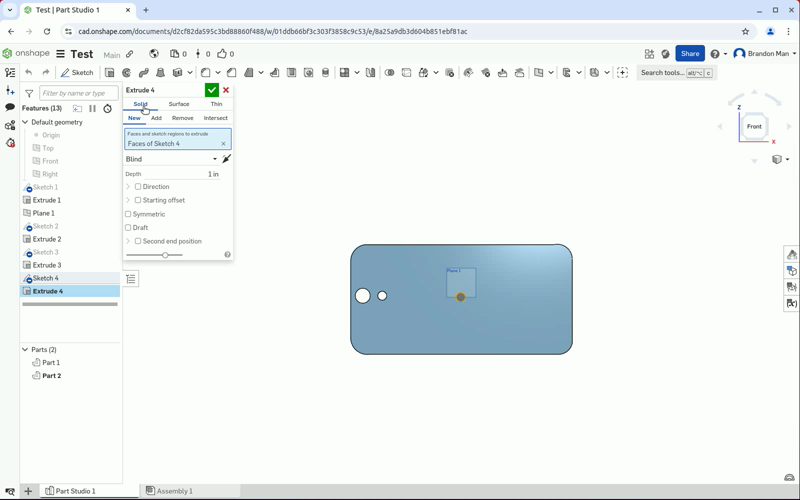
click(143, 106)
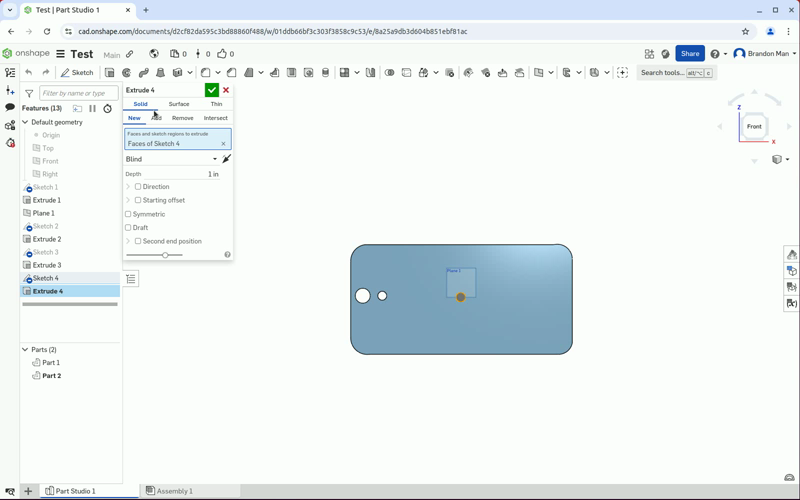
mouse_move(186, 120)
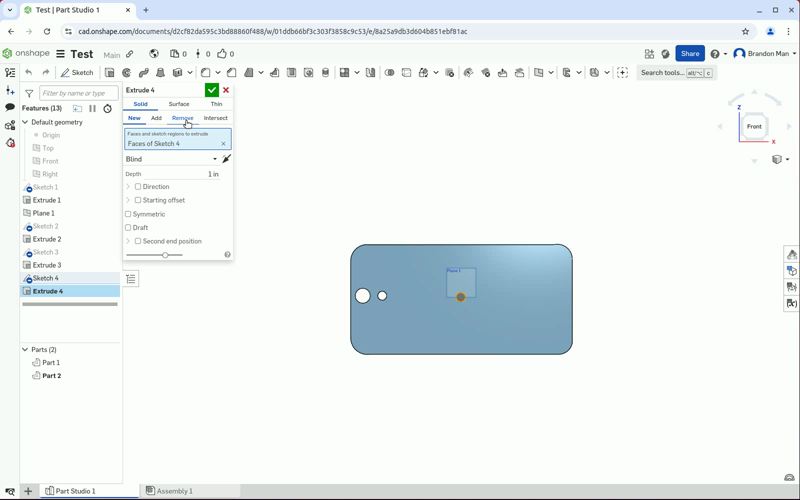
click(186, 120)
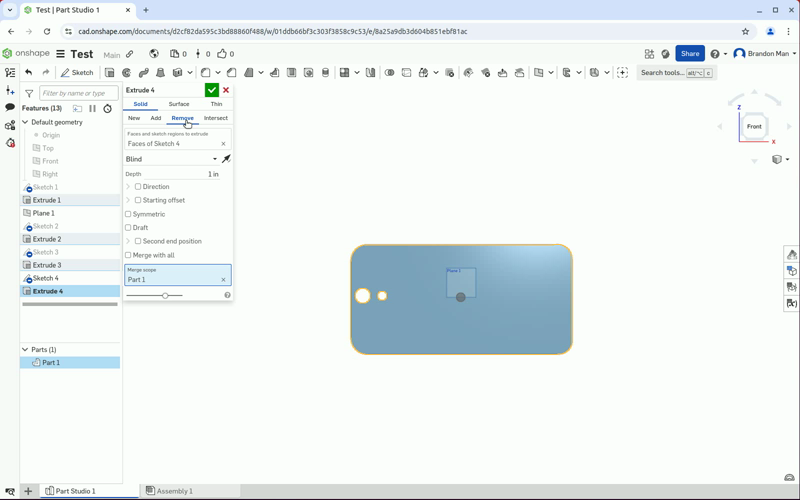
key(tab, 4)
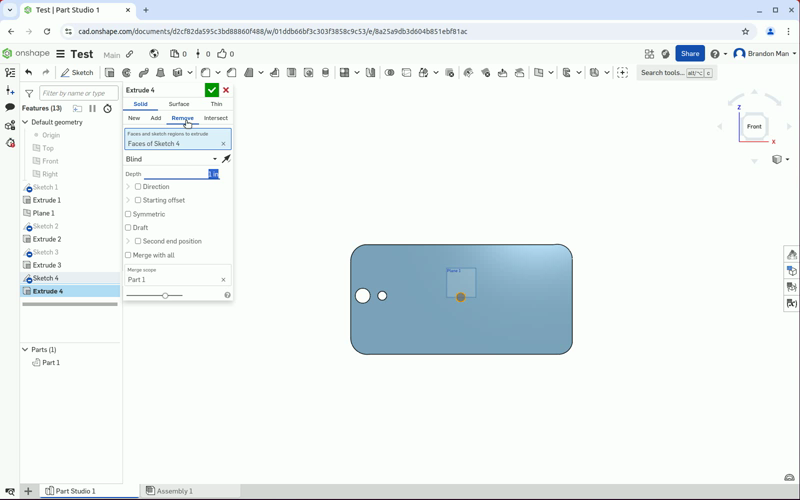
text(12.758)
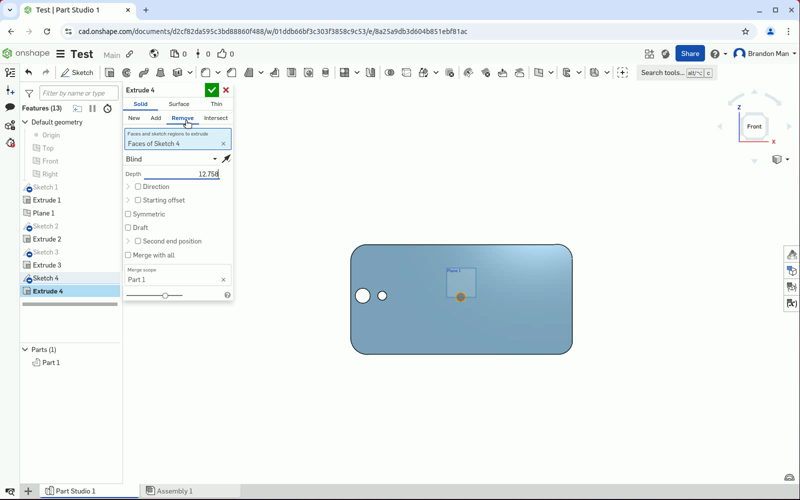
key(tab, 6)
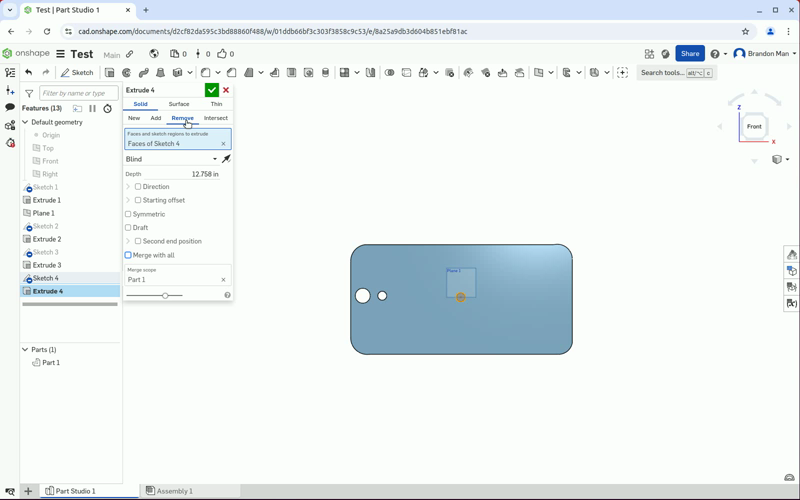
key(space)
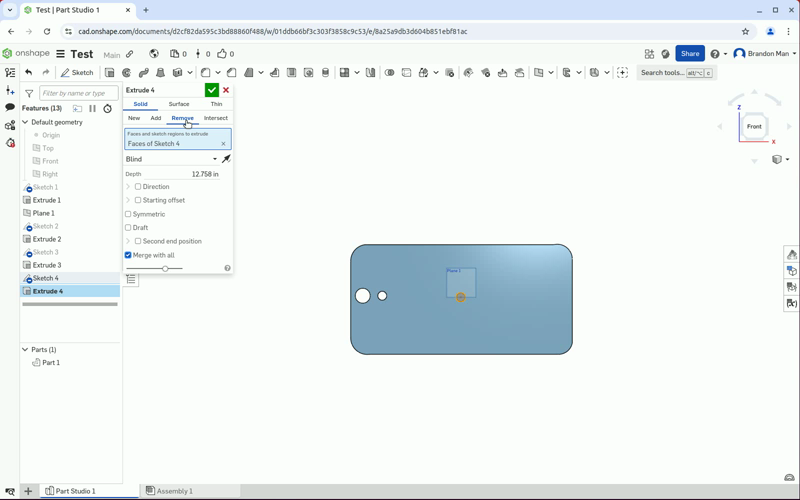
key(enter)
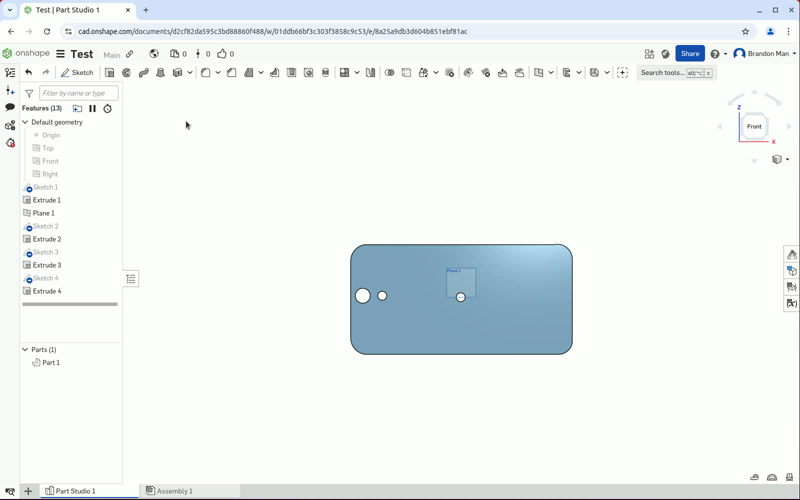
key(shift+h)
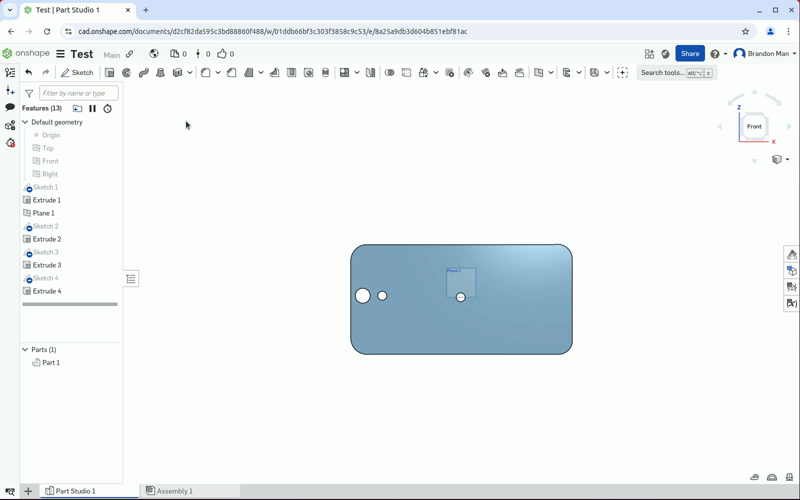
key(shift+h)
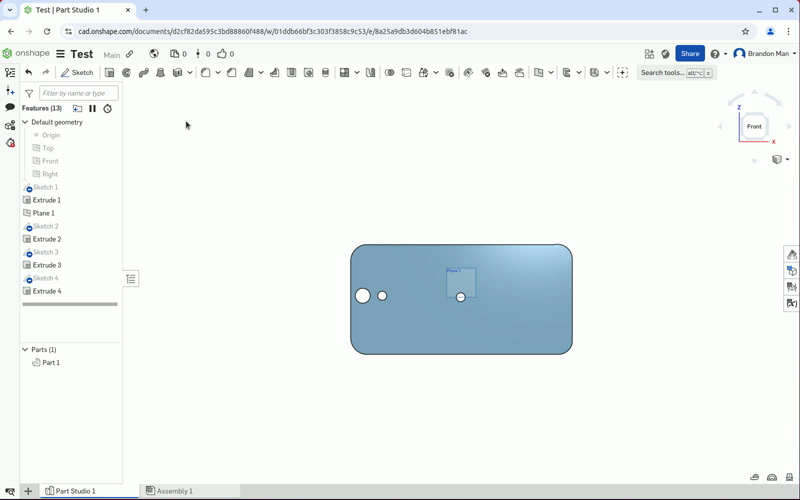
mouse_move(73, 189)
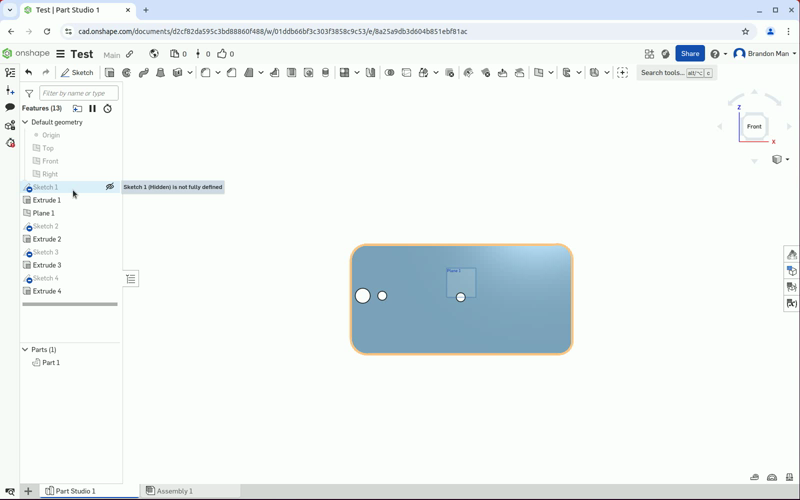
click(73, 189)
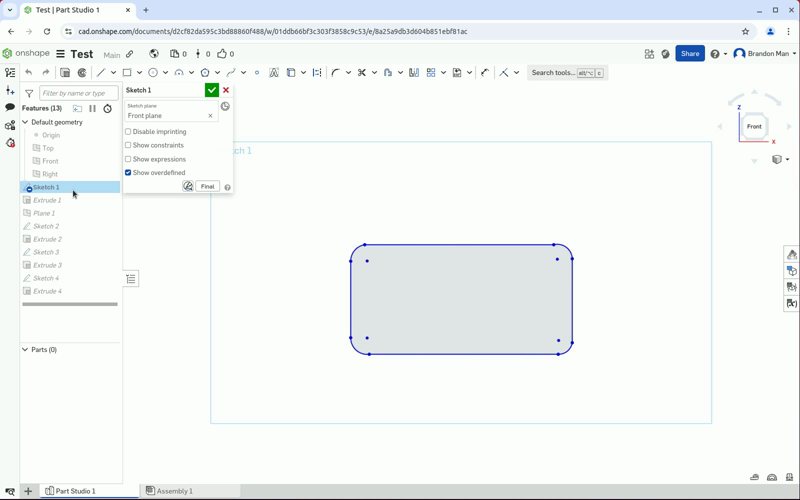
mouse_move(229, 92)
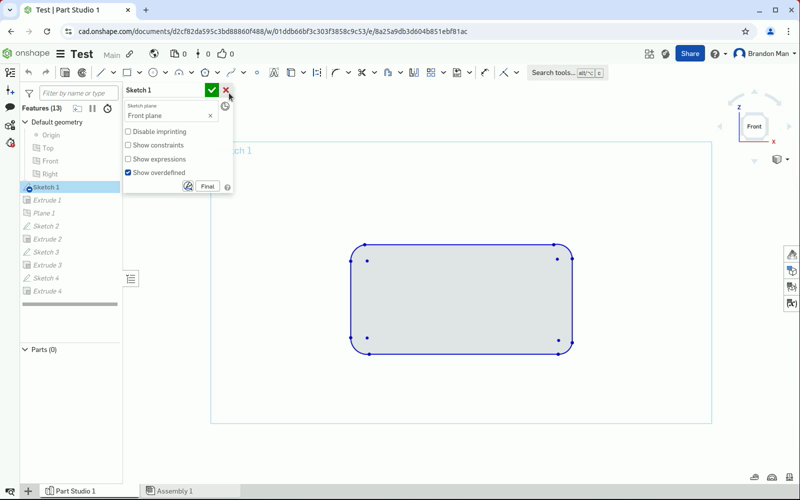
click(229, 92)
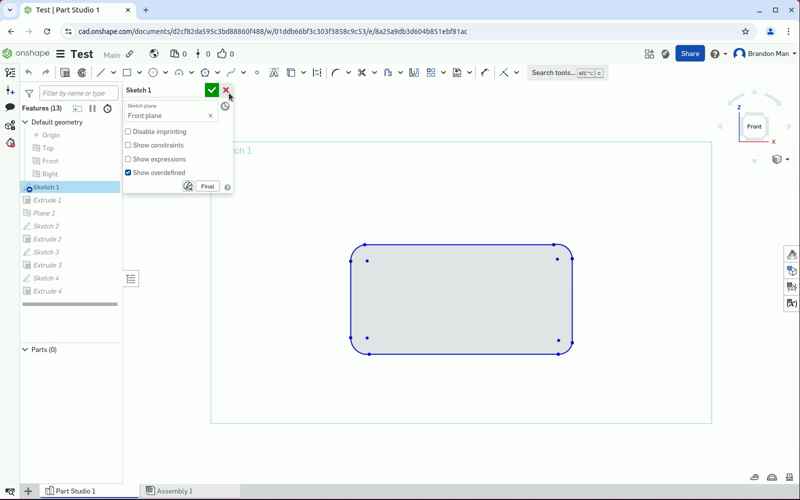
key(shift+s)
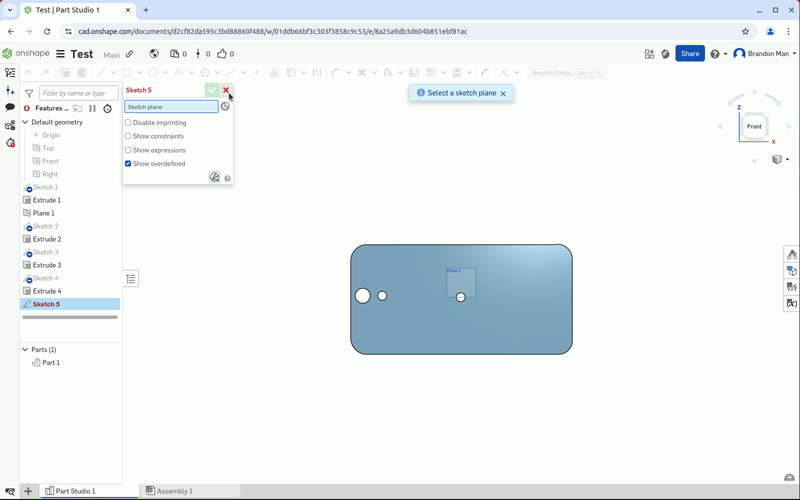
mouse_move(73, 215)
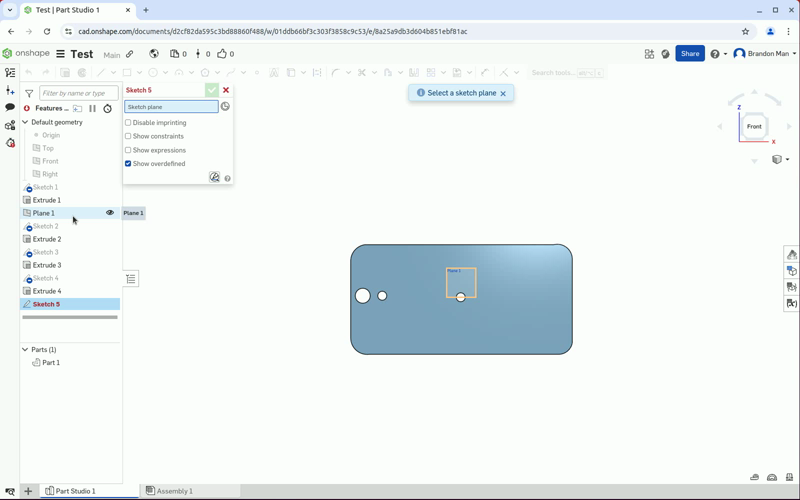
click(73, 215)
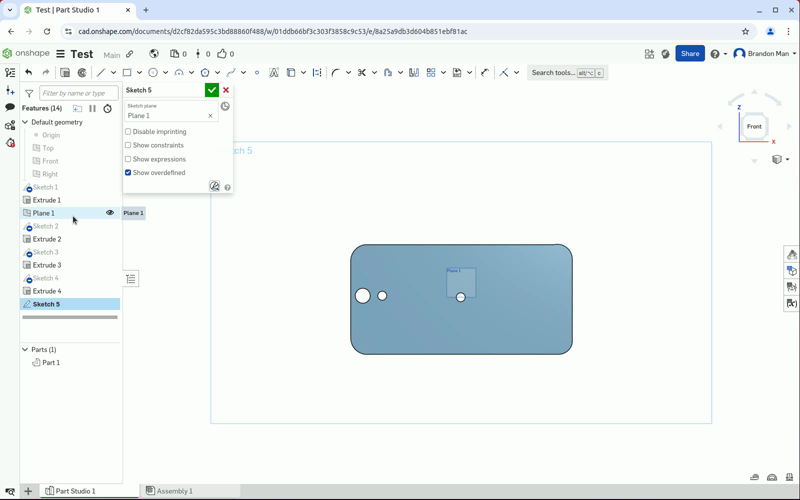
mouse_move(73, 352)
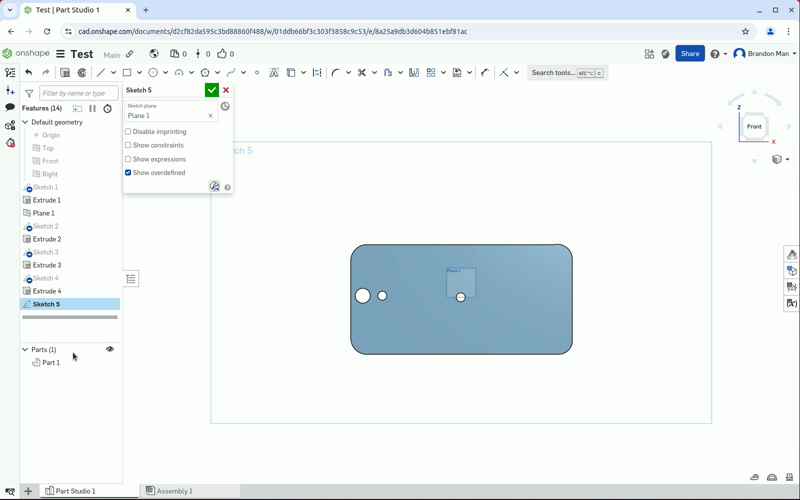
key(y)
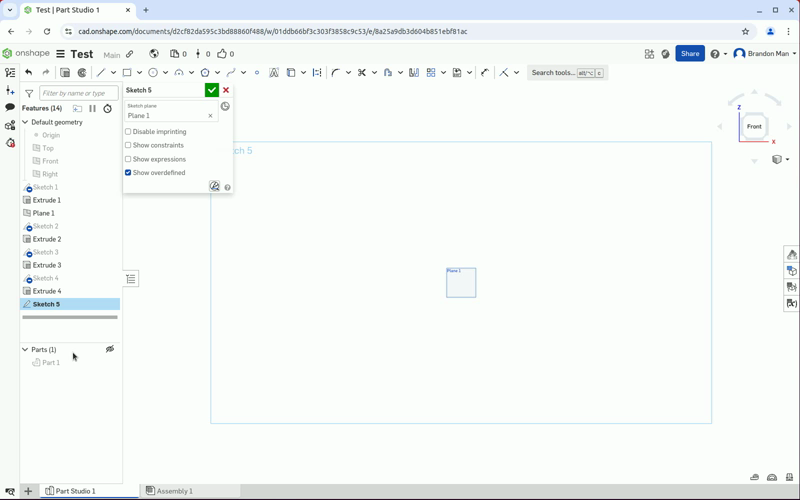
key(c)
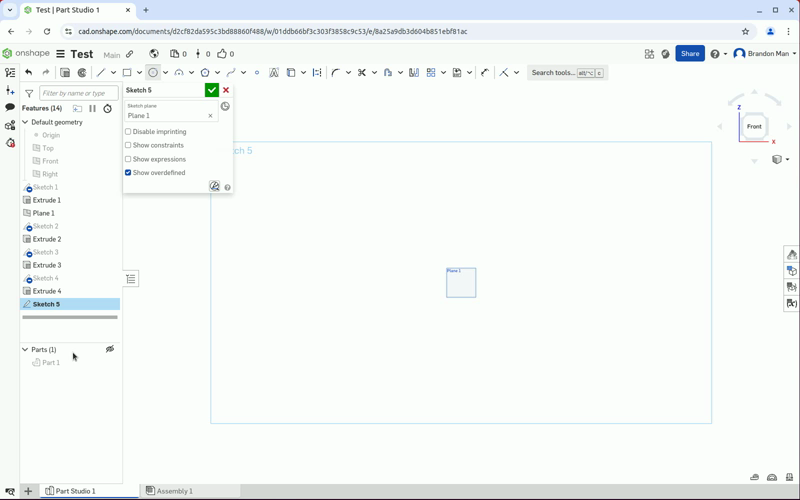
key_down(shift)
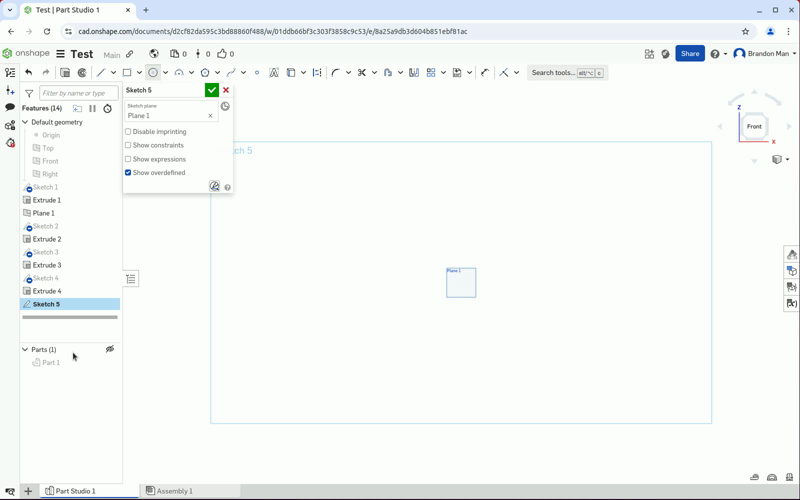
mouse_move(554, 299)
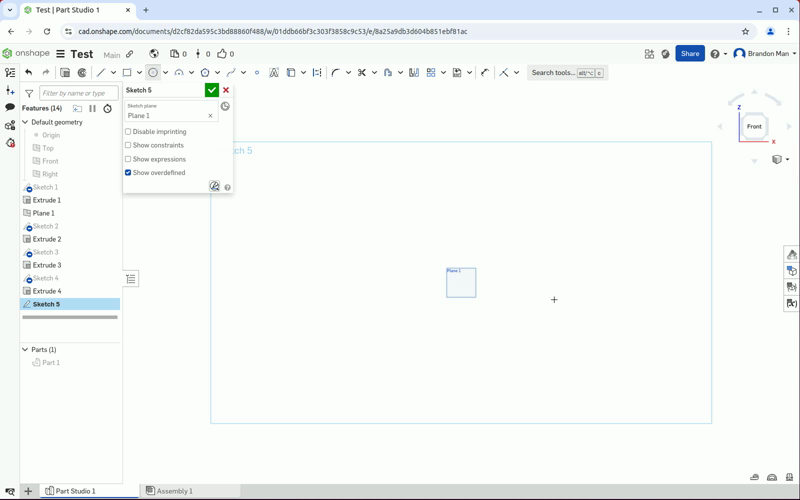
click(554, 299)
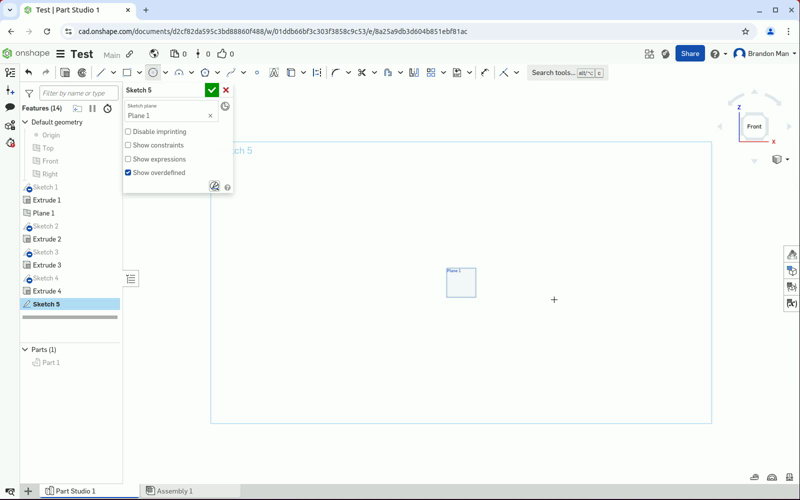
key_up(shift)
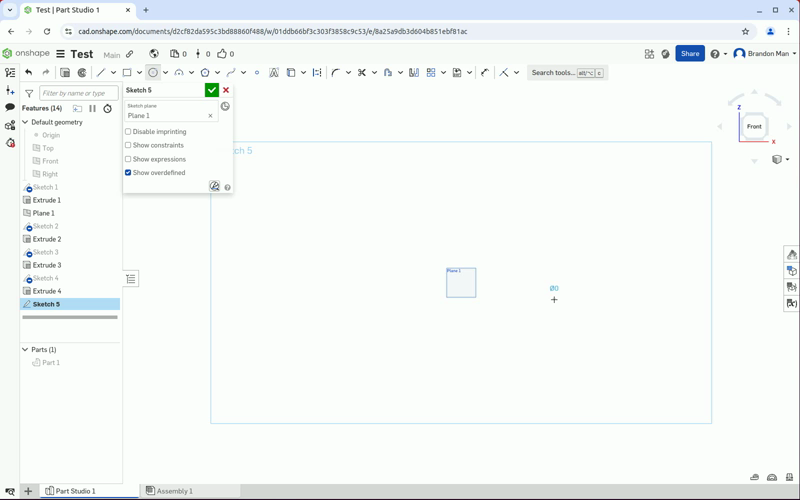
mouse_move(563, 299)
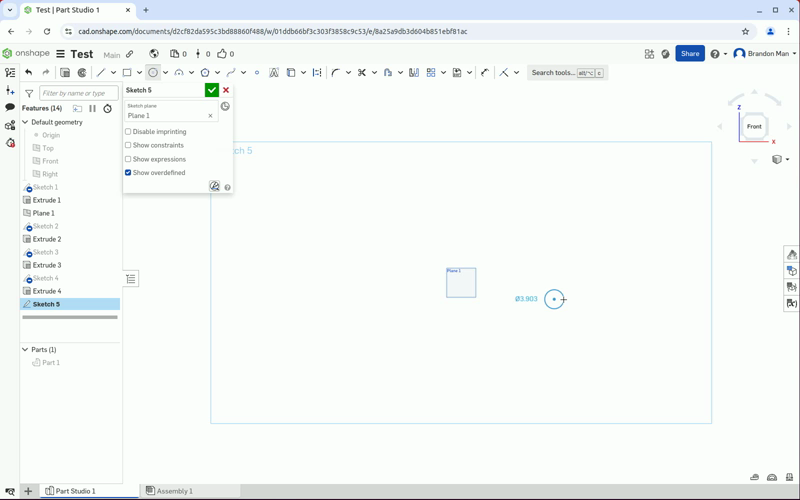
click(563, 299)
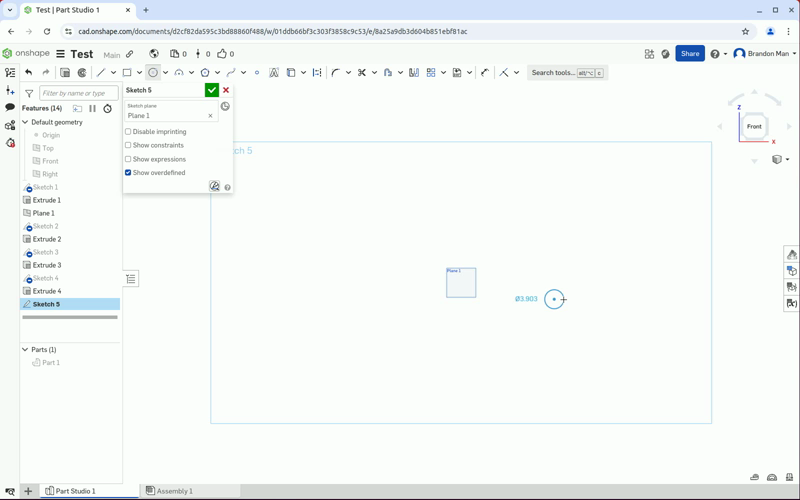
key(esc)
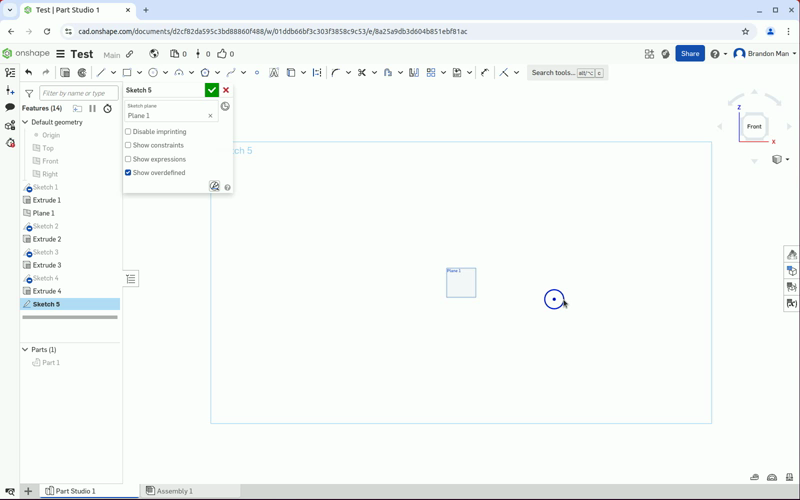
mouse_move(553, 297)
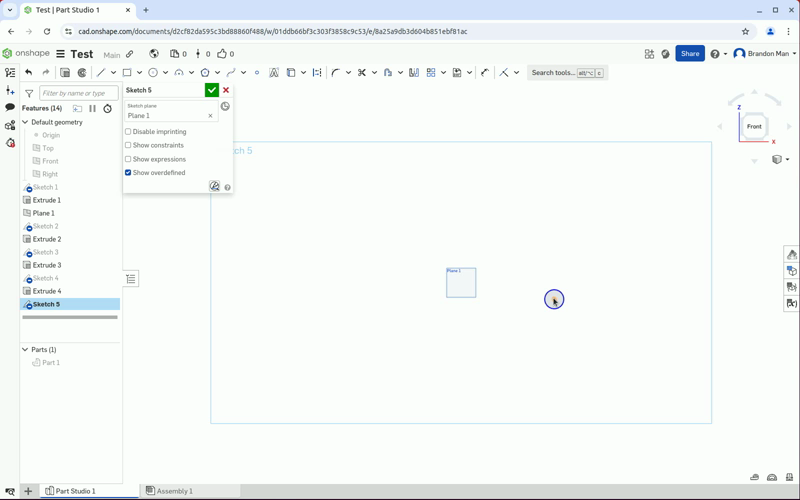
scroll(6)
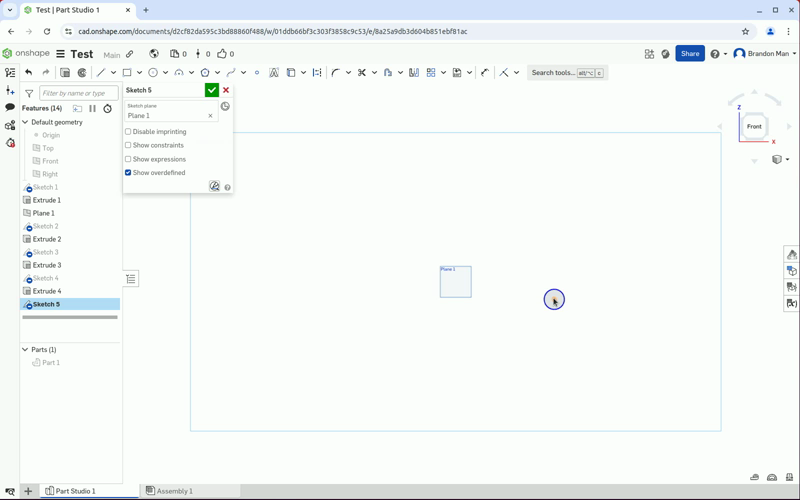
scroll(6)
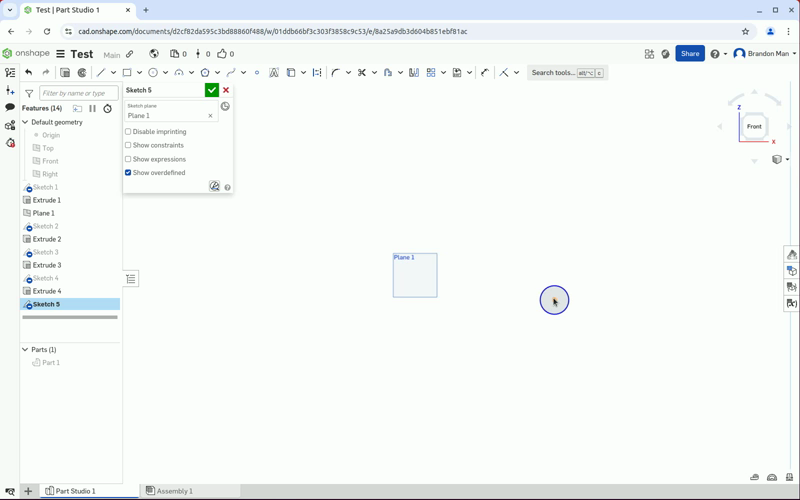
scroll(6)
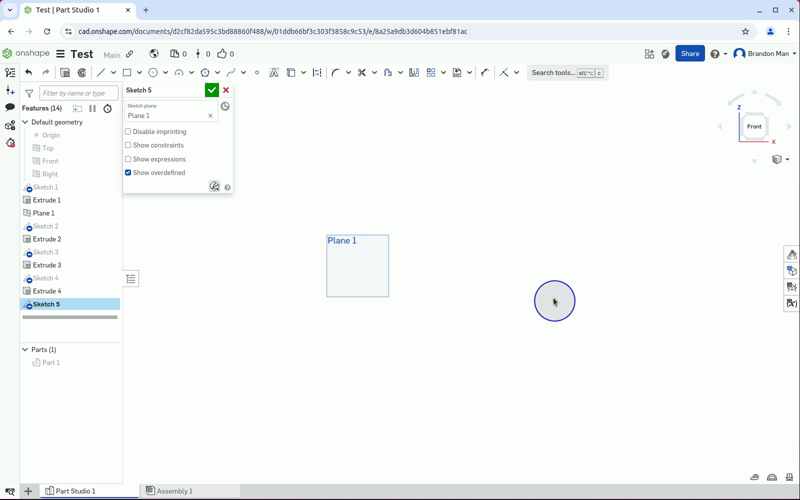
scroll(6)
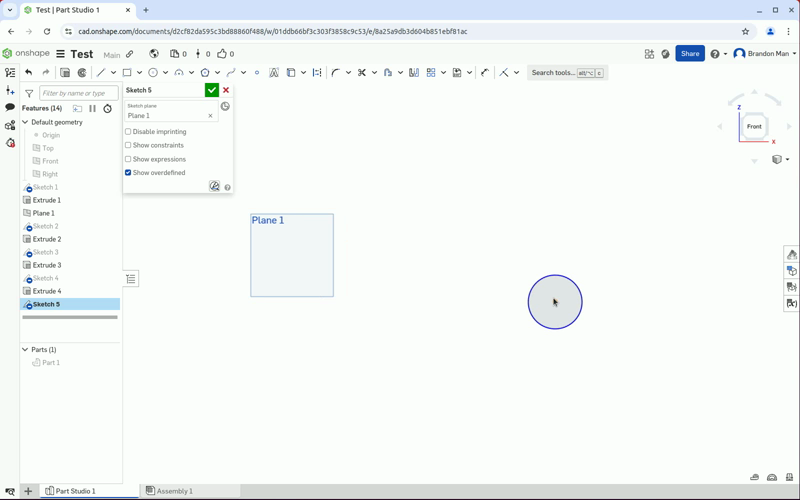
scroll(6)
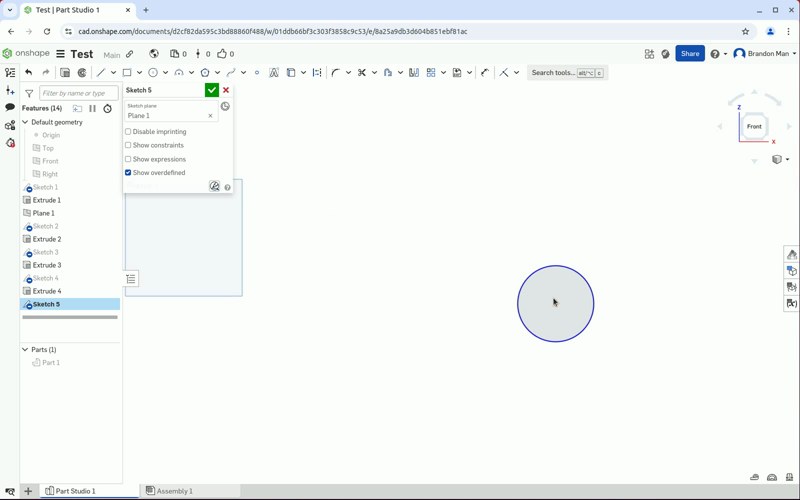
scroll(6)
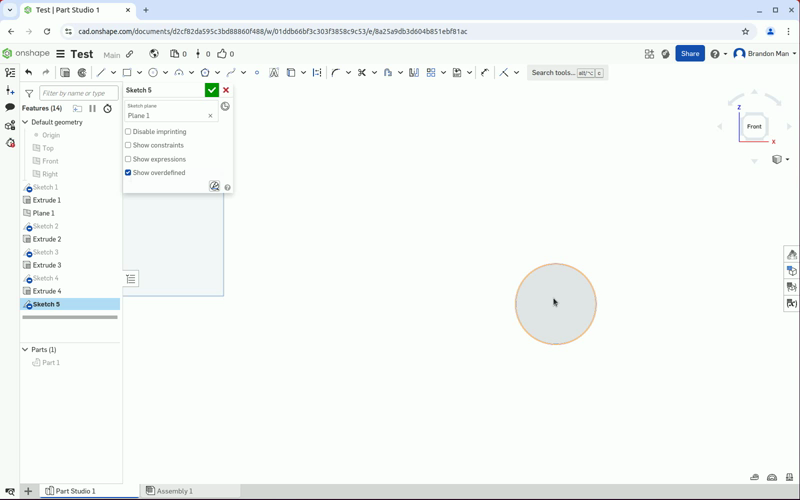
scroll(6)
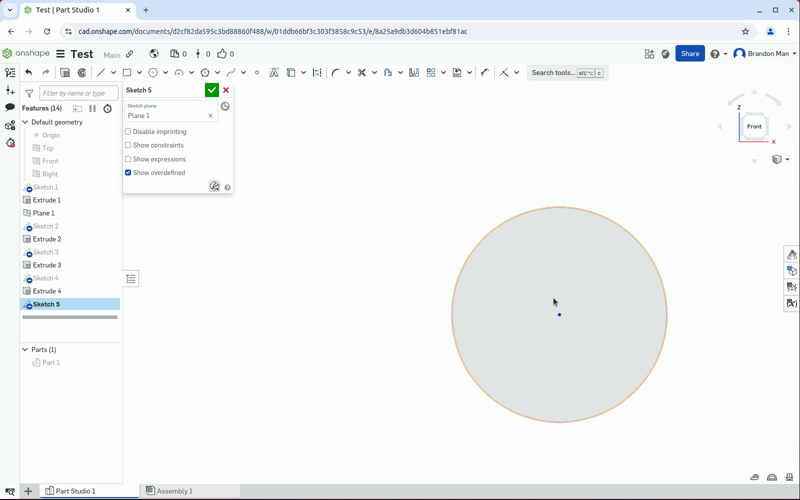
click(553, 297)
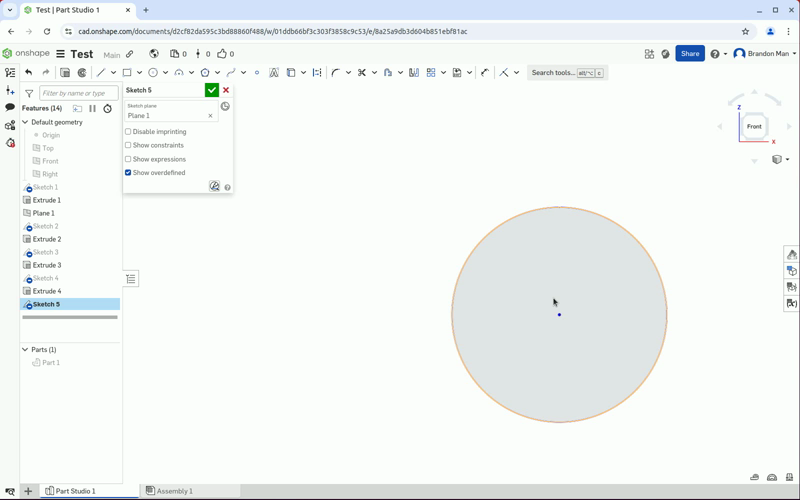
scroll(-6)
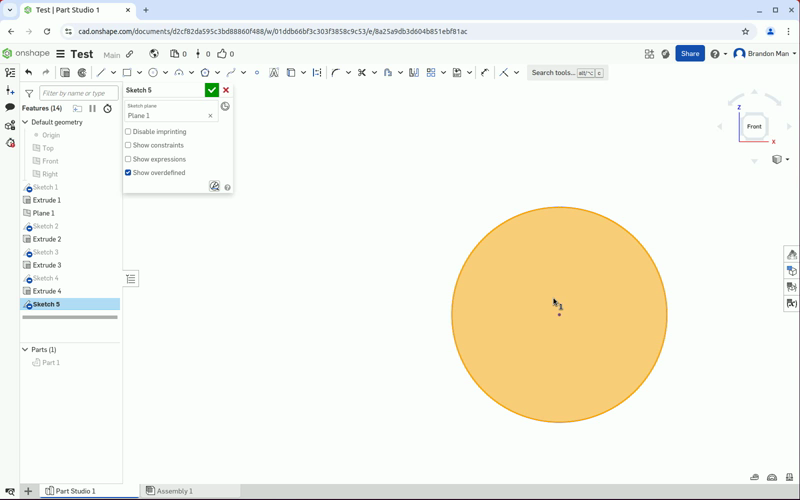
scroll(-6)
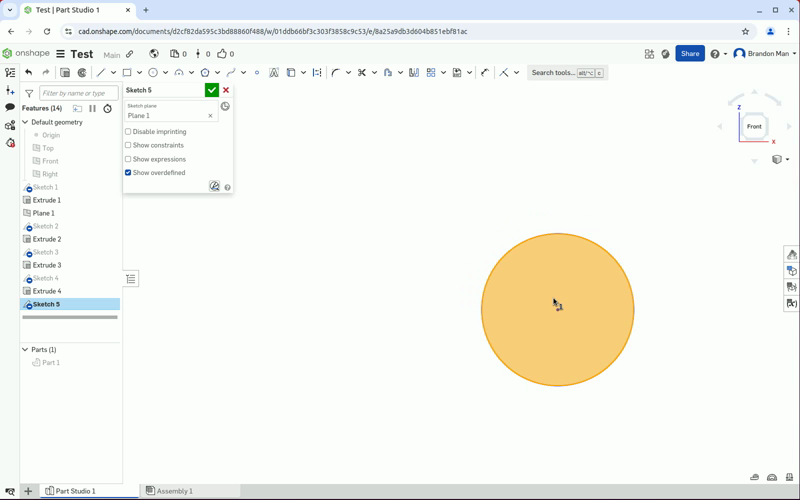
scroll(-6)
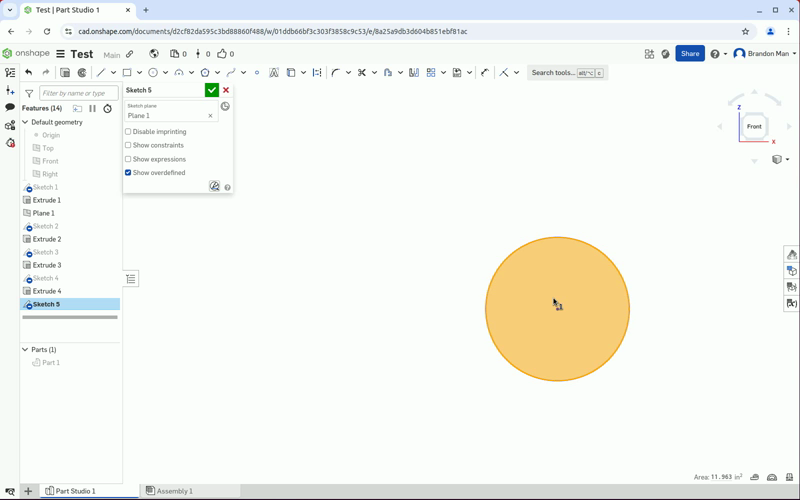
scroll(-6)
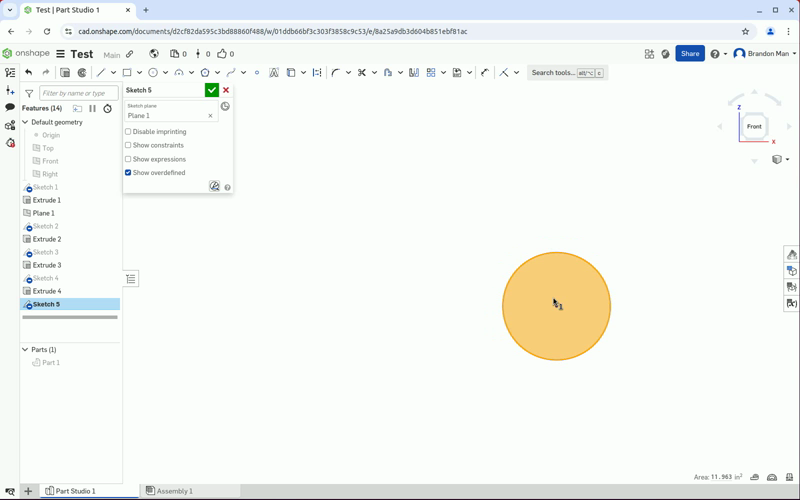
scroll(-6)
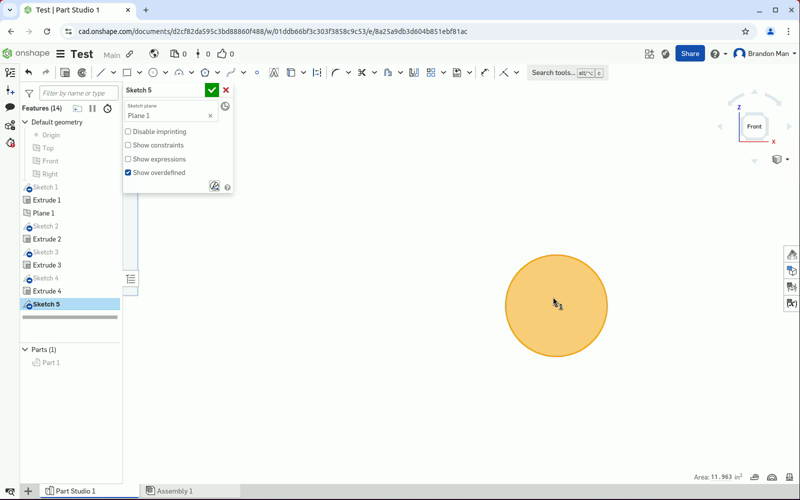
scroll(-6)
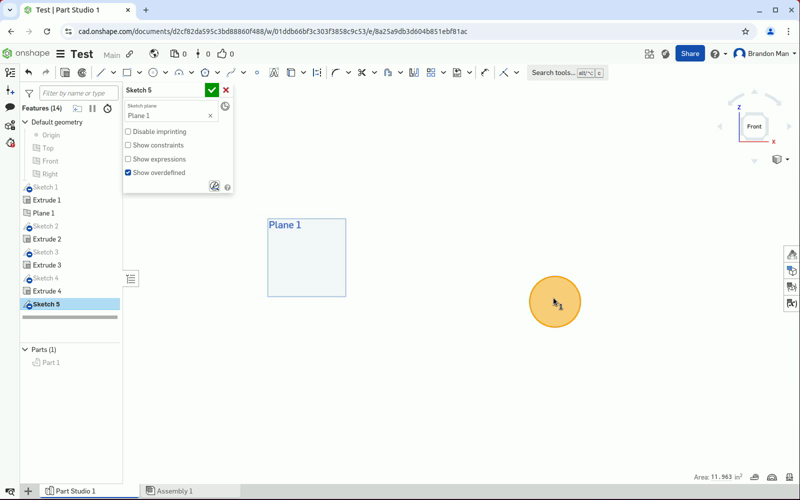
scroll(-6)
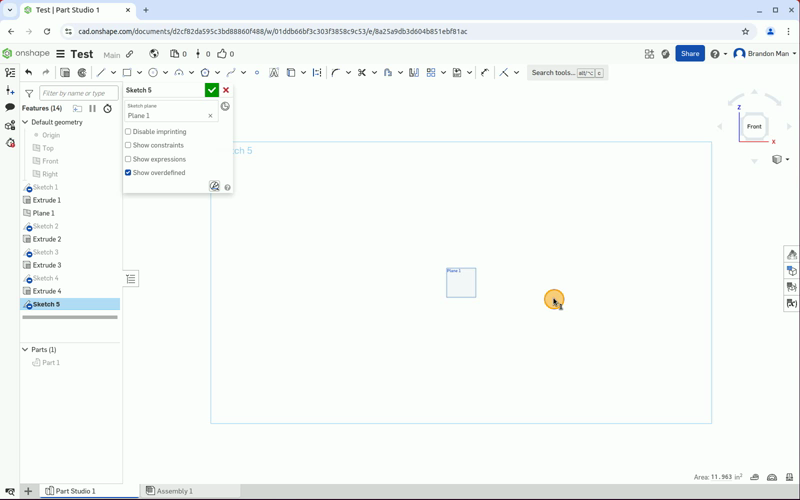
mouse_move(73, 352)
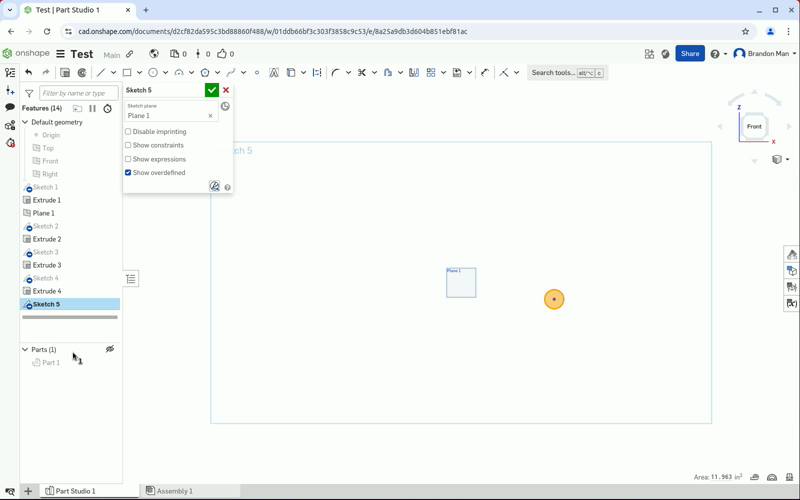
key(shift+y)
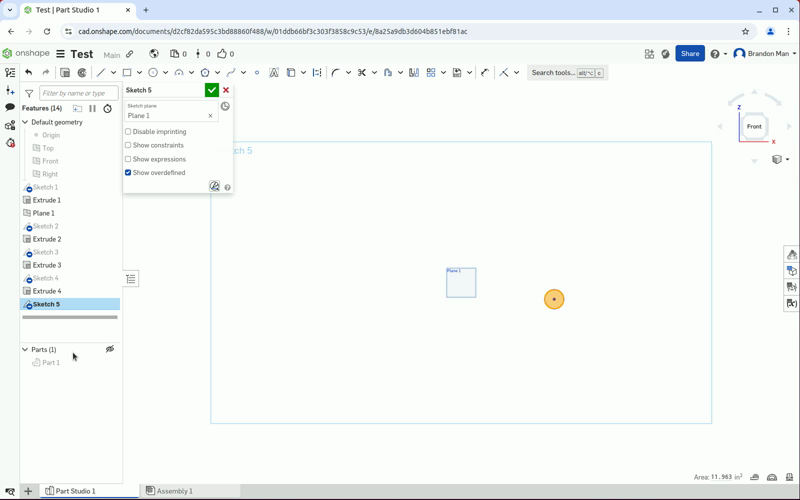
key(shift+e)
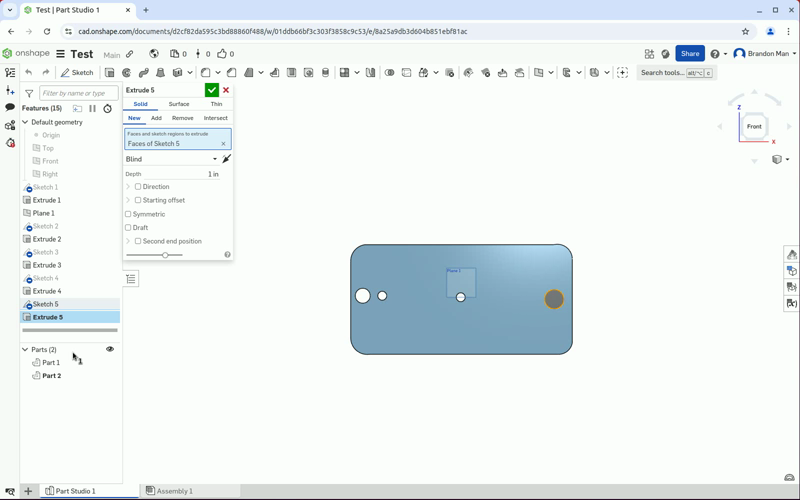
mouse_move(143, 106)
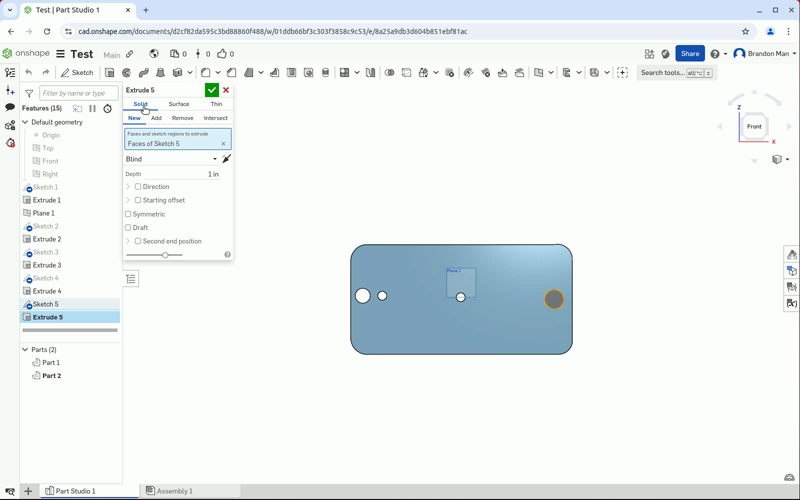
click(143, 106)
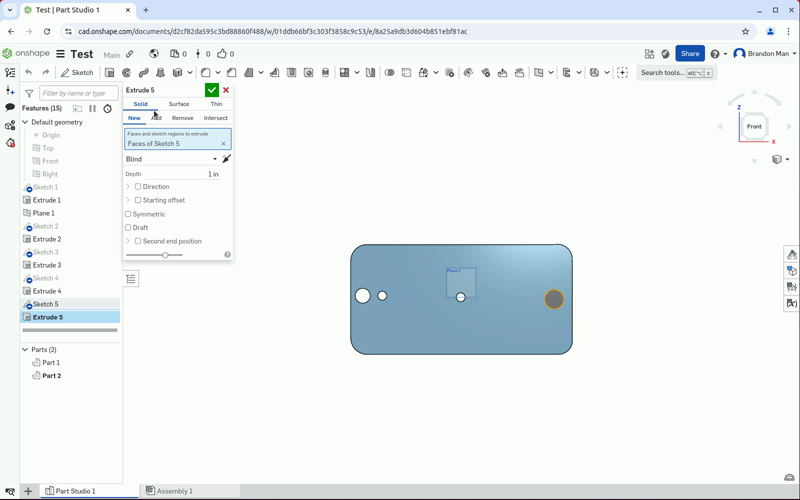
mouse_move(186, 120)
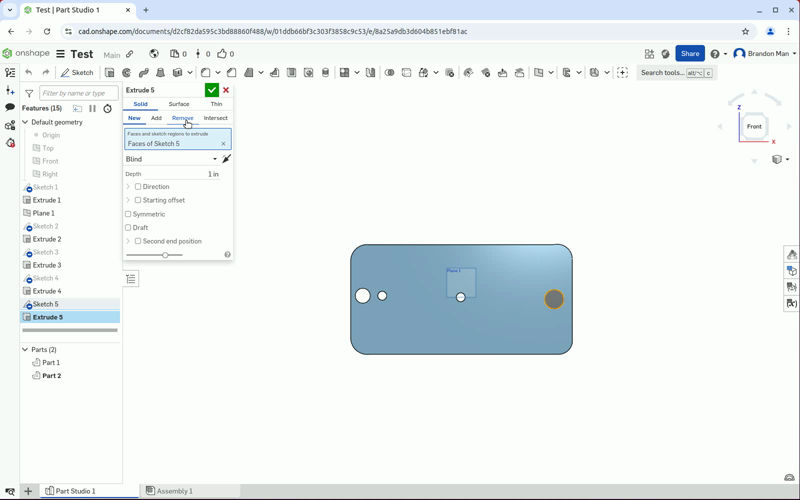
click(186, 120)
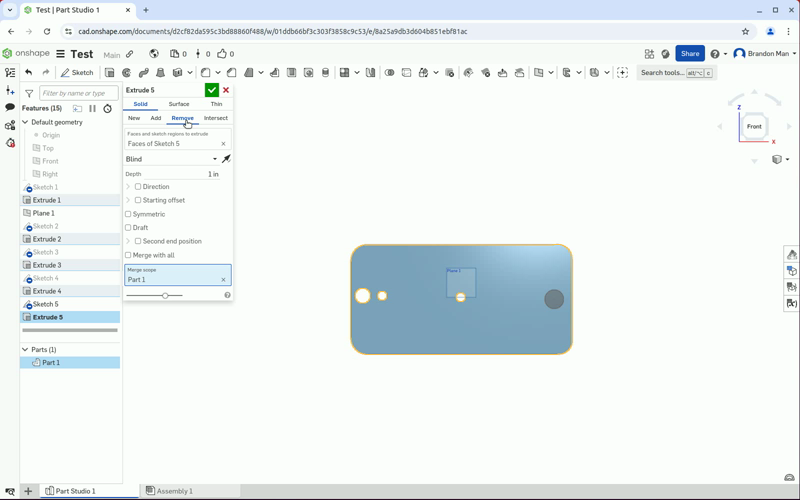
key(tab, 4)
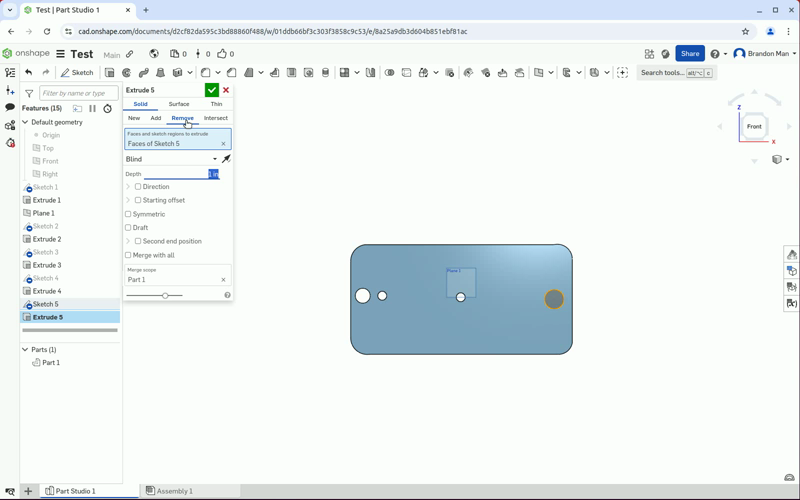
text(12.758)
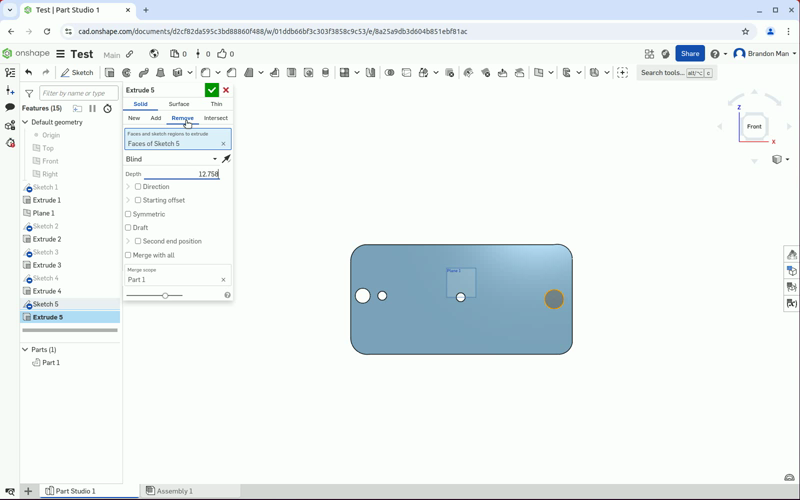
key(tab, 6)
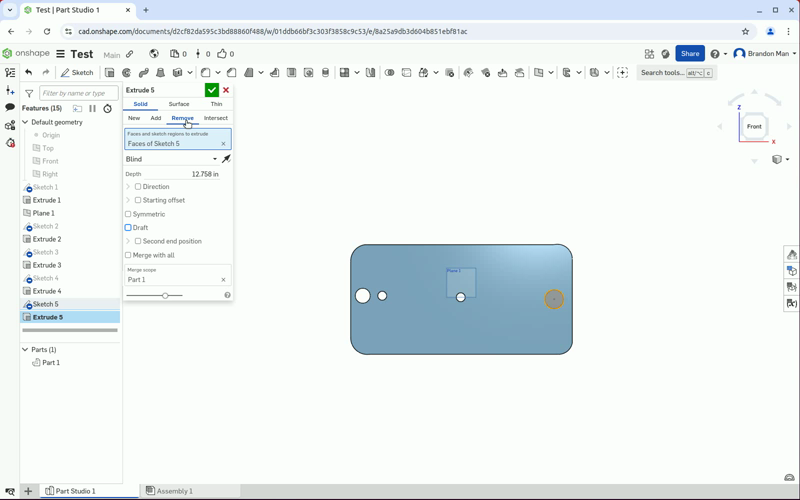
key(space)
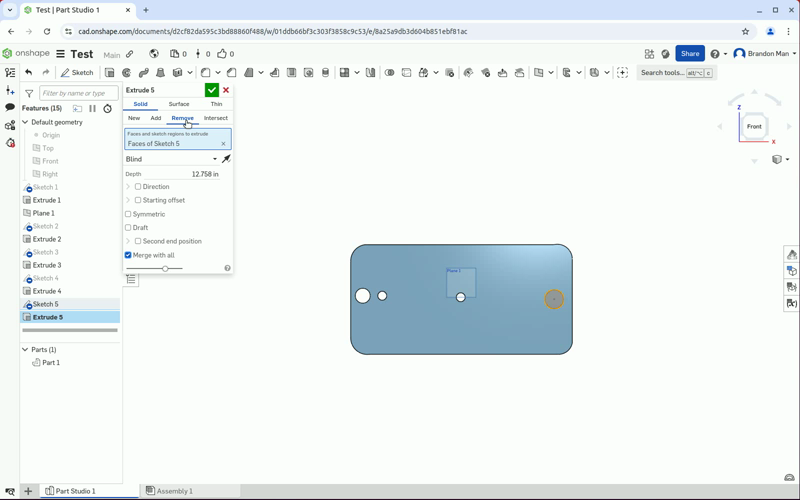
key(enter)
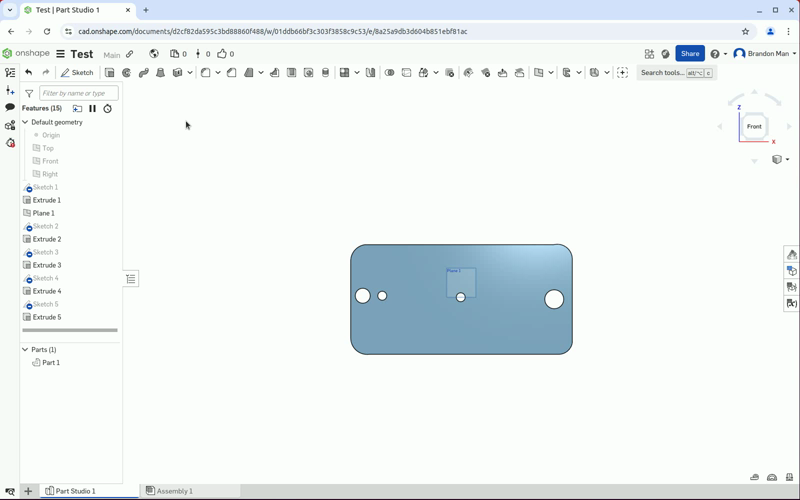
key(shift+h)
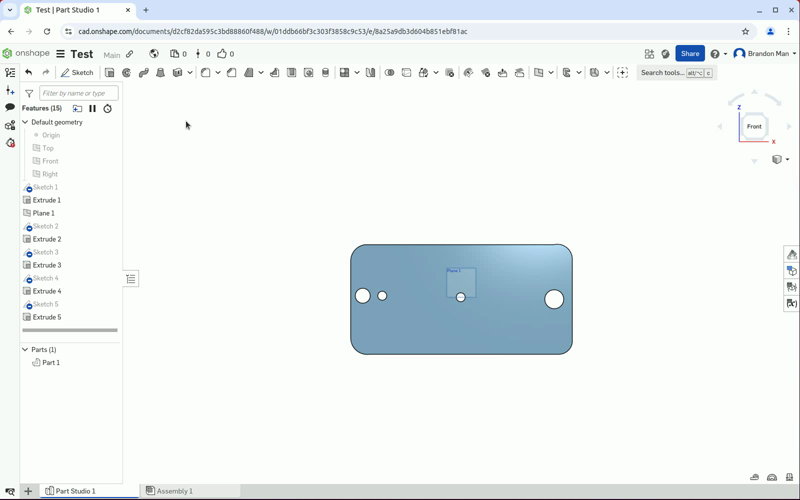
key(shift+h)
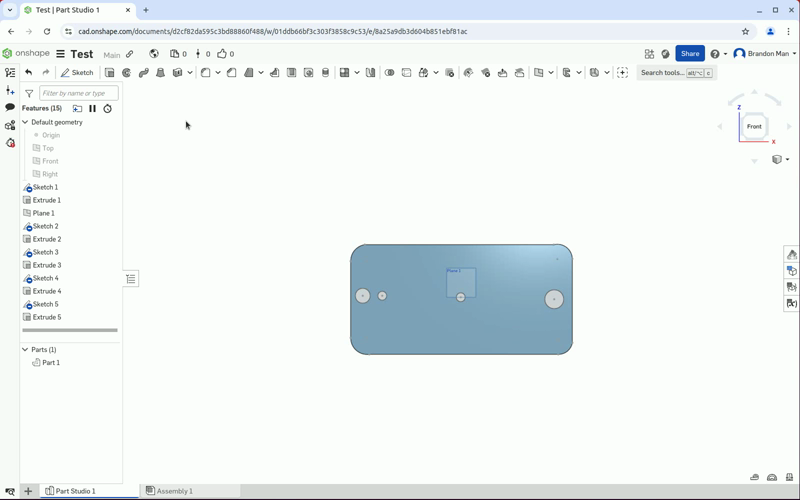
key(shift+7)
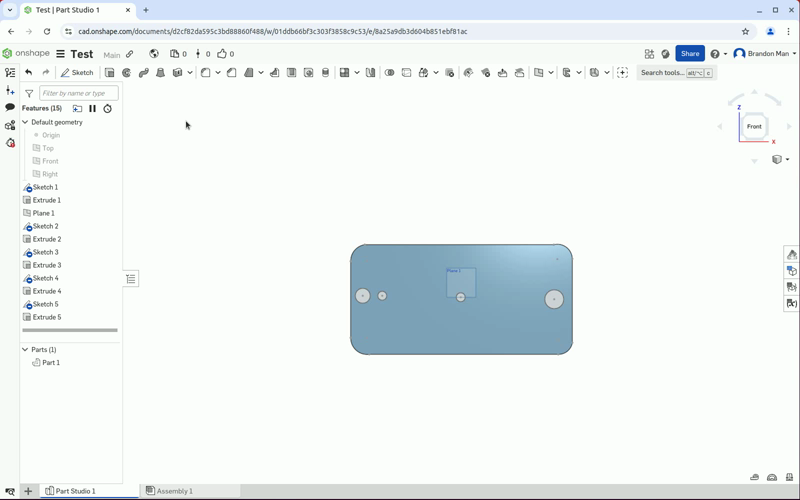
key(left, 2)
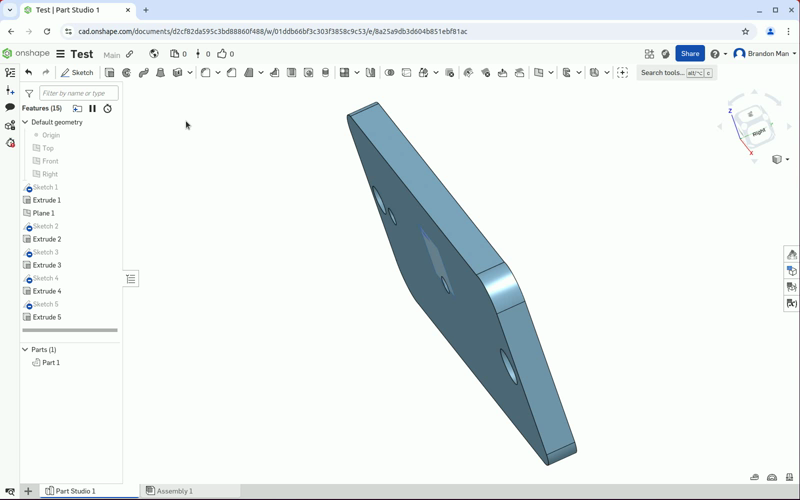
key(down, 2)
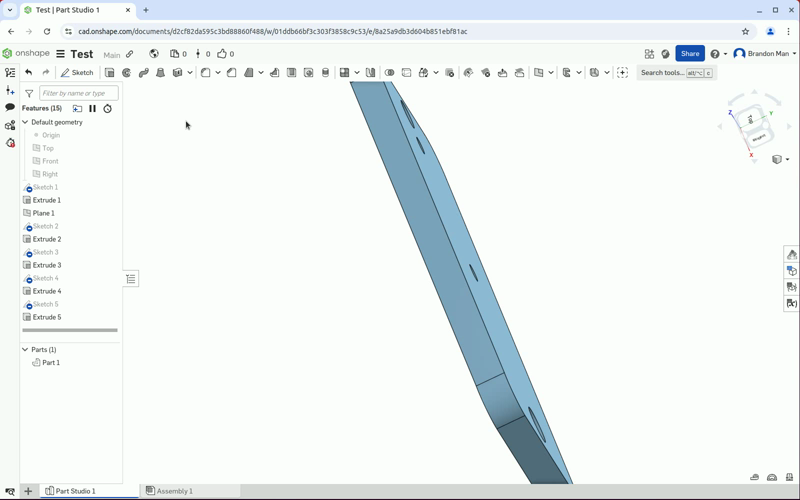
key(up, 2)
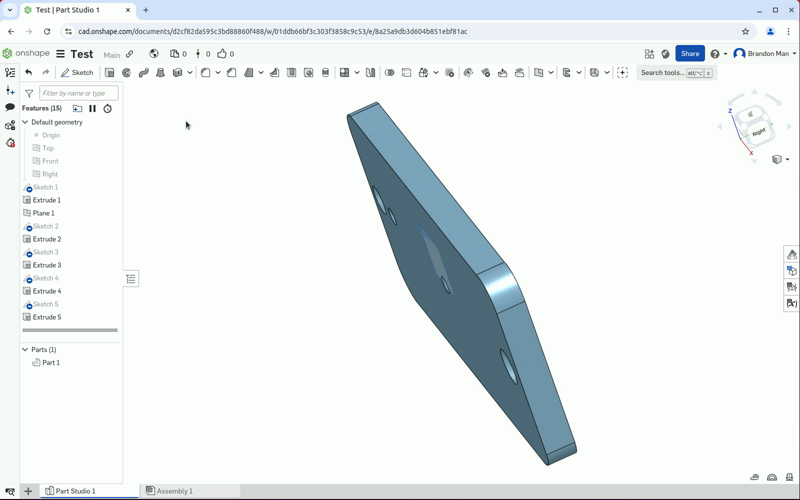
key(right, 2)
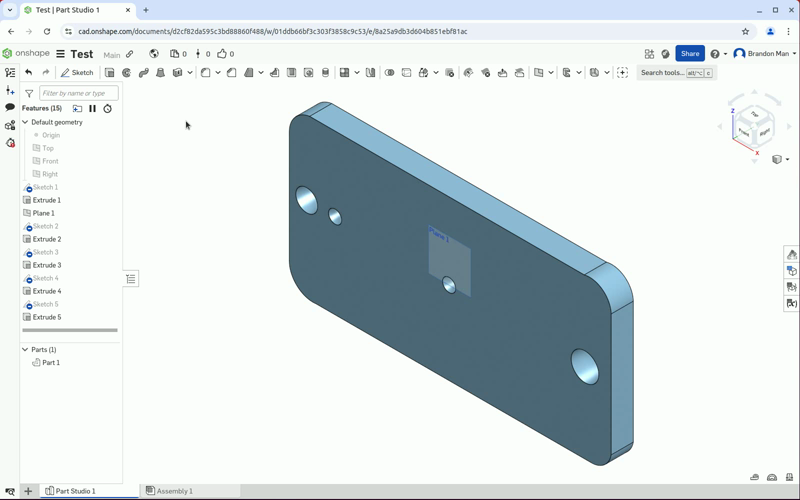
mouse_move(73, 189)
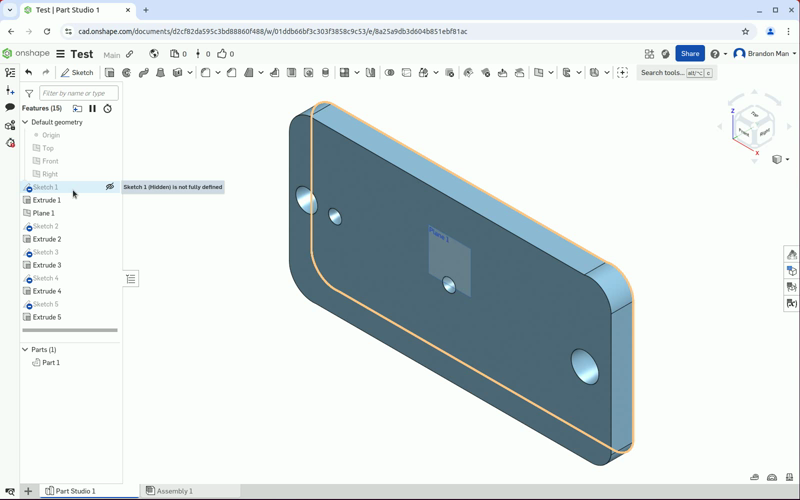
click(73, 189)